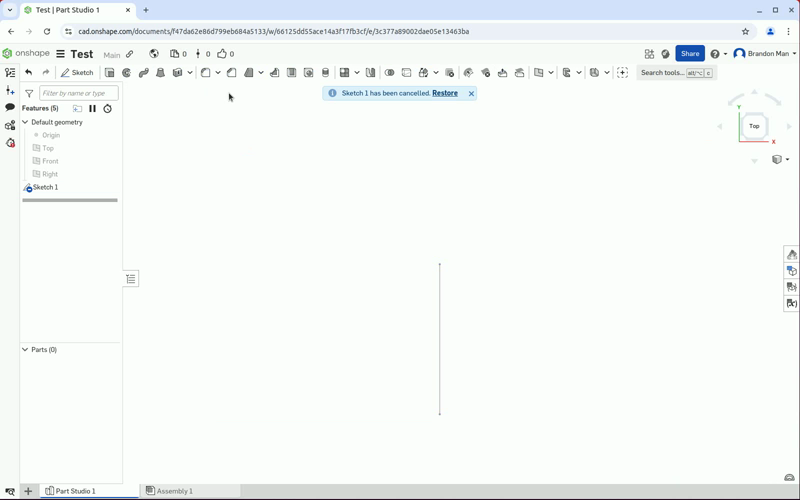
key(shift+h)
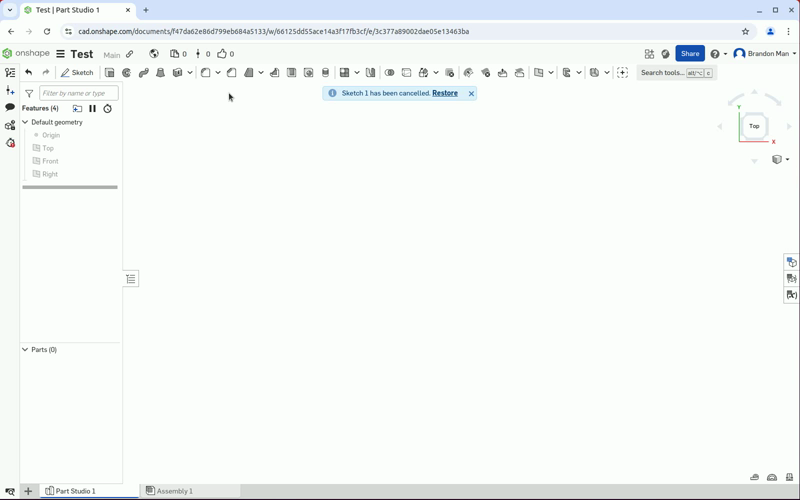
mouse_move(73, 352)
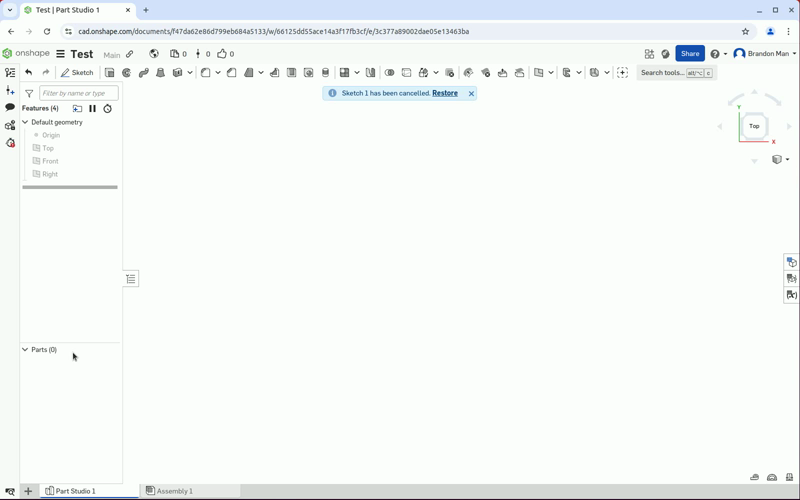
key(y)
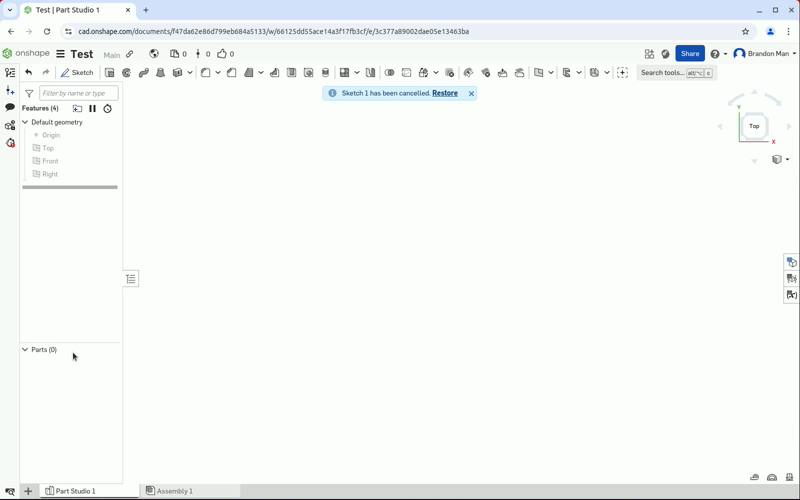
key(shift+p)
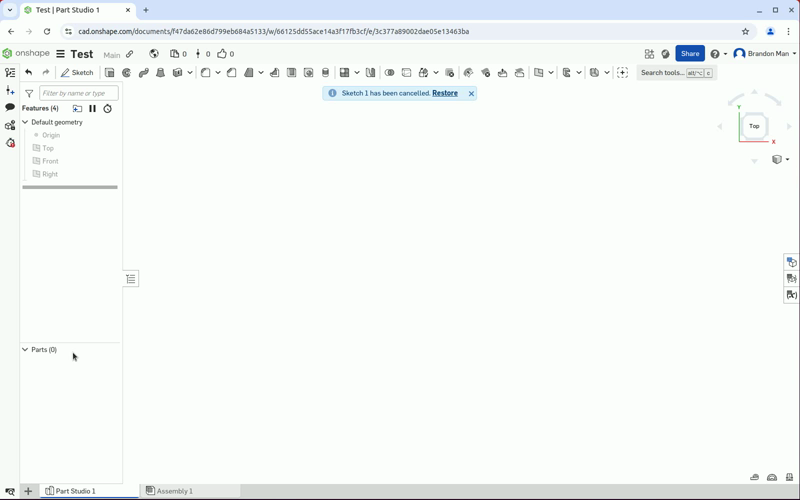
key(space)
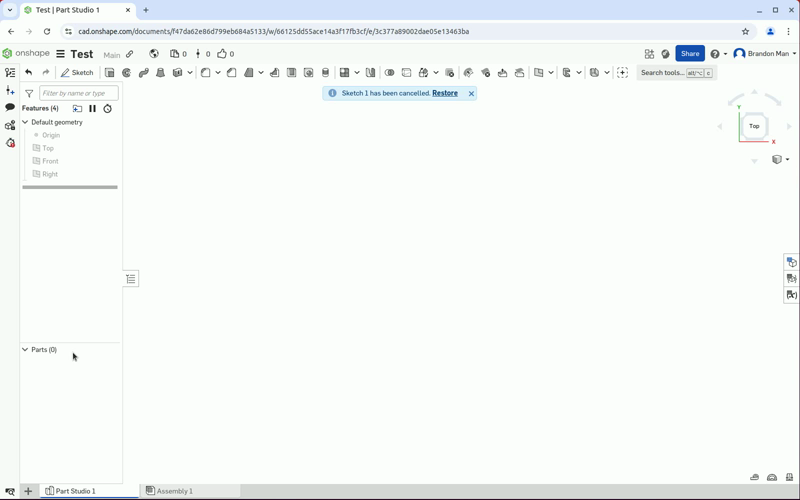
key_down(shift)
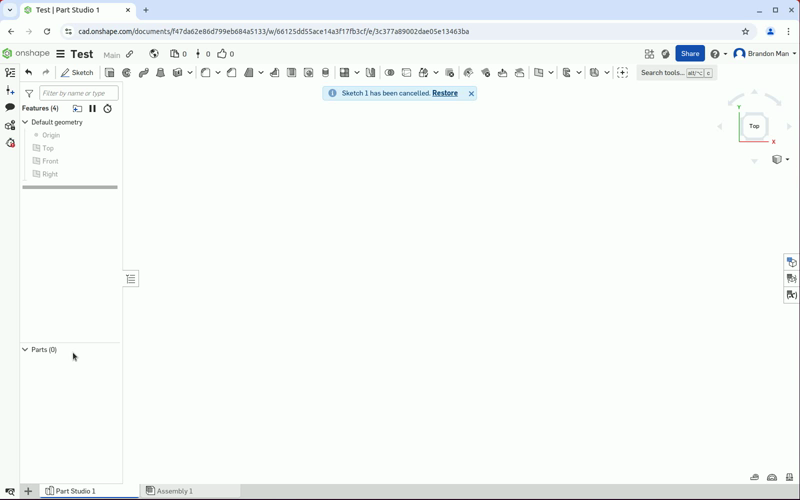
key(up)
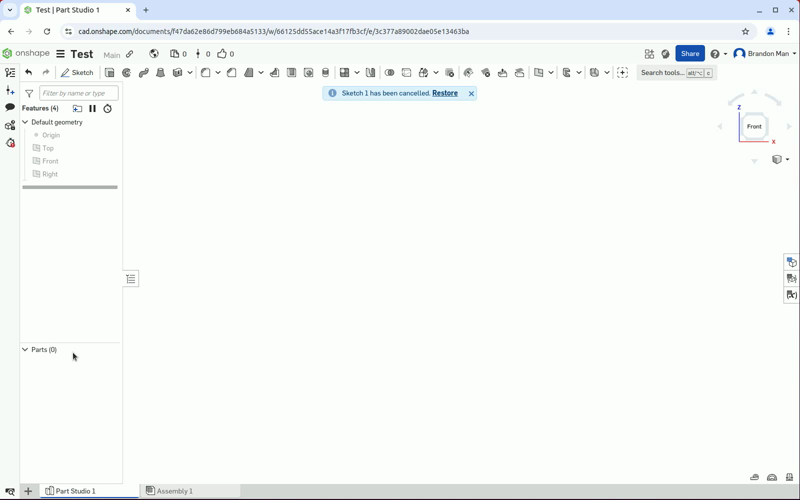
key_up(shift)
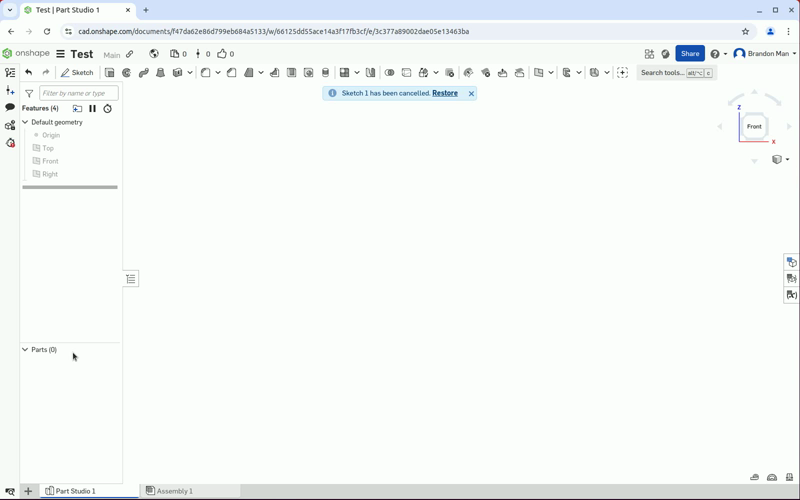
mouse_move(73, 352)
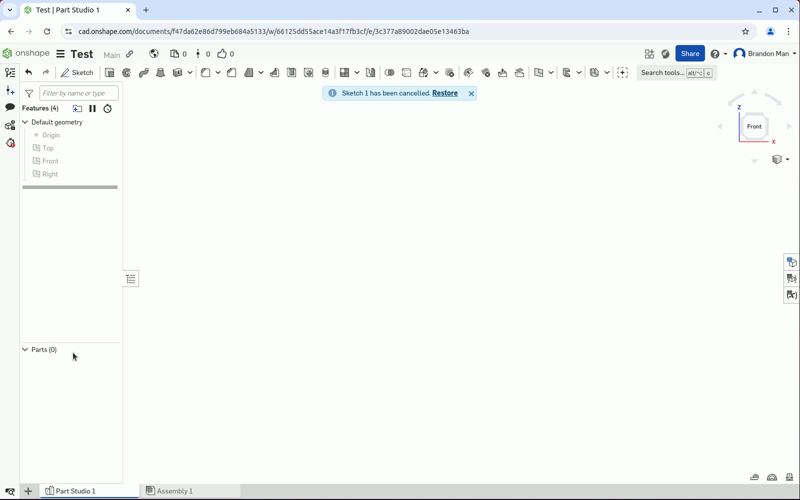
key(shift+y)
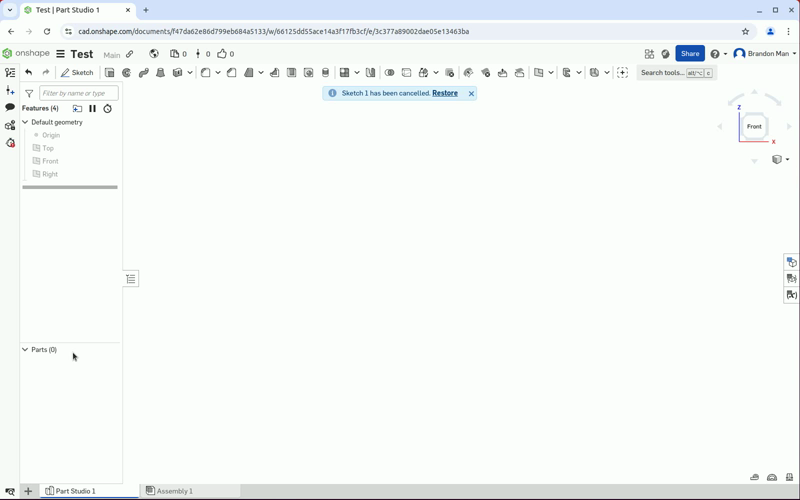
key(shift+s)
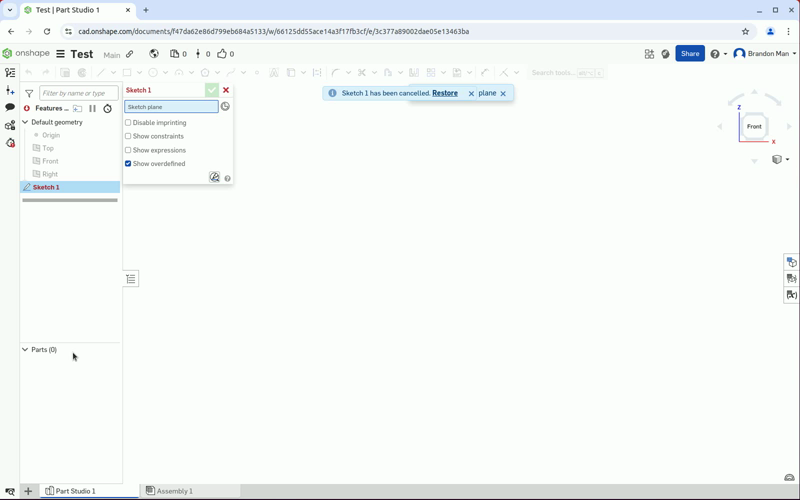
mouse_move(73, 163)
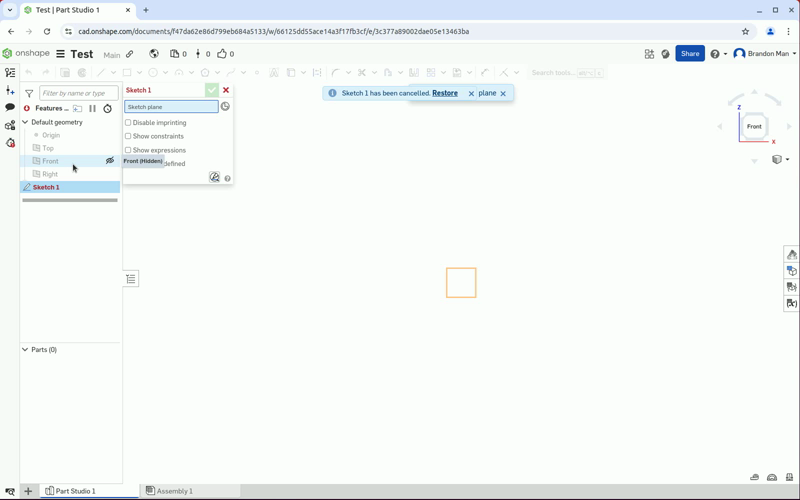
click(73, 163)
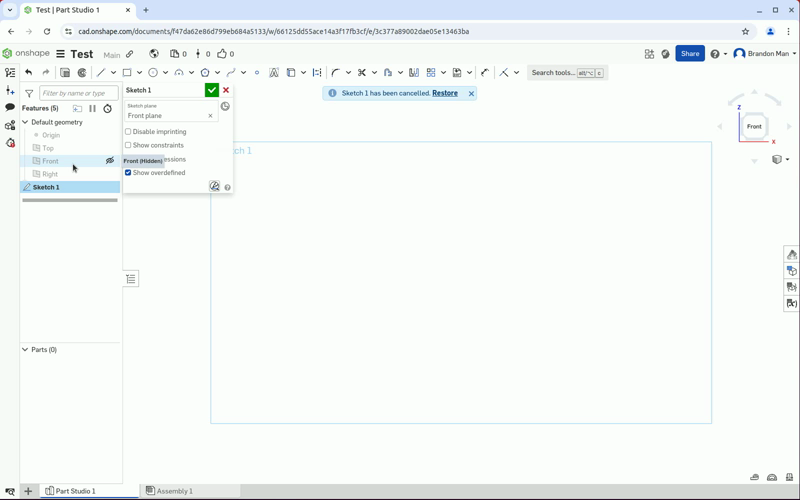
mouse_move(73, 352)
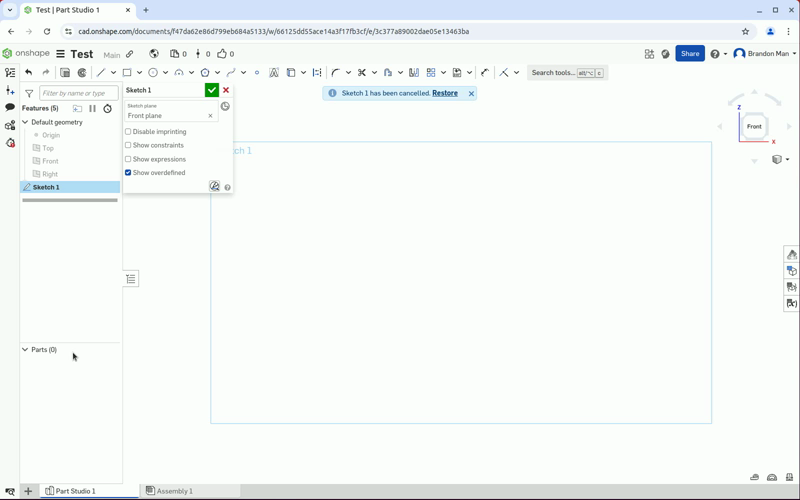
key(y)
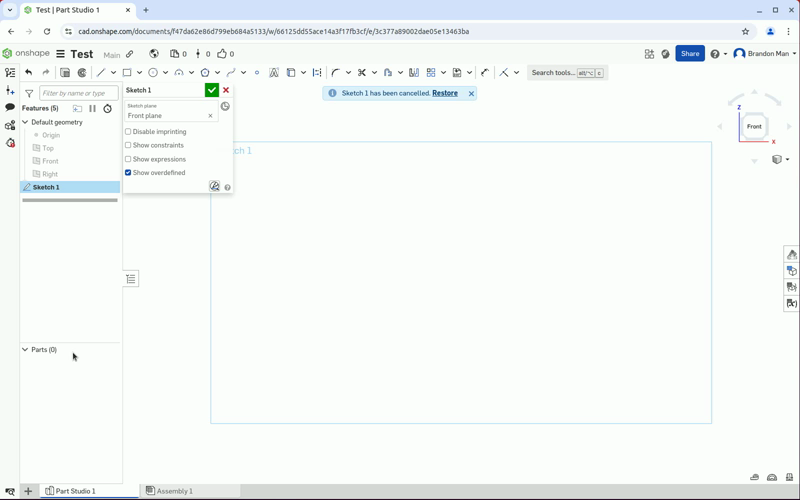
key(l)
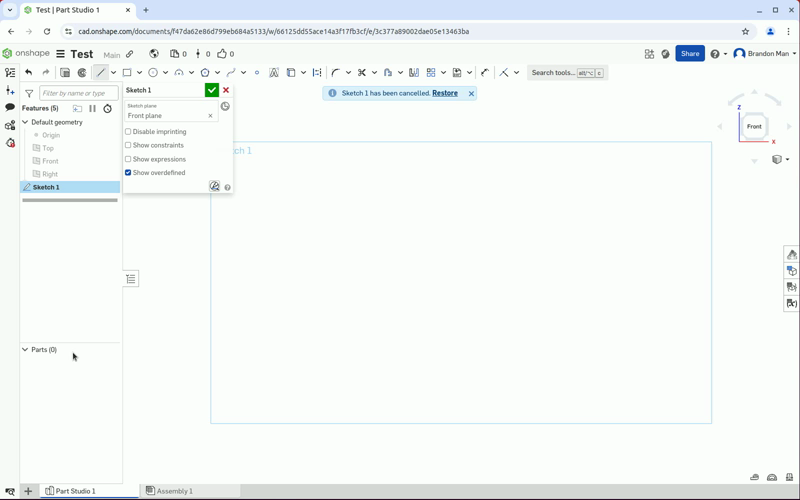
key_down(shift)
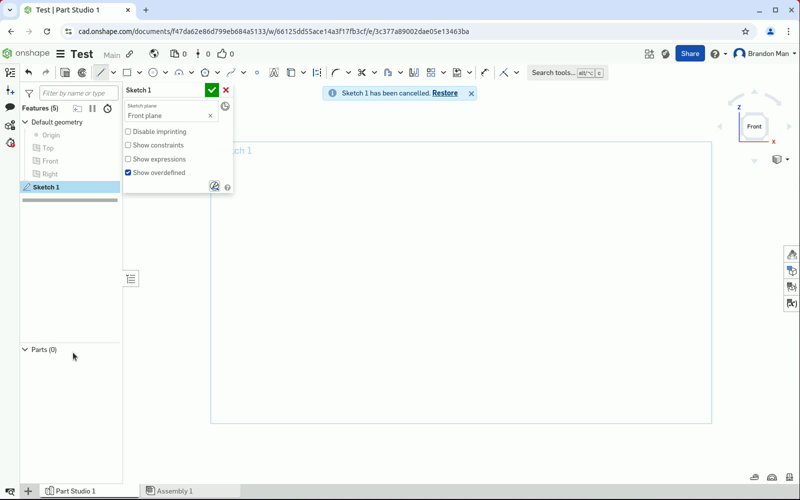
mouse_move(460, 282)
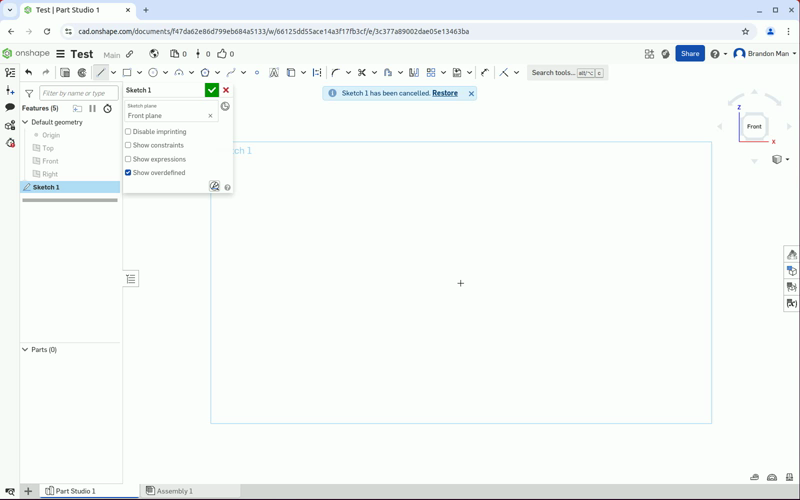
click(460, 282)
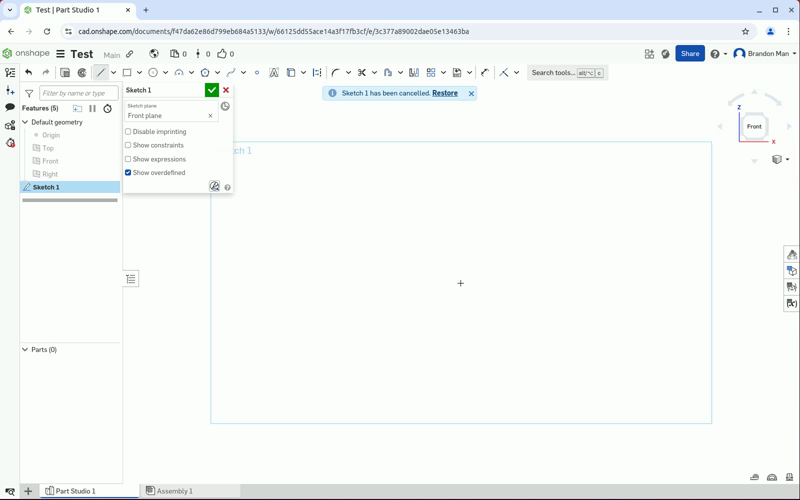
key_up(shift)
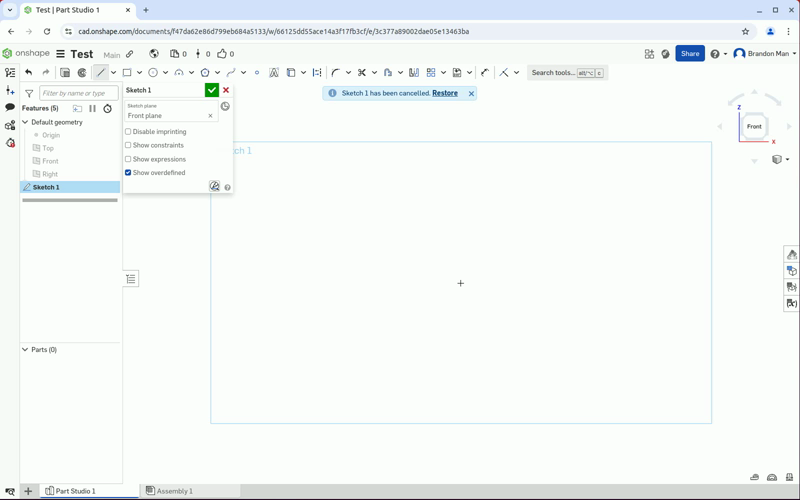
key_down(shift)
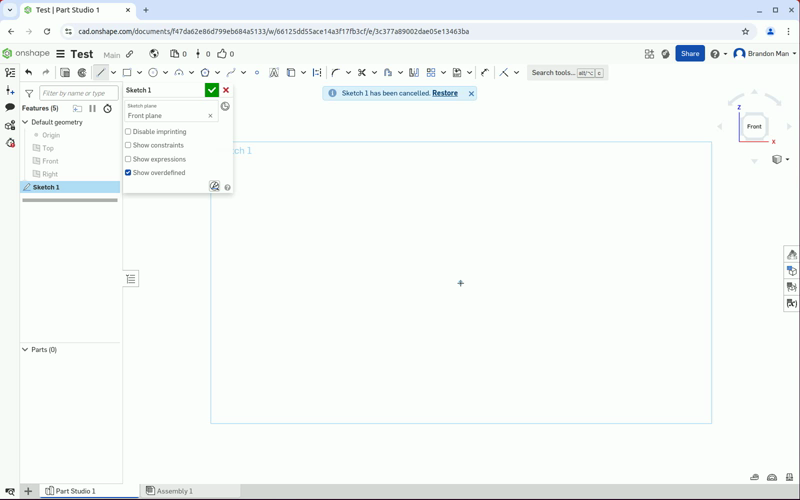
mouse_move(551, 282)
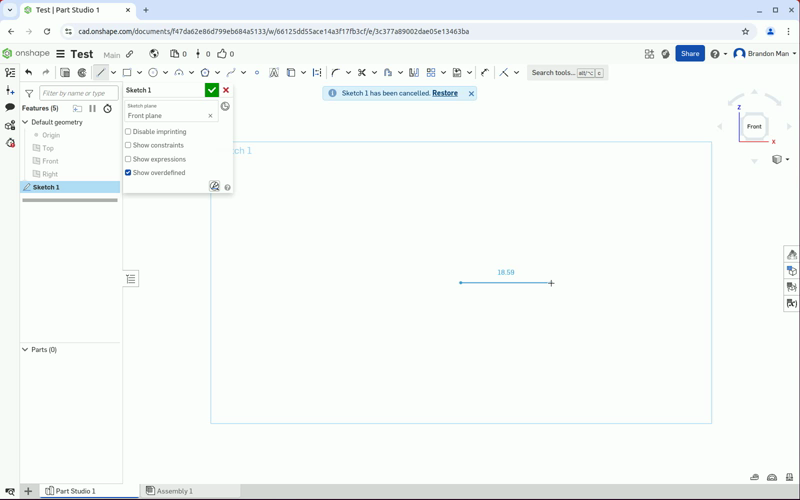
click(551, 282)
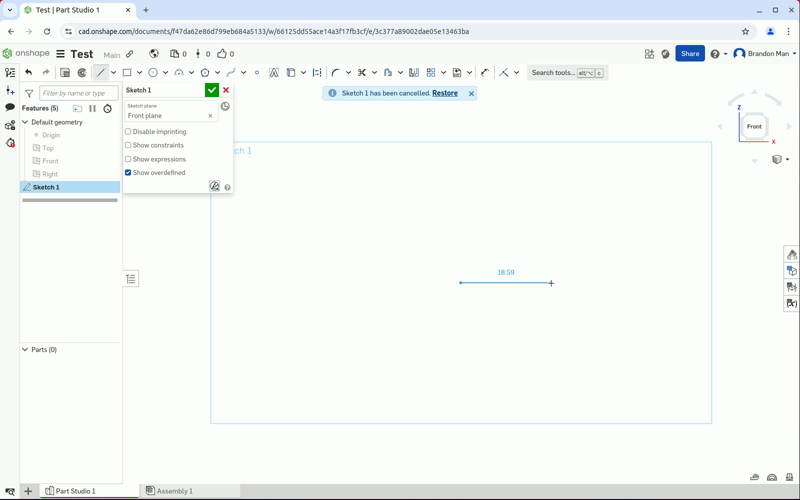
key_up(shift)
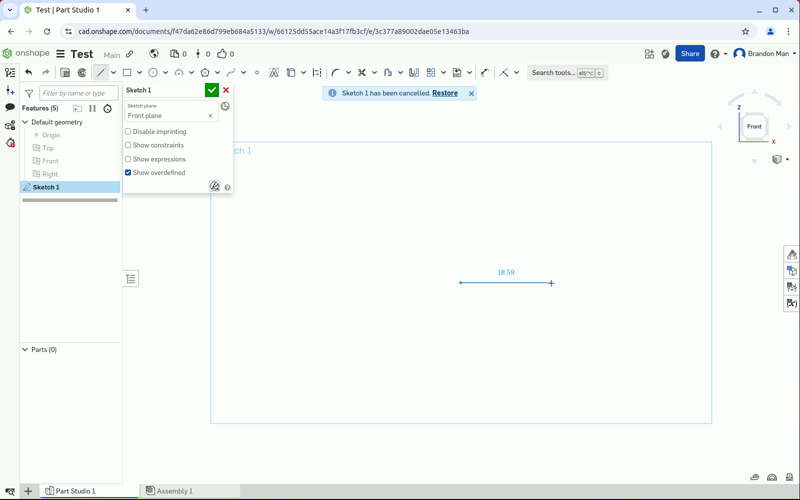
key_down(shift)
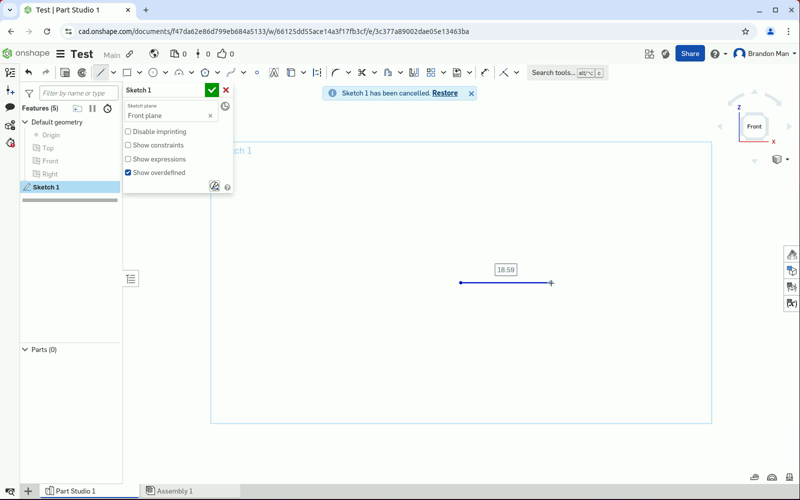
mouse_move(551, 192)
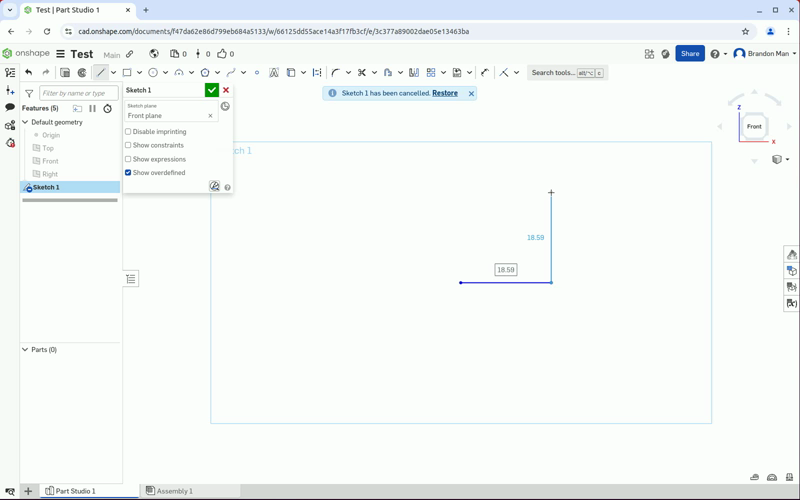
click(551, 192)
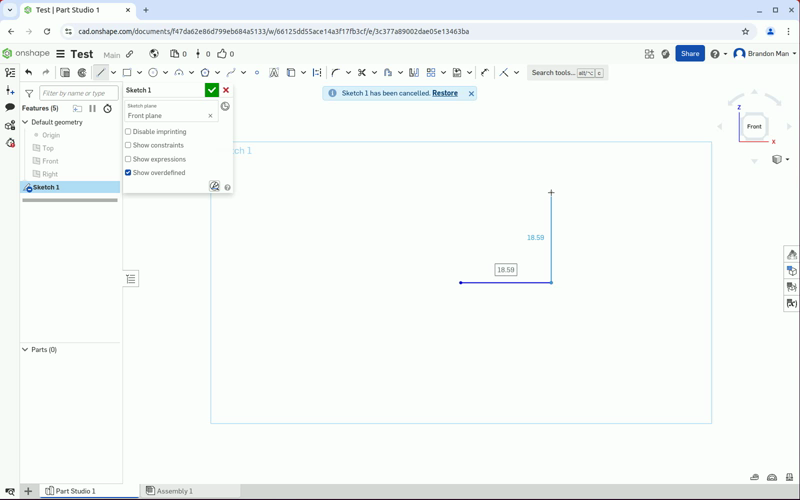
key_up(shift)
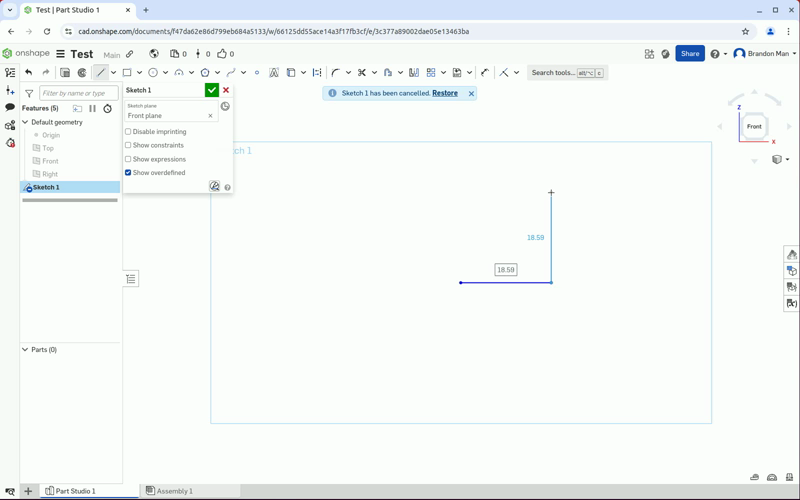
key_down(shift)
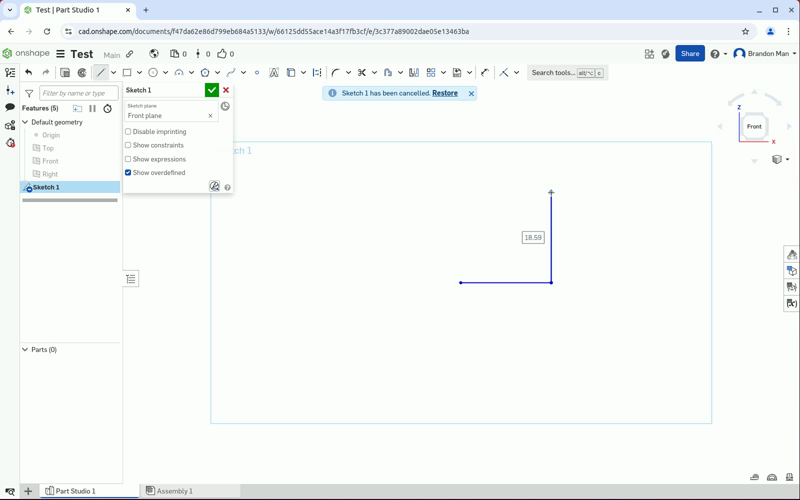
mouse_move(460, 192)
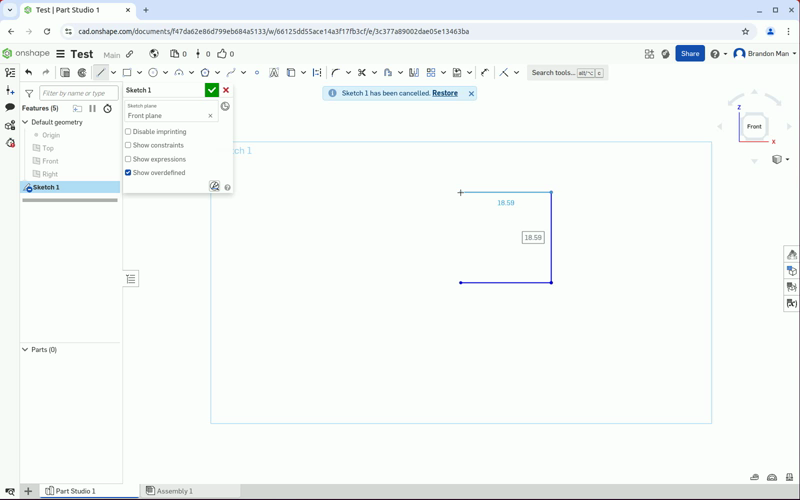
click(460, 192)
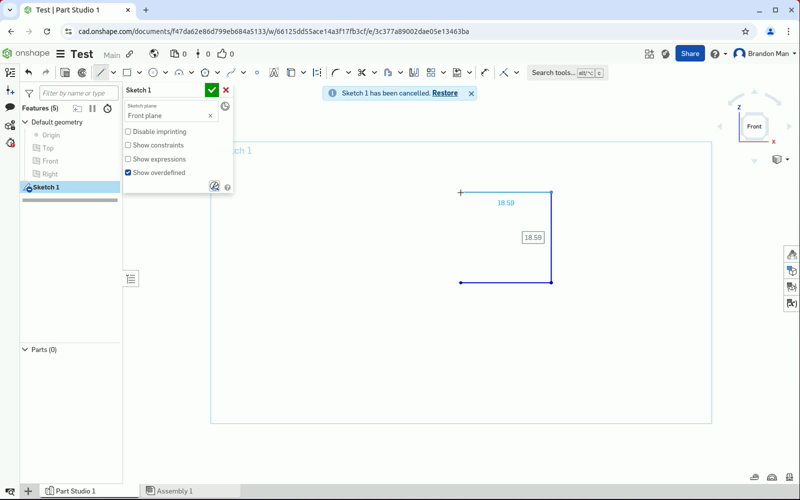
key_up(shift)
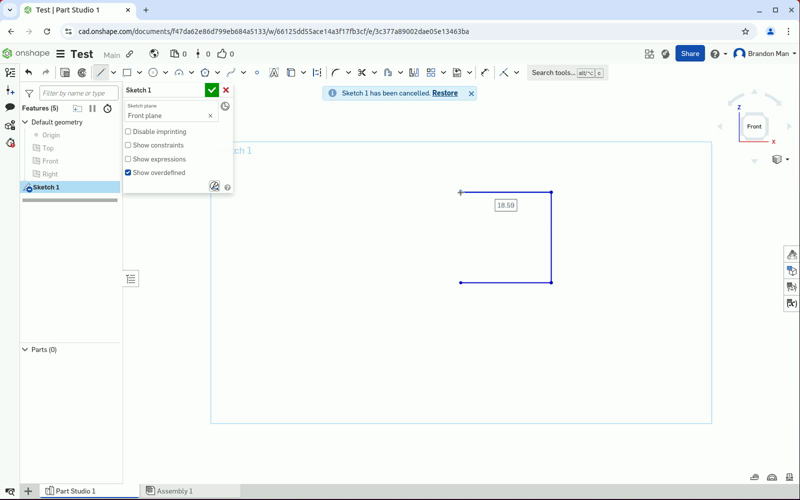
key_down(shift)
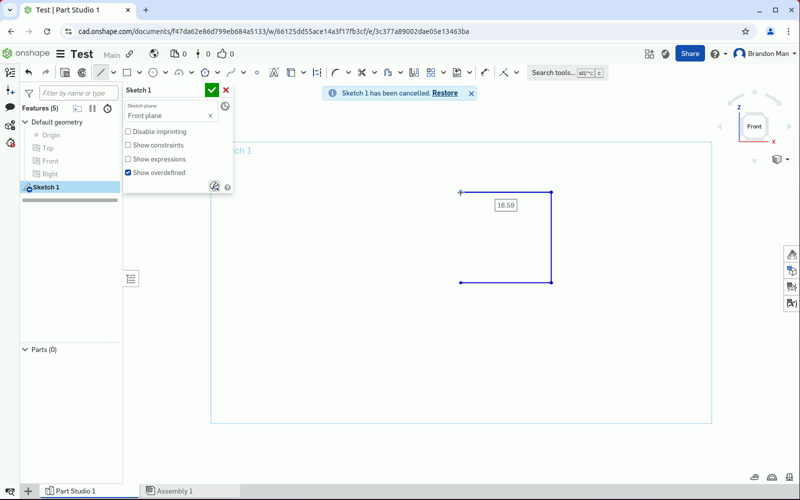
mouse_move(460, 282)
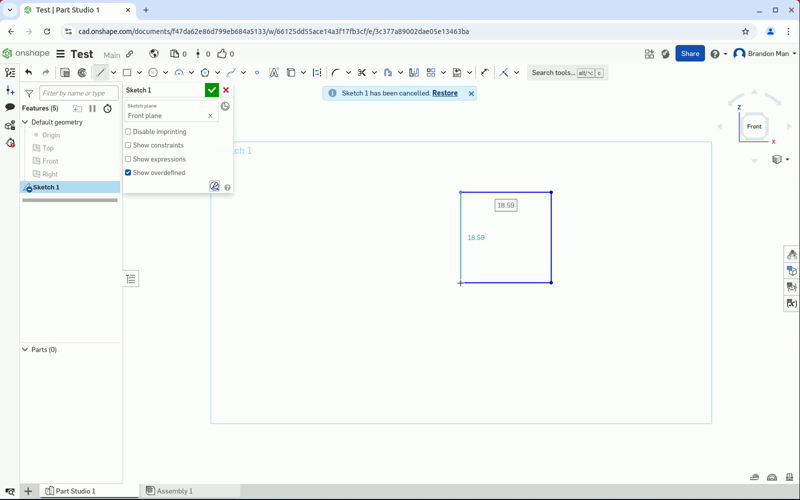
key_up(shift)
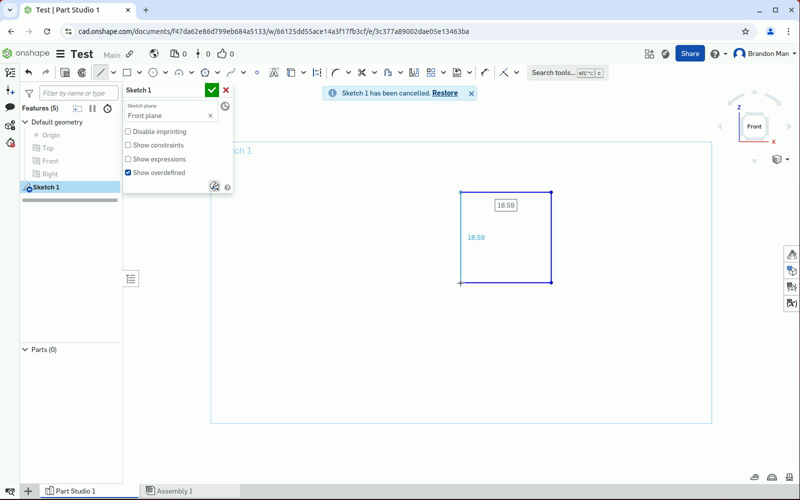
click(460, 282)
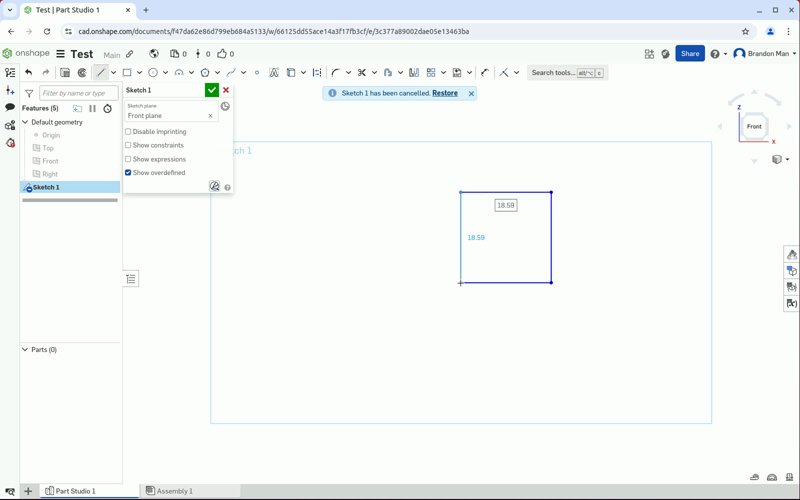
key(esc)
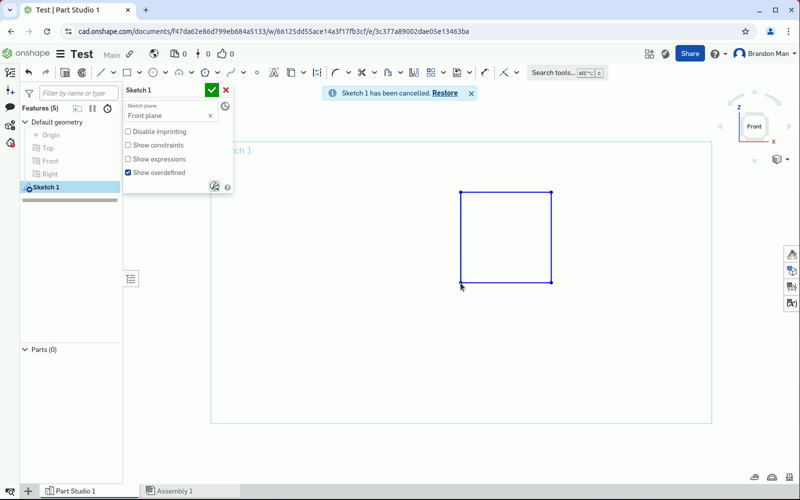
mouse_move(492, 216)
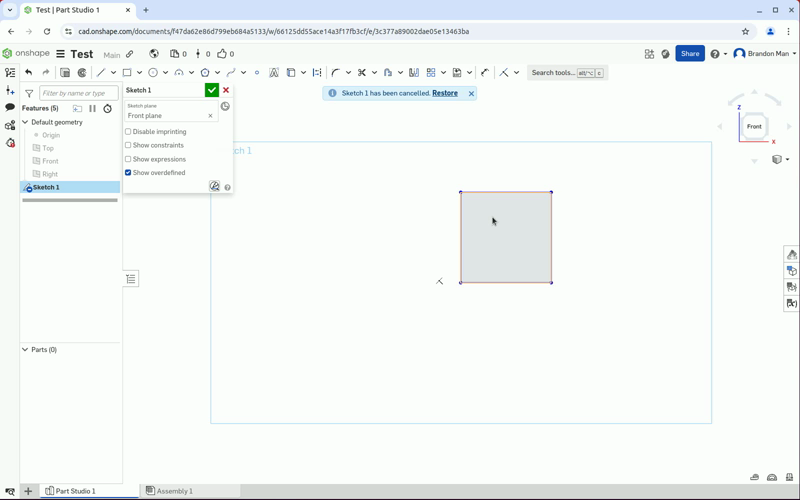
click(492, 216)
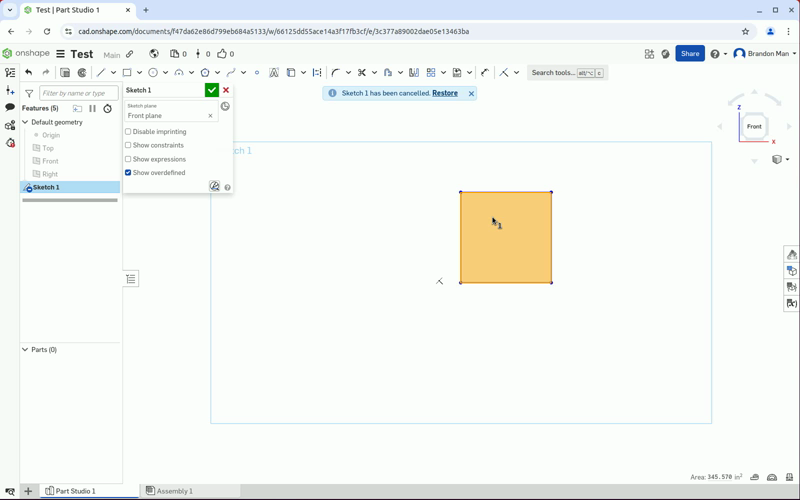
mouse_move(73, 352)
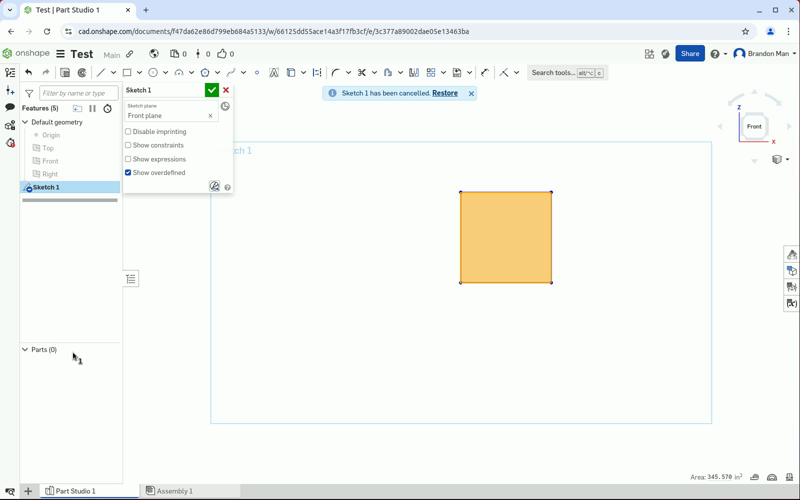
key(shift+y)
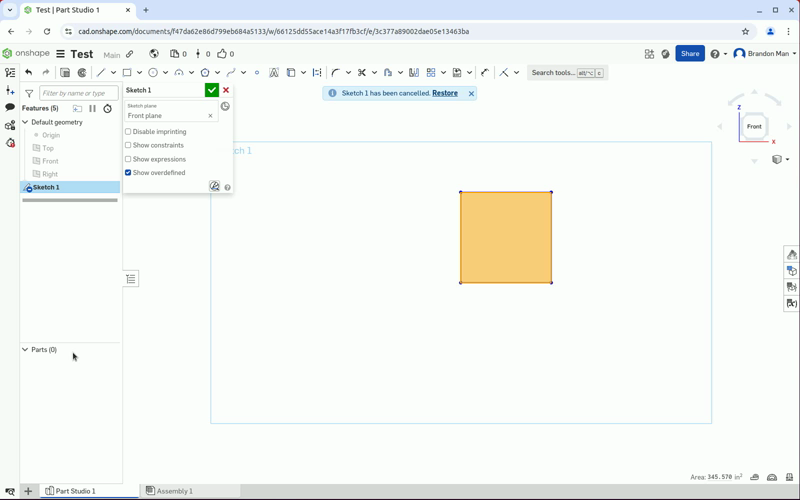
key(shift+e)
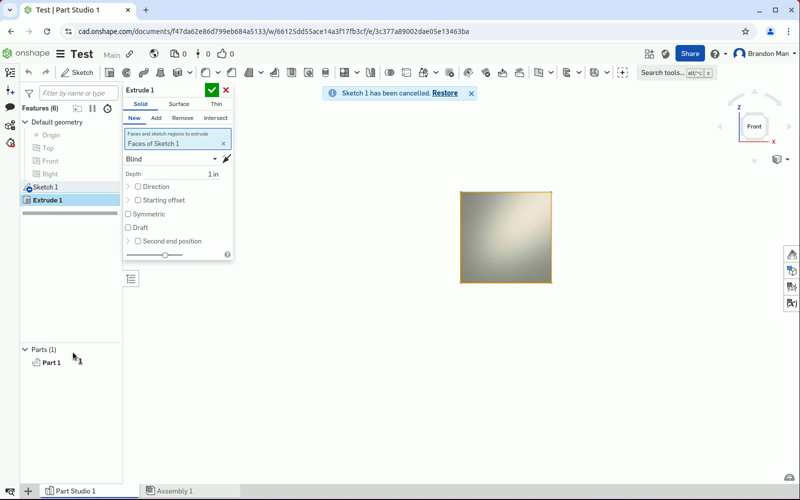
mouse_move(143, 106)
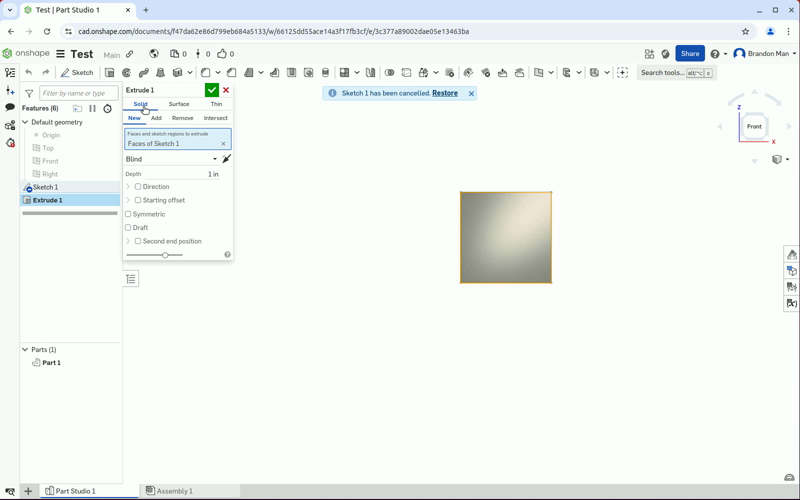
click(143, 106)
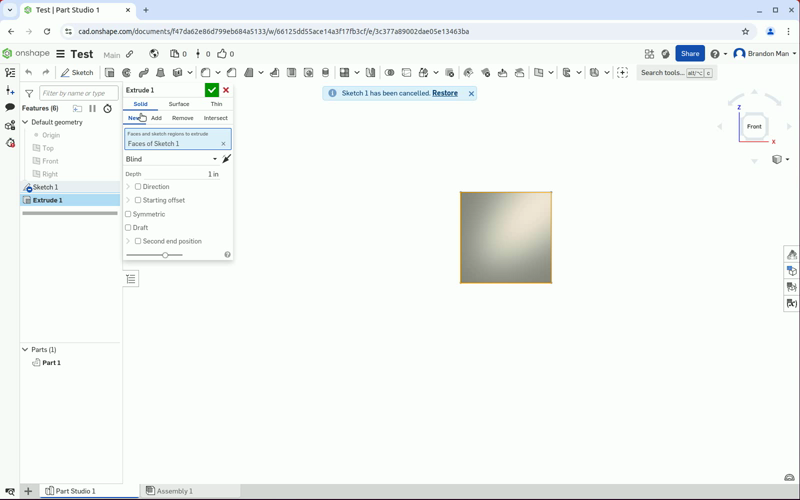
mouse_move(137, 120)
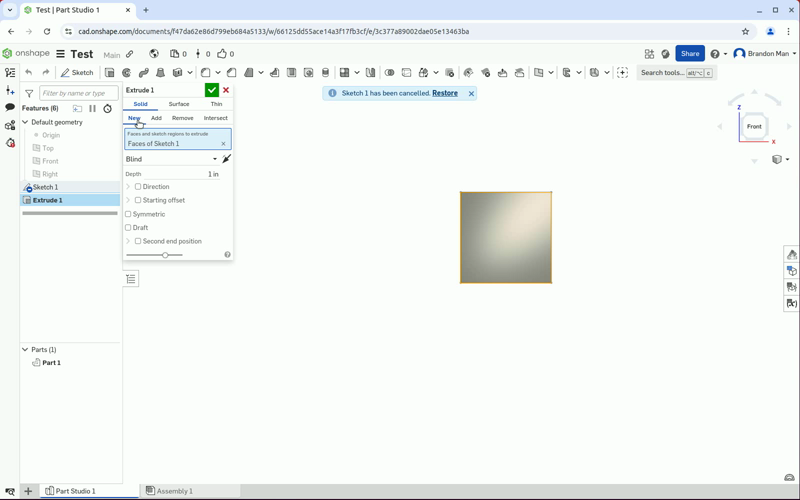
click(137, 120)
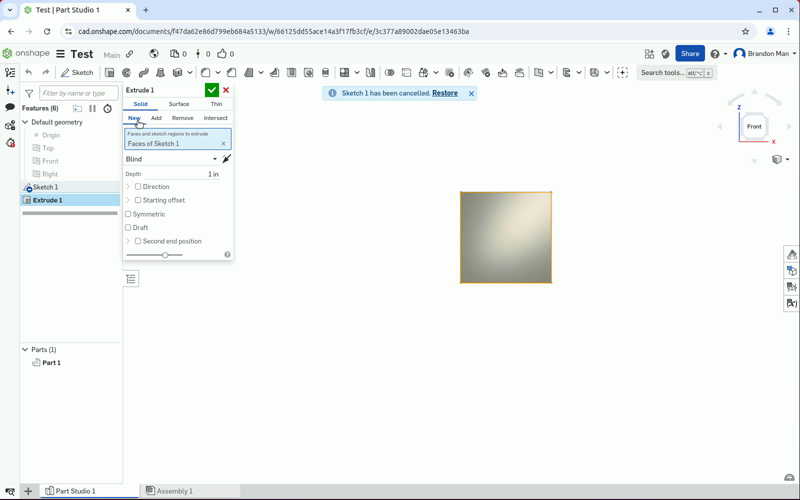
key(tab, 4)
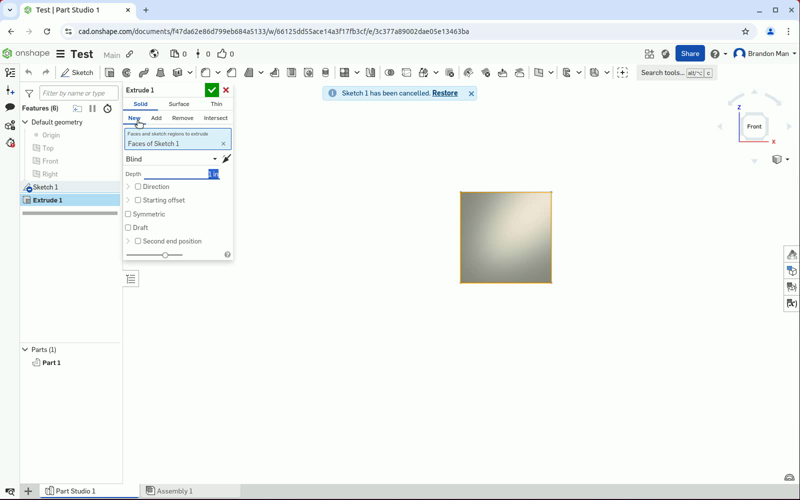
text(18.535)
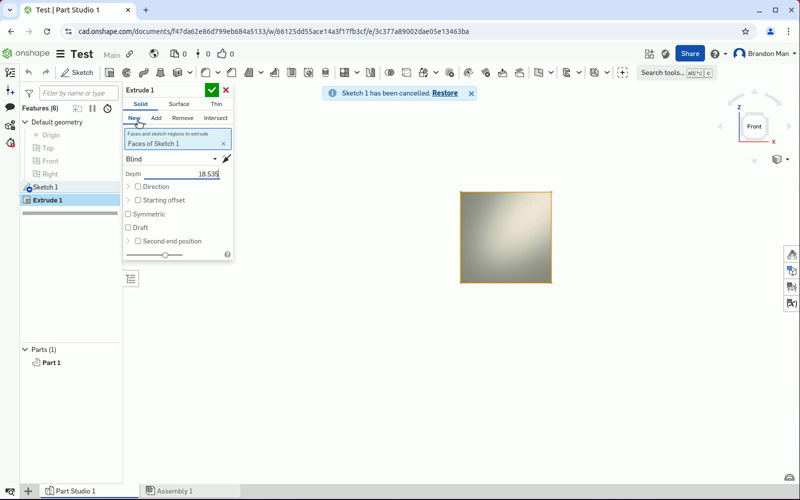
key(enter)
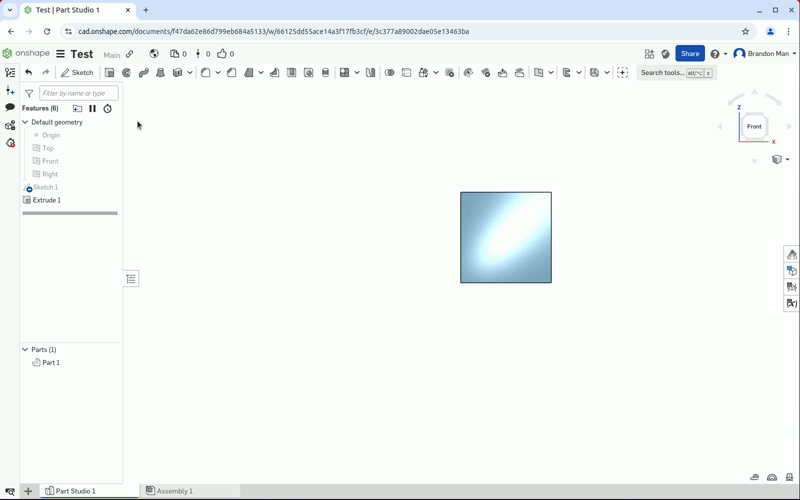
key(shift+h)
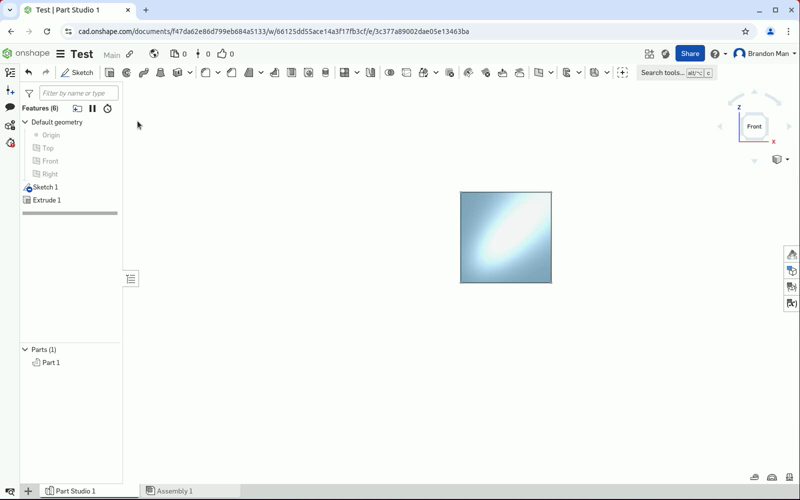
key(shift+h)
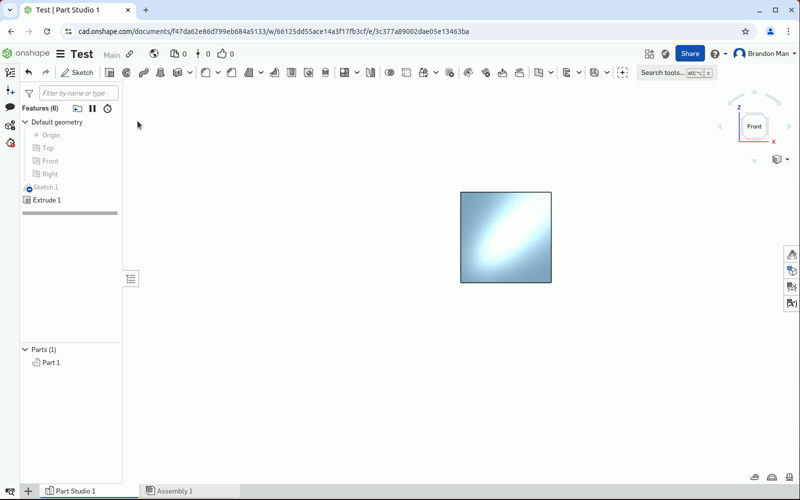
mouse_move(73, 189)
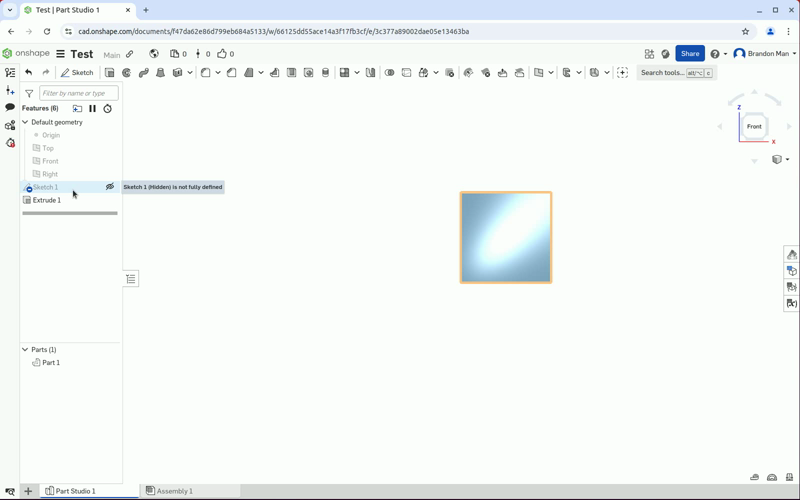
click(73, 189)
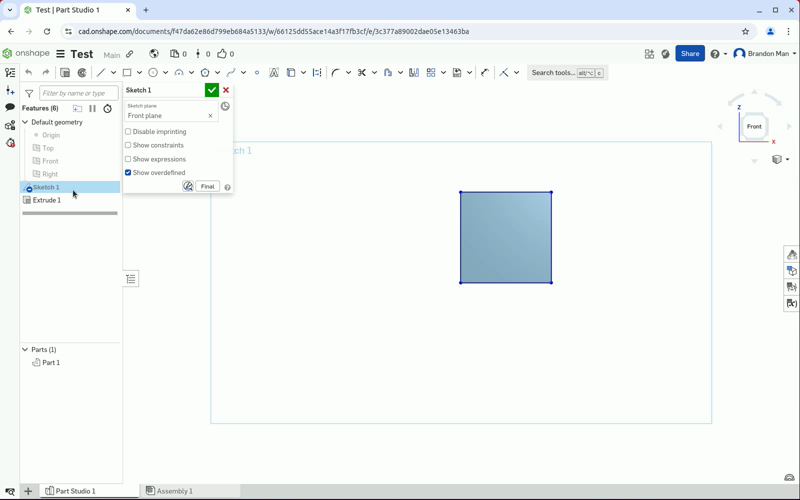
mouse_move(229, 92)
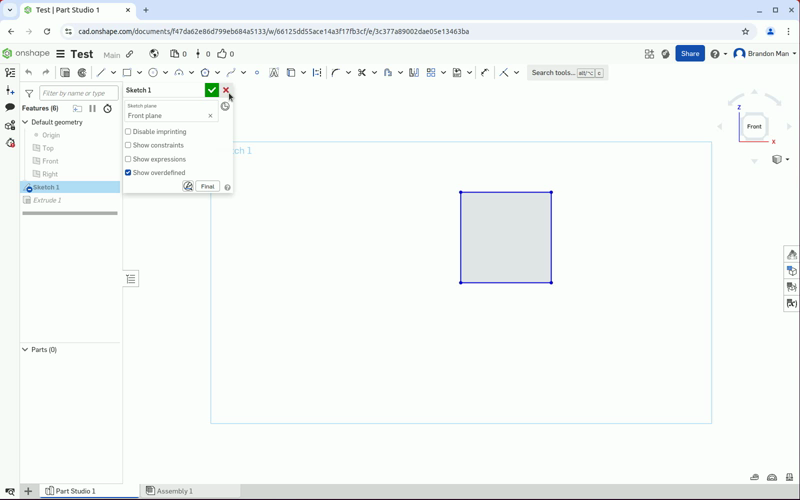
click(229, 92)
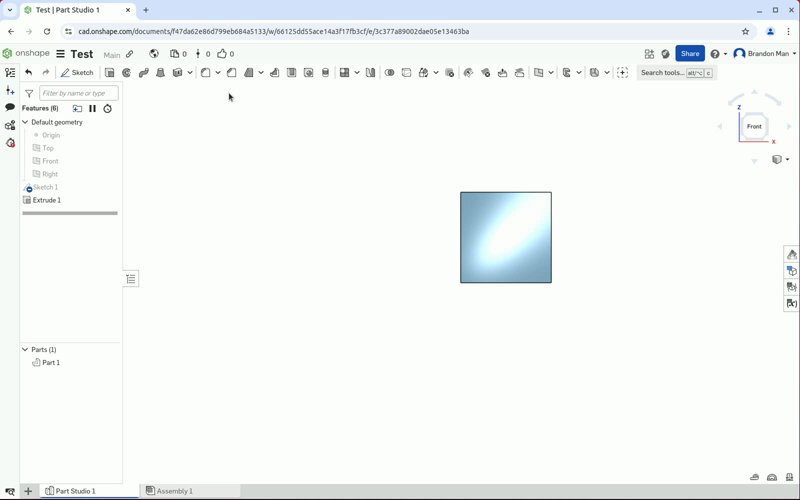
mouse_move(541, 75)
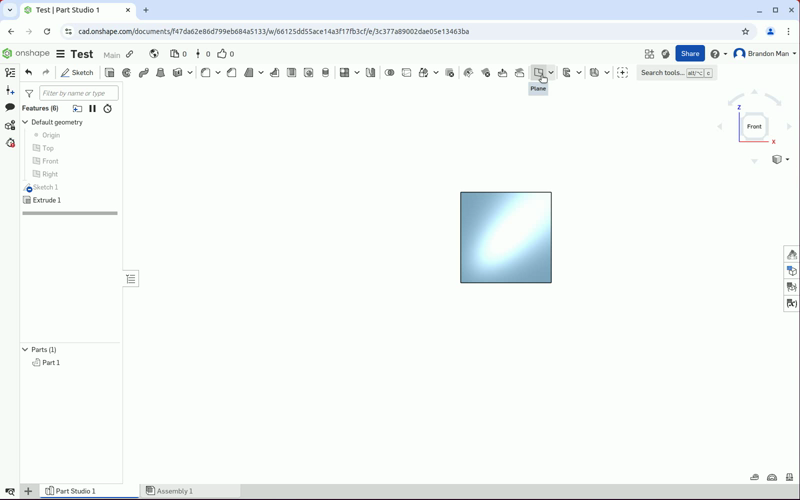
click(541, 75)
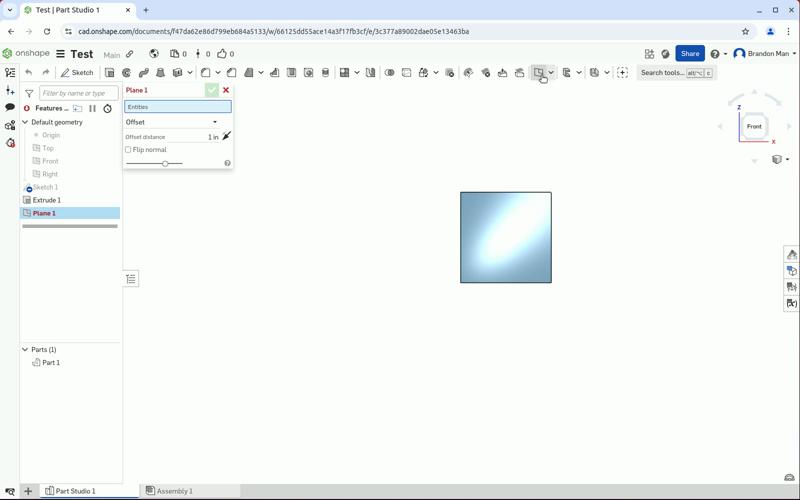
mouse_move(73, 163)
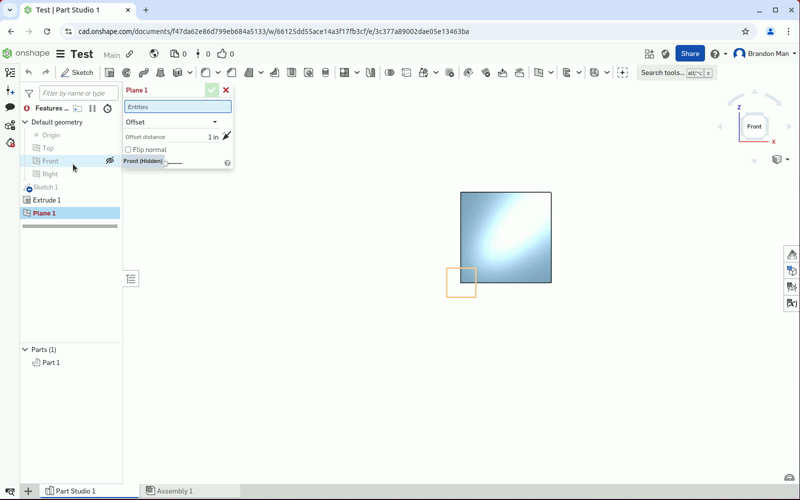
click(73, 163)
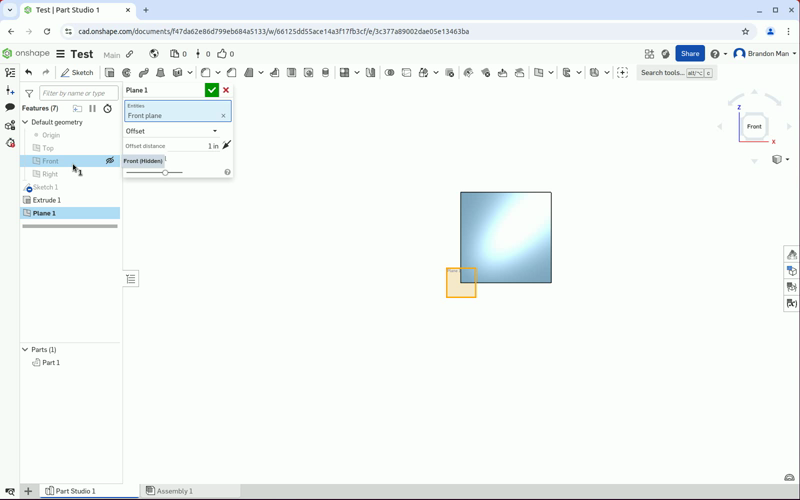
key(tab, 2)
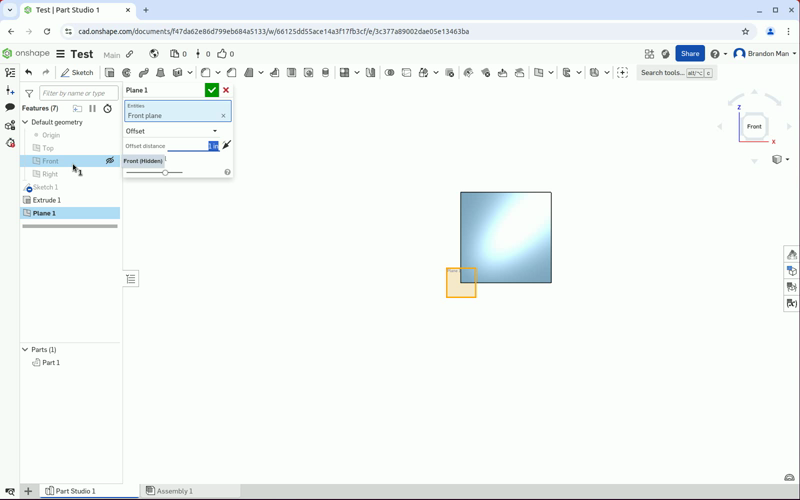
text(18.548)
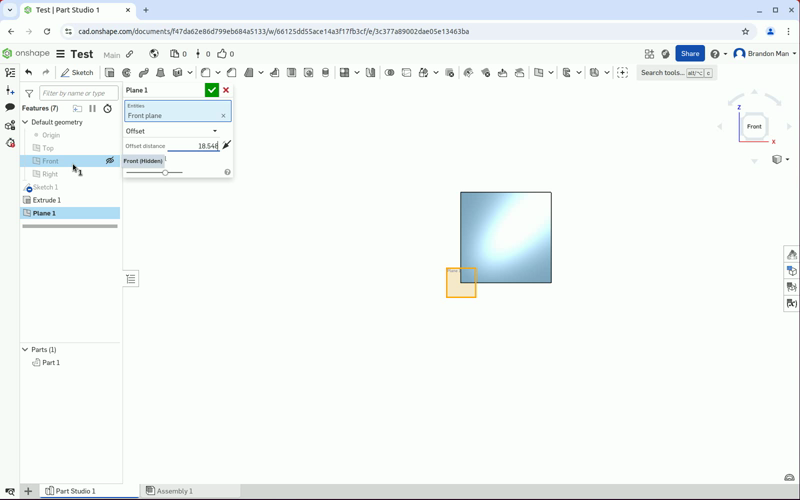
key(enter, 2)
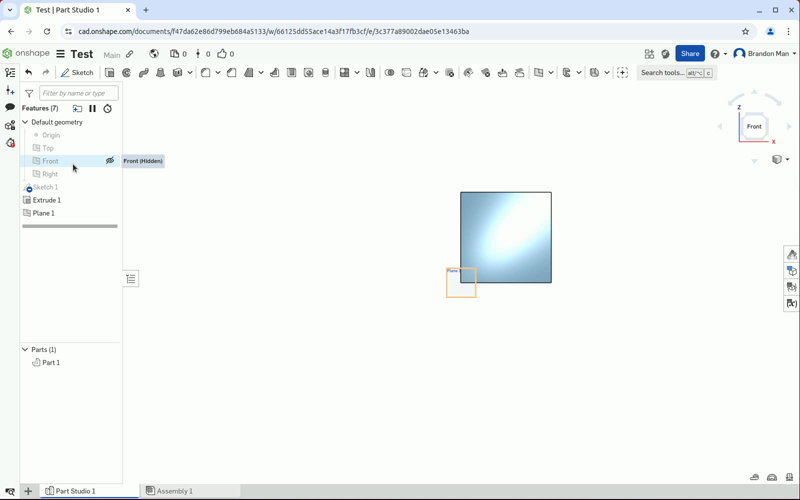
key(shift+s)
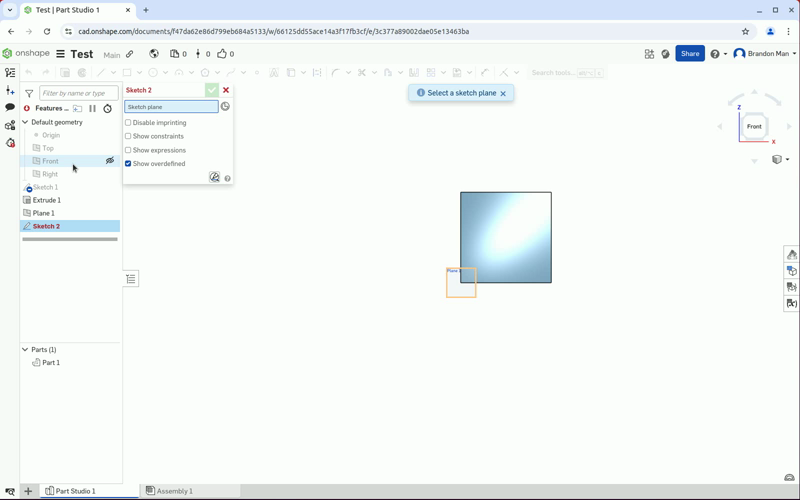
mouse_move(73, 215)
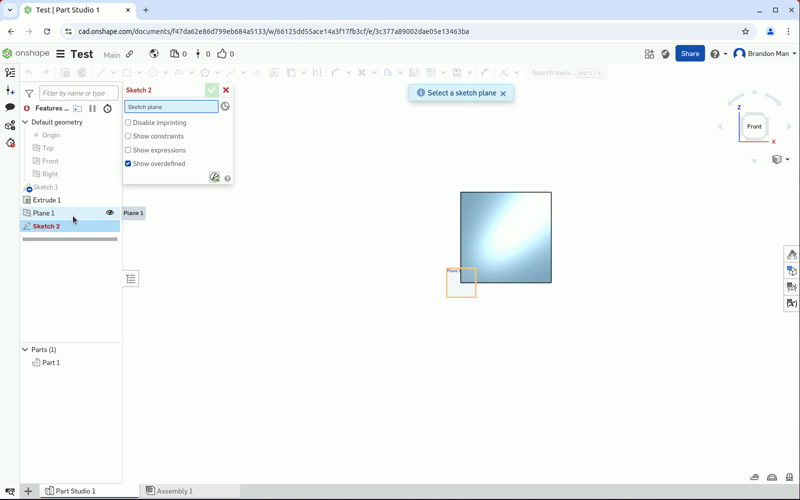
click(73, 215)
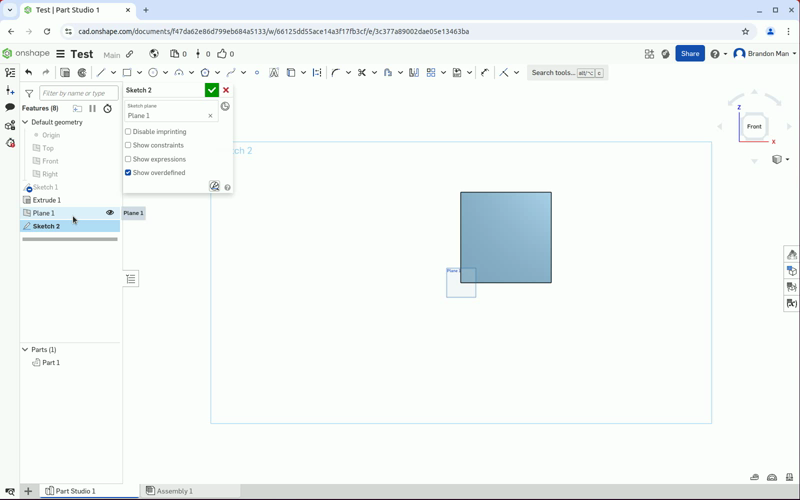
mouse_move(73, 352)
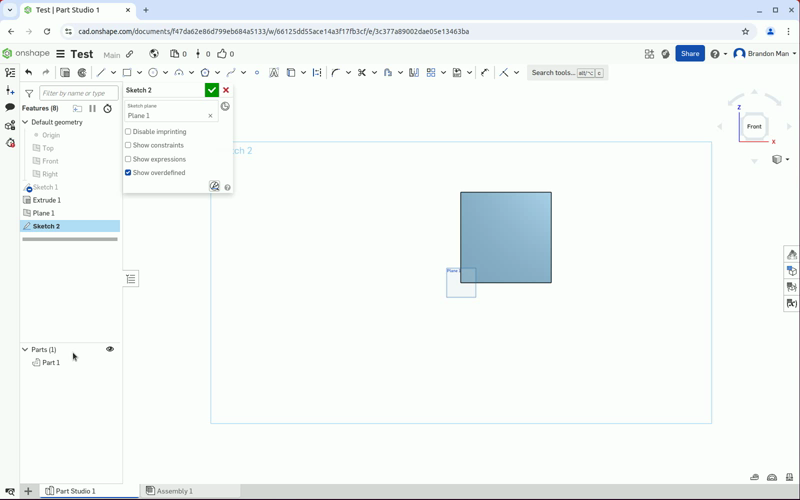
key(y)
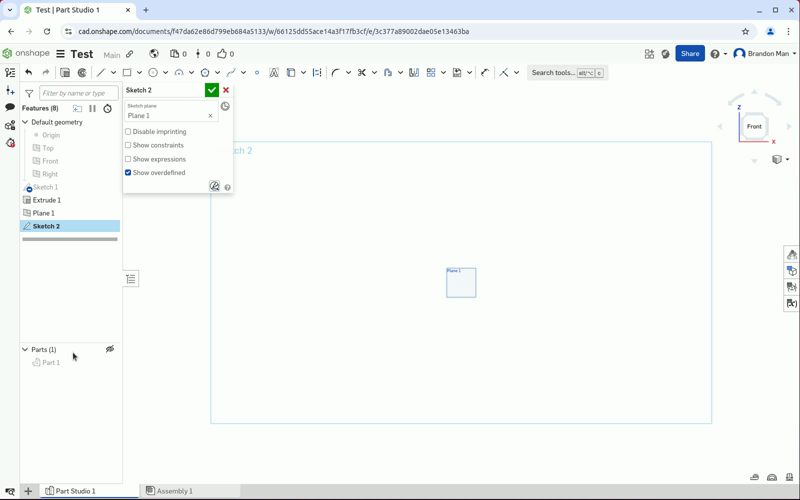
key(c)
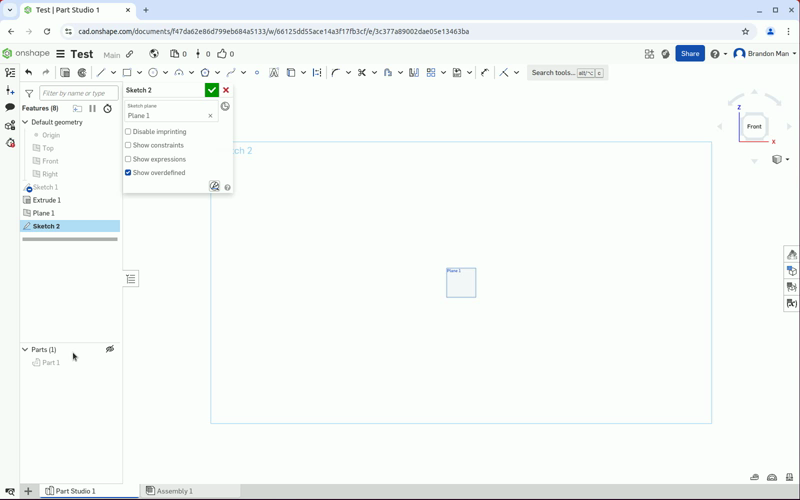
key_down(shift)
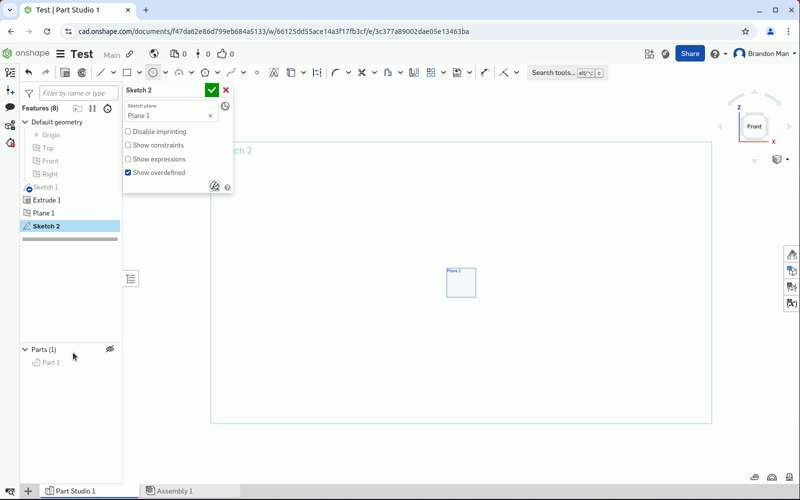
mouse_move(505, 238)
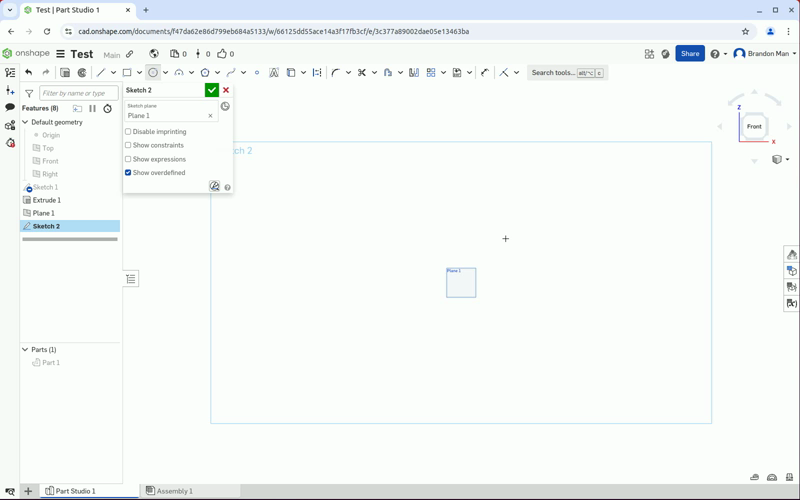
click(505, 238)
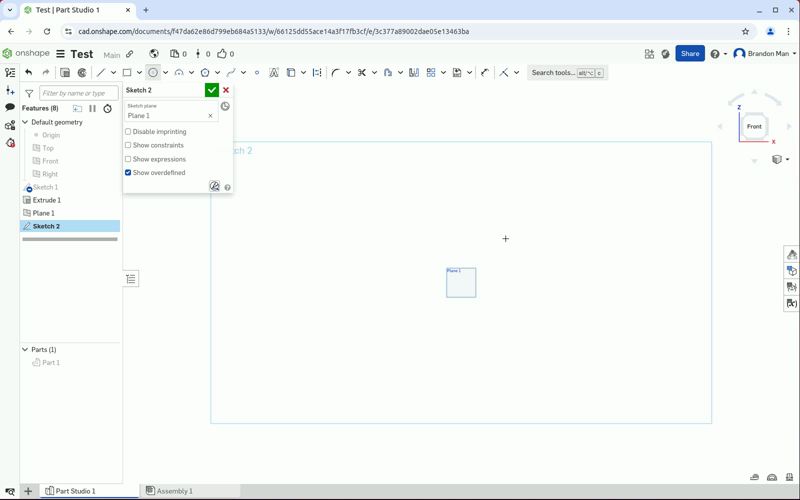
key_up(shift)
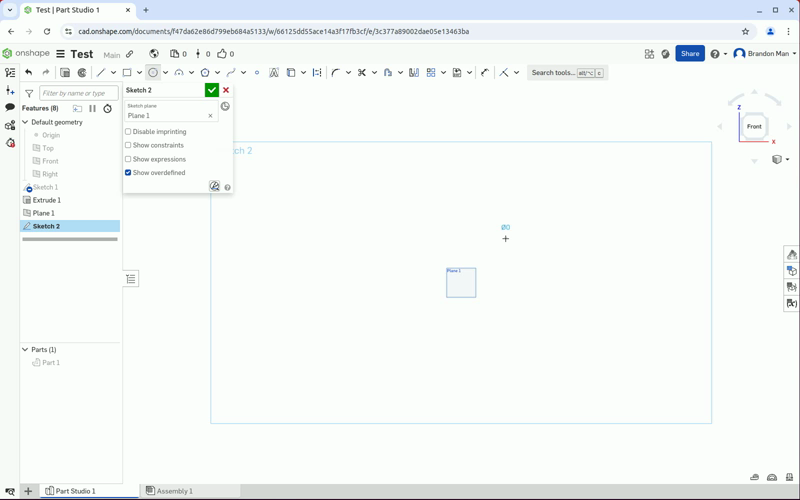
mouse_move(528, 238)
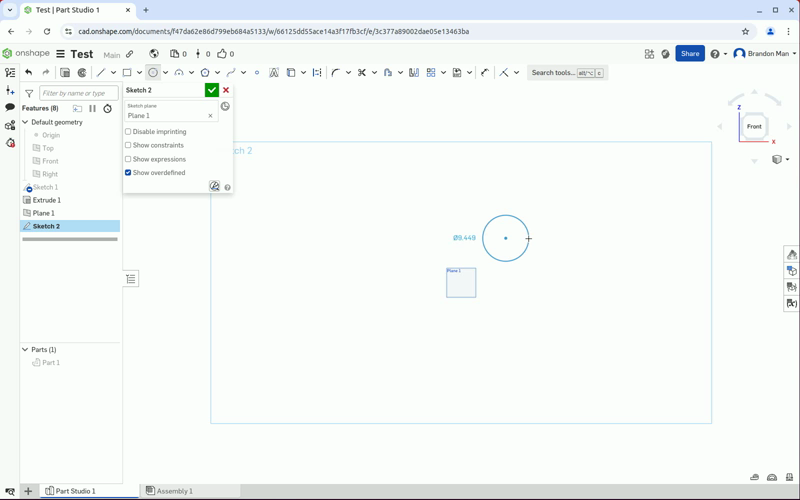
click(528, 238)
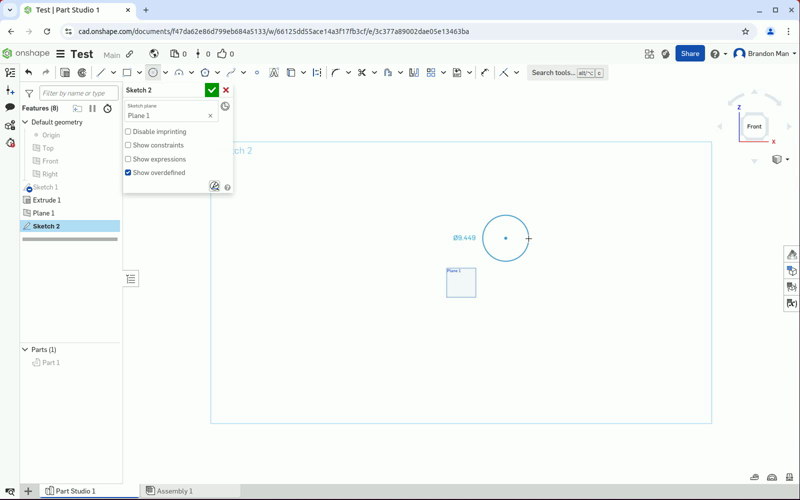
key(esc)
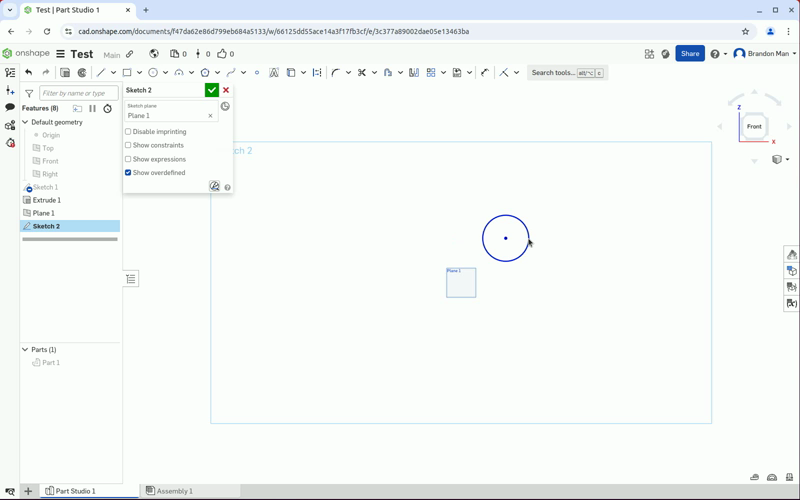
mouse_move(497, 228)
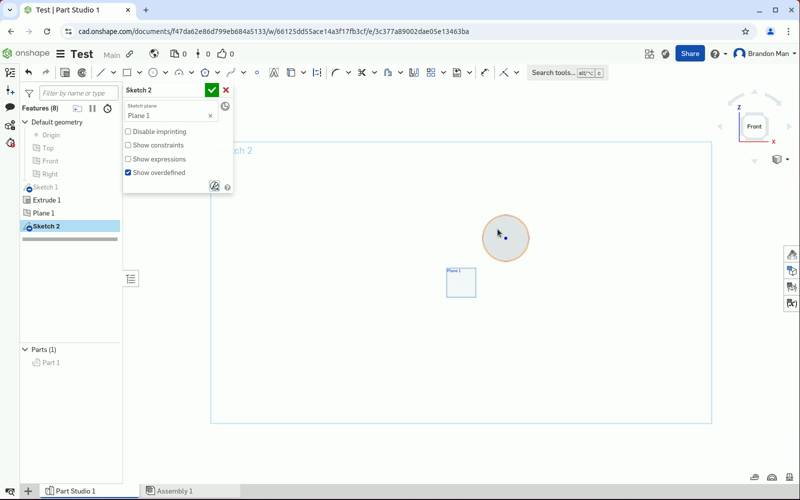
scroll(6)
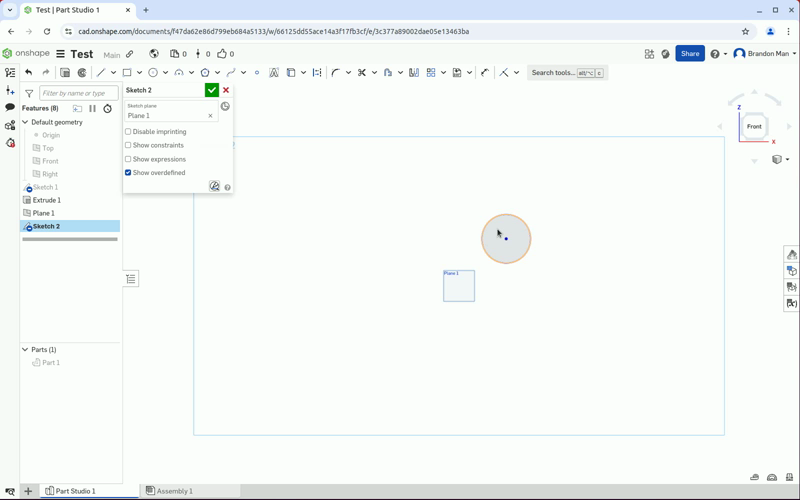
scroll(6)
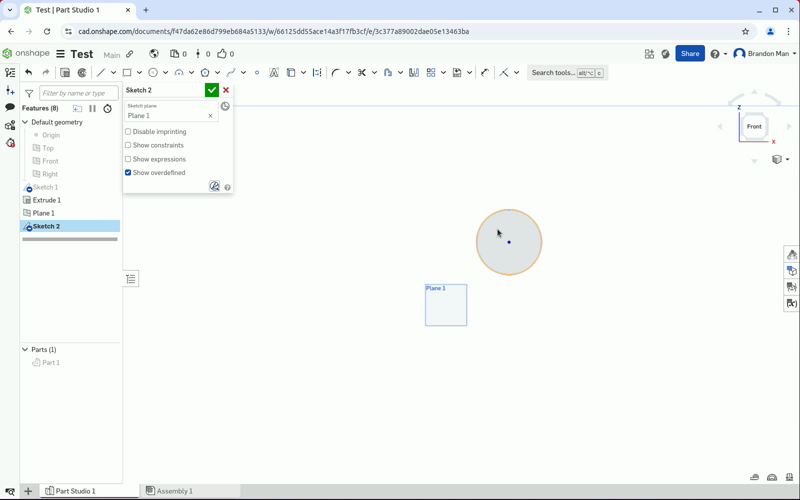
scroll(6)
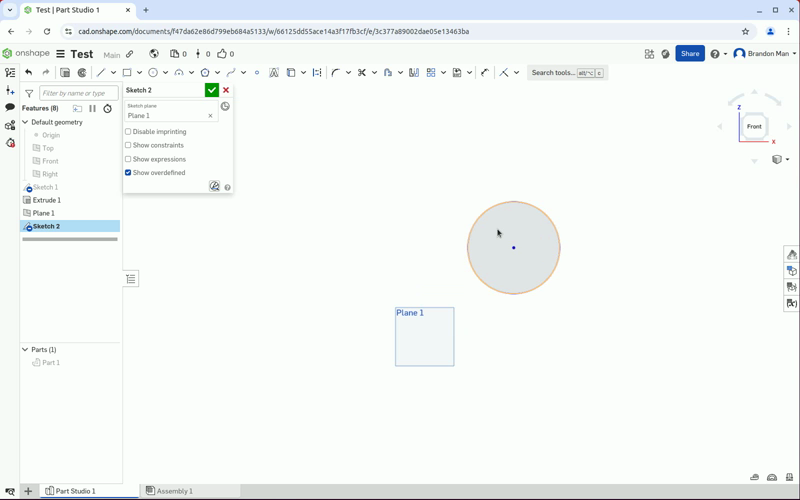
scroll(6)
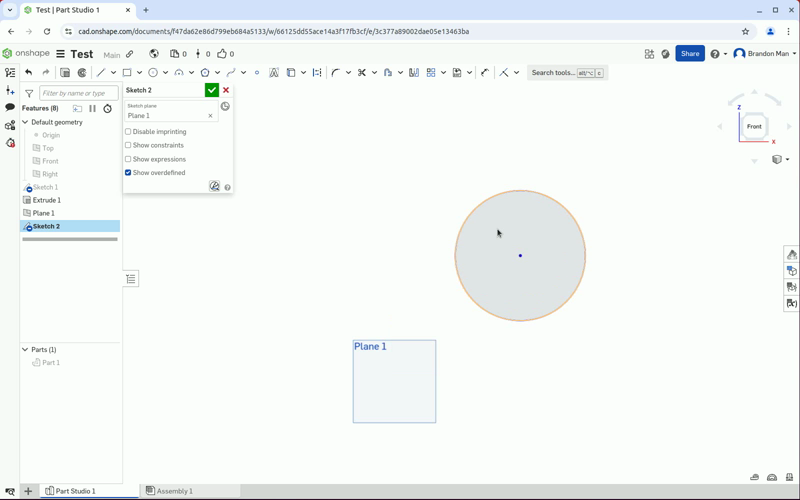
scroll(6)
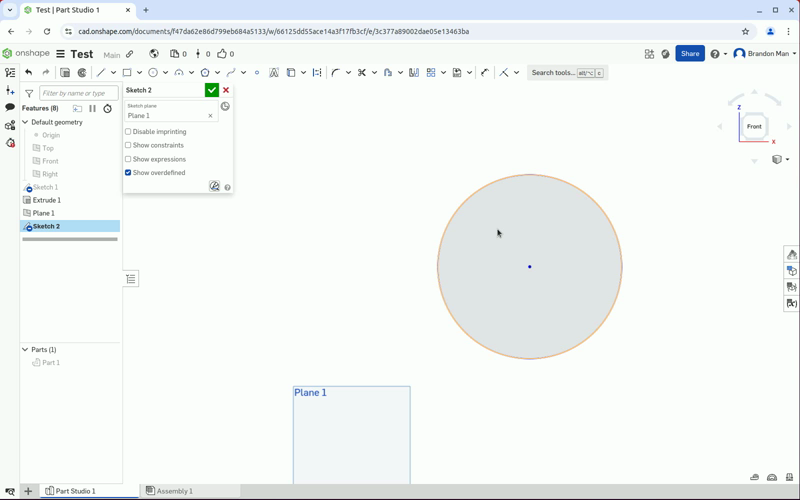
scroll(6)
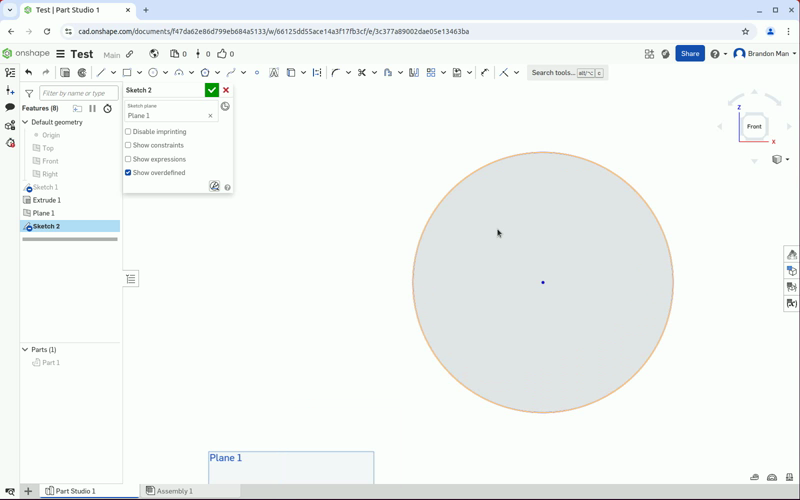
scroll(6)
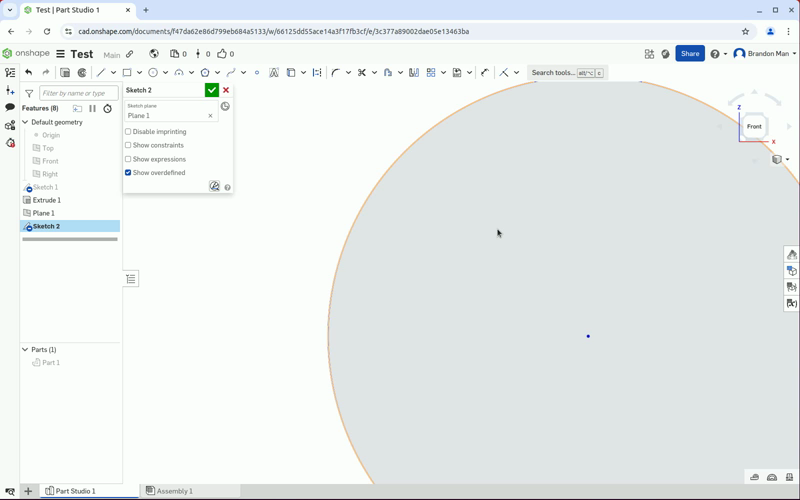
click(497, 228)
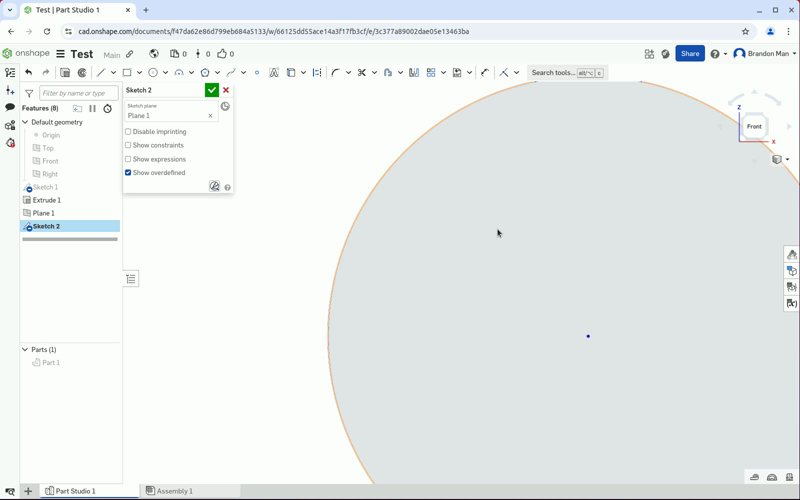
scroll(-6)
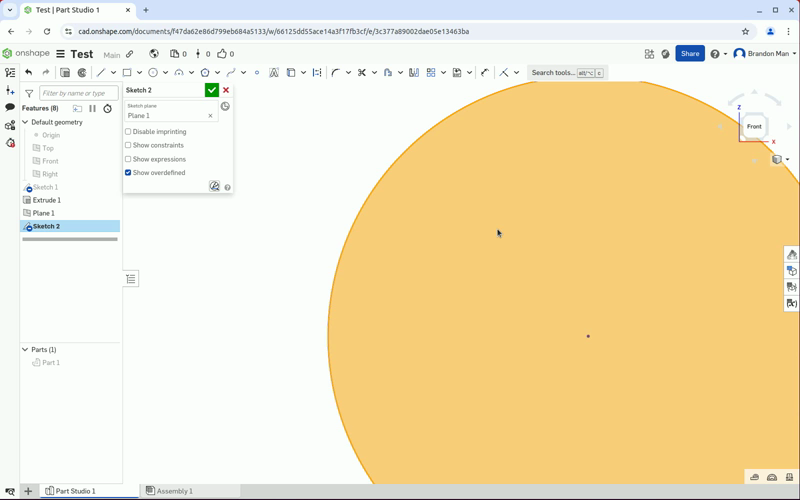
scroll(-6)
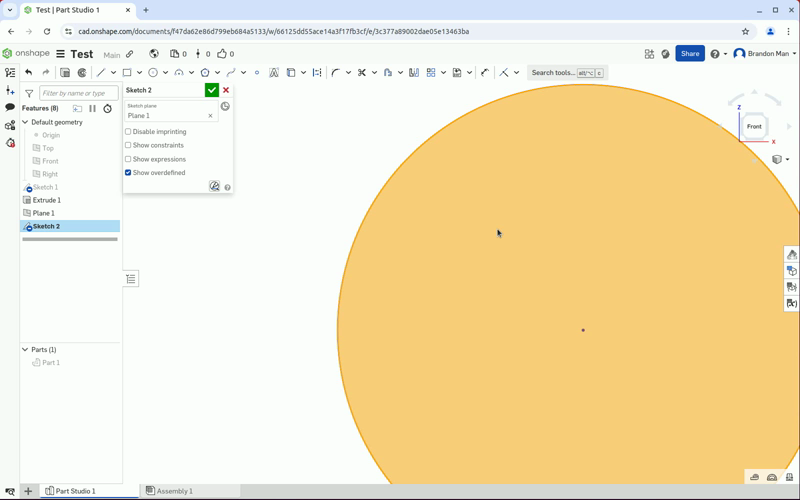
scroll(-6)
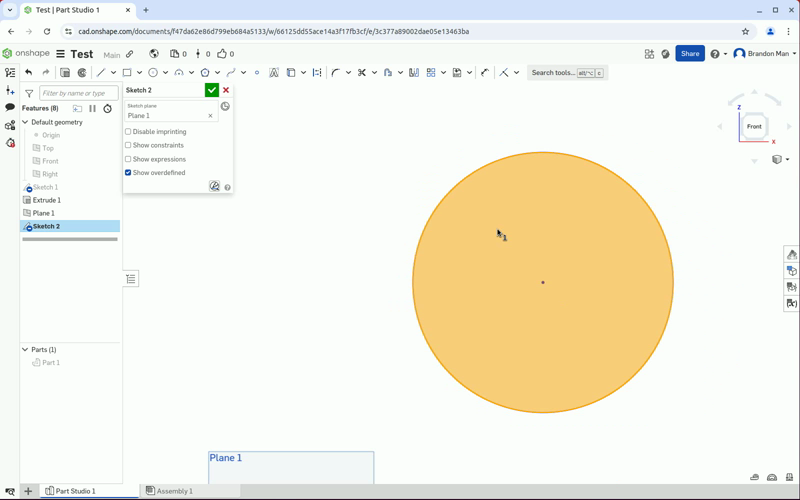
scroll(-6)
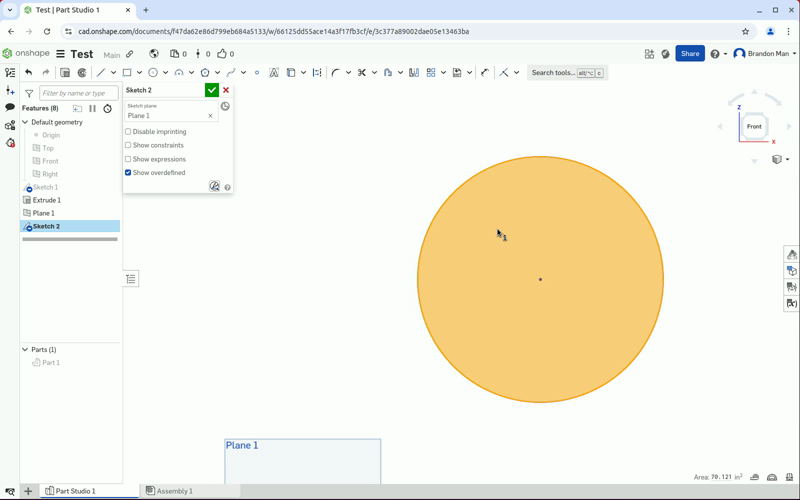
scroll(-6)
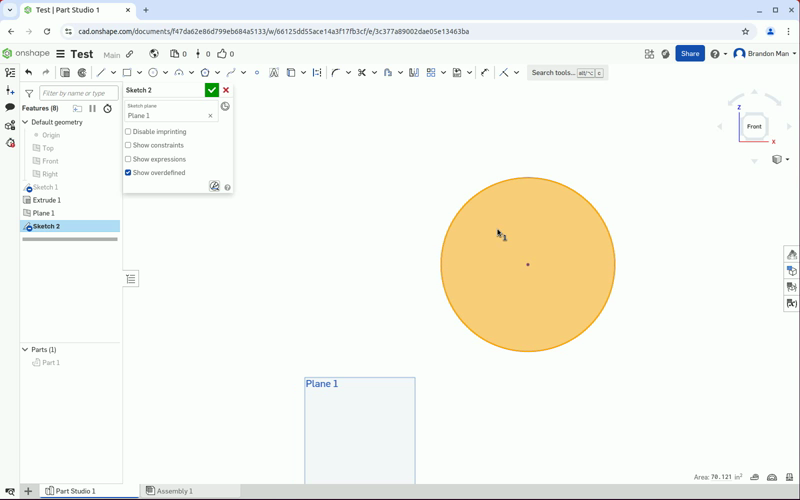
scroll(-6)
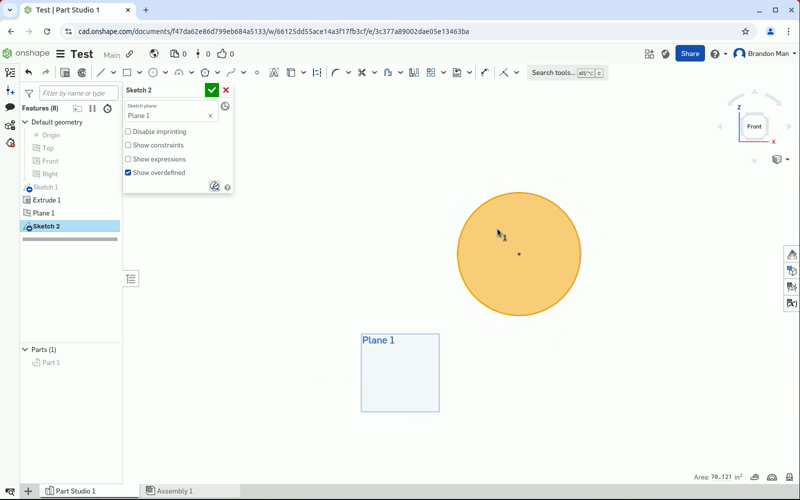
scroll(-6)
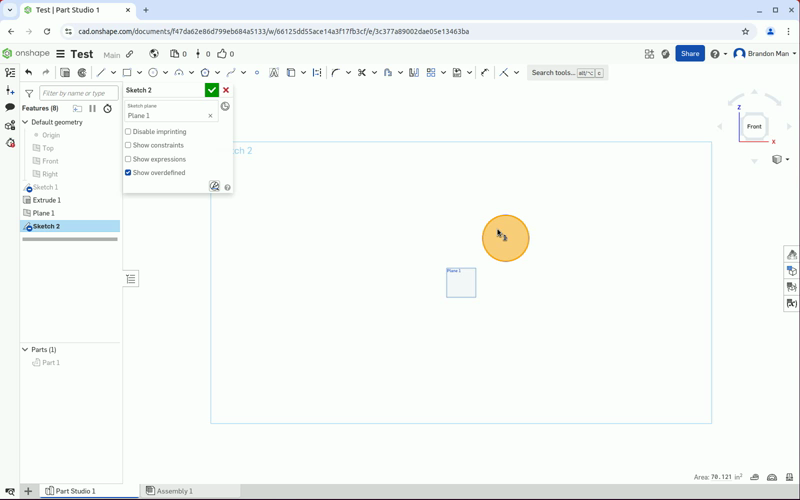
mouse_move(73, 352)
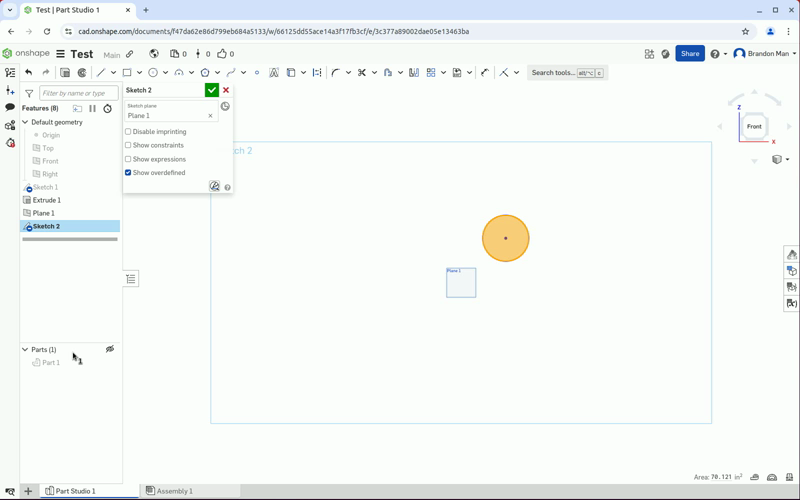
key(shift+y)
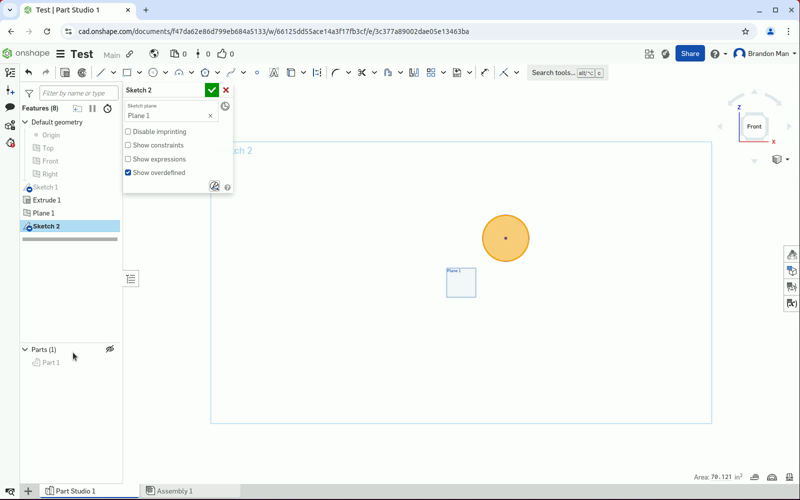
key(shift+e)
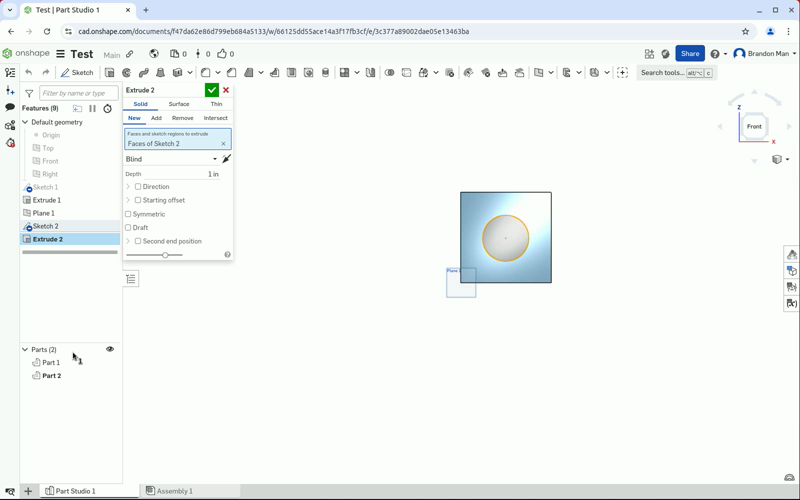
mouse_move(143, 106)
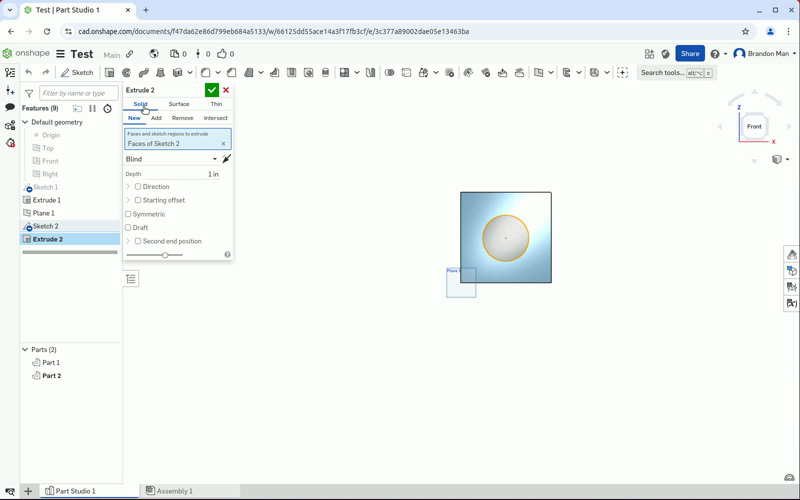
click(143, 106)
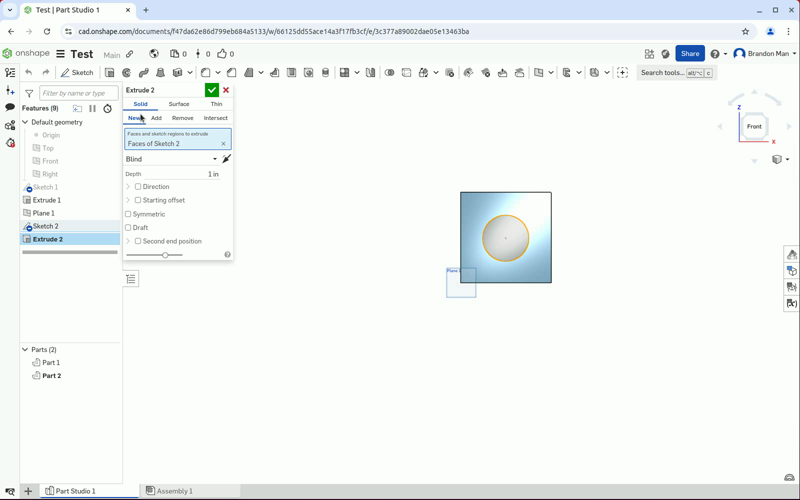
mouse_move(137, 120)
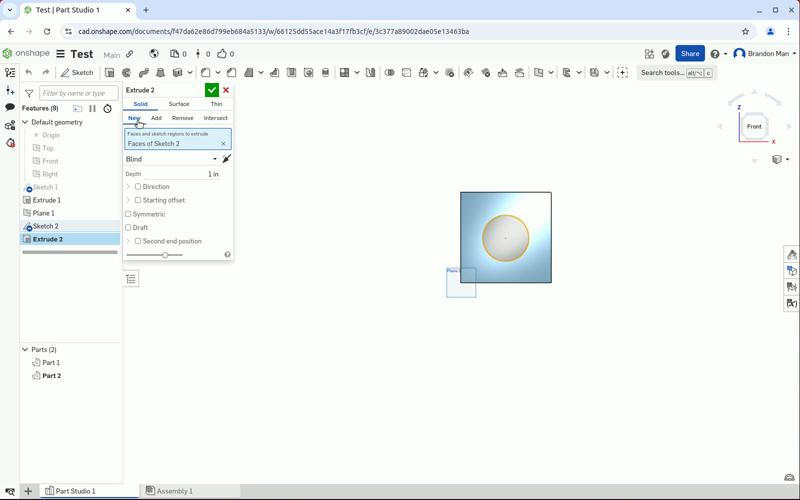
click(137, 120)
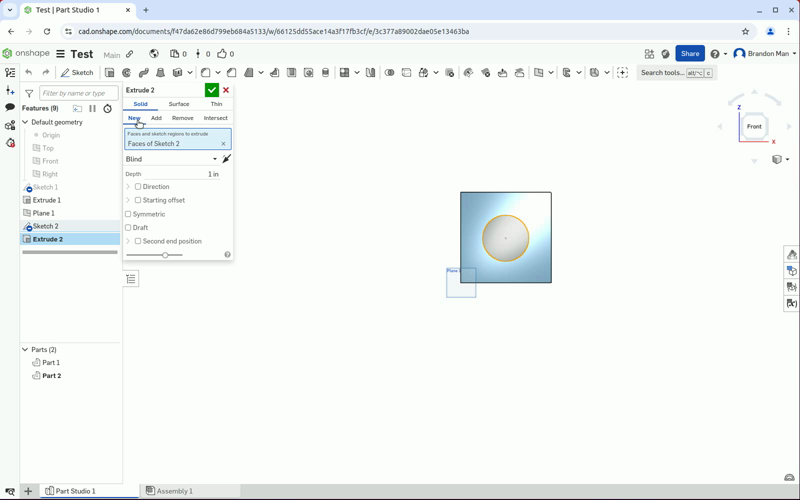
key(tab, 4)
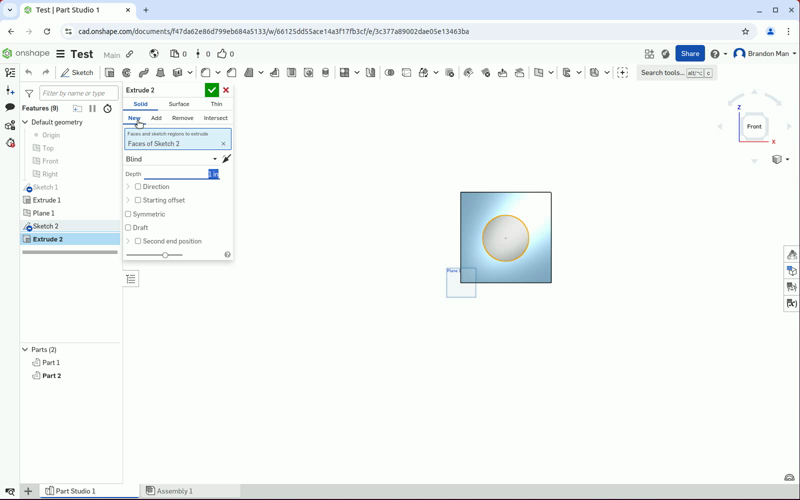
text(4.574)
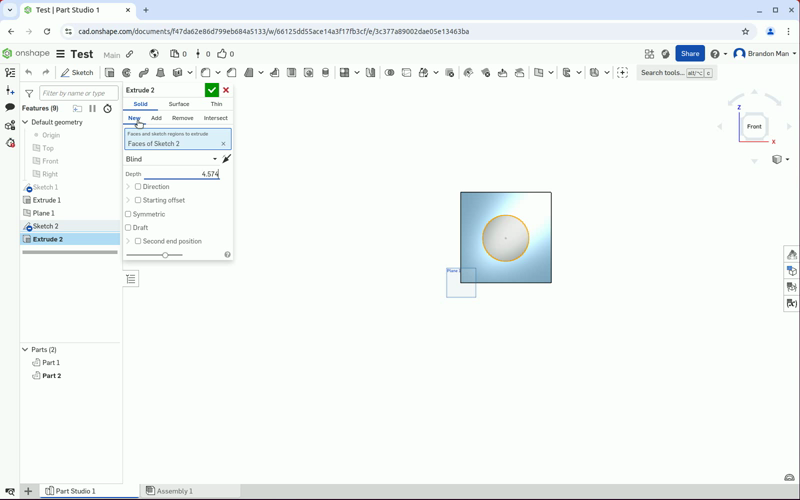
key(enter)
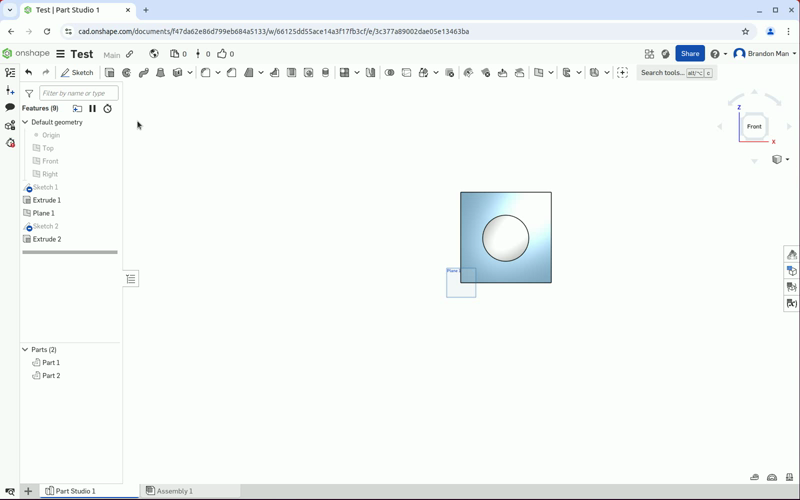
key(shift+h)
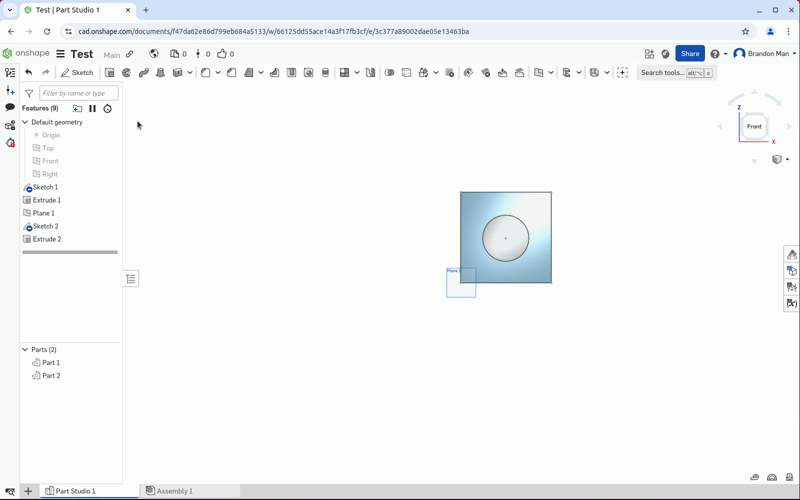
key(shift+h)
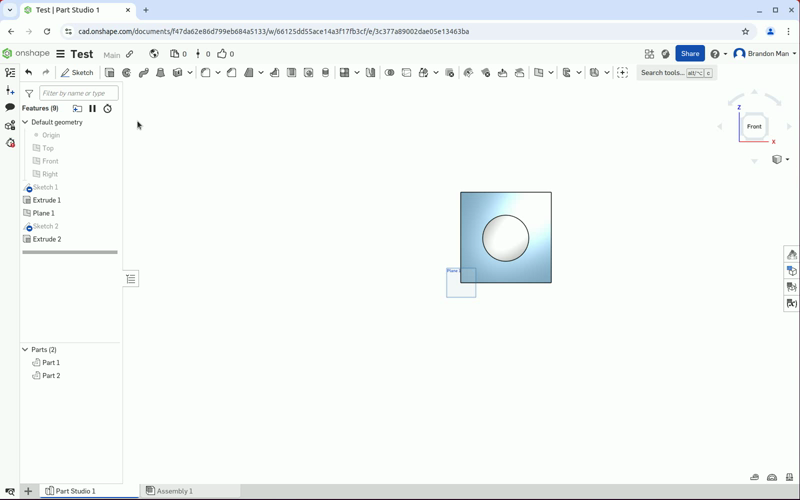
mouse_move(73, 189)
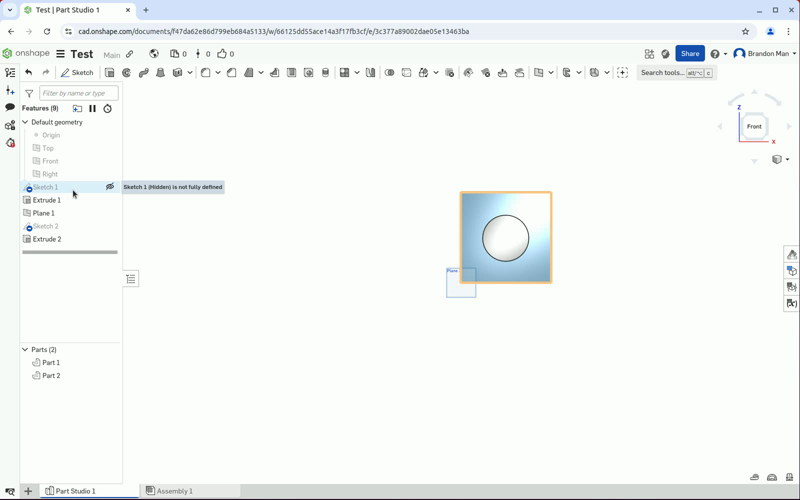
click(73, 189)
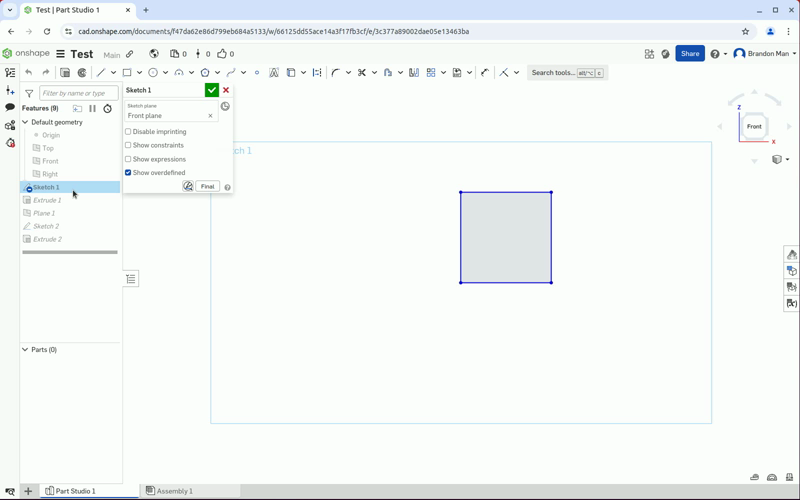
mouse_move(229, 92)
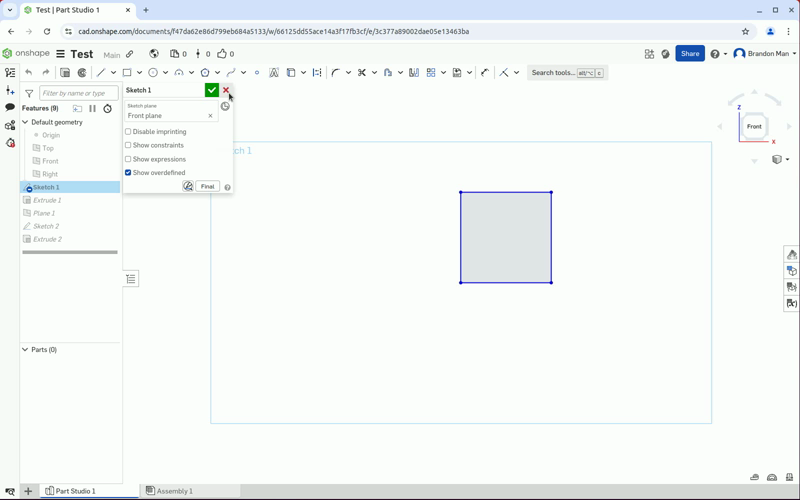
click(229, 92)
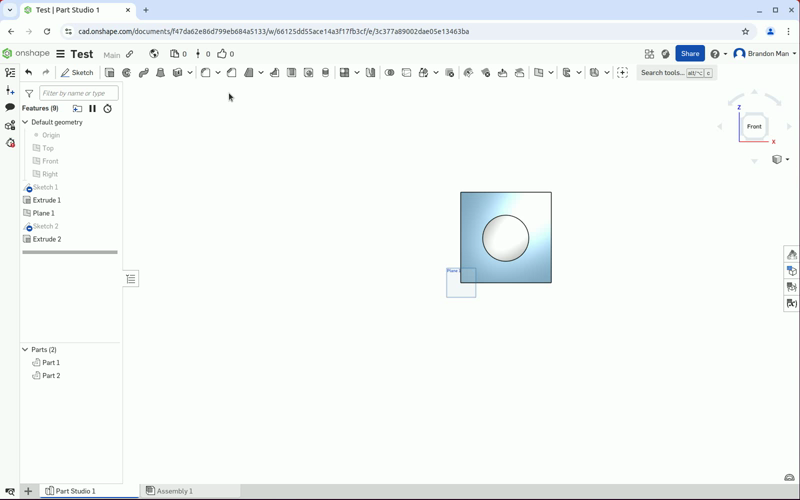
mouse_move(73, 352)
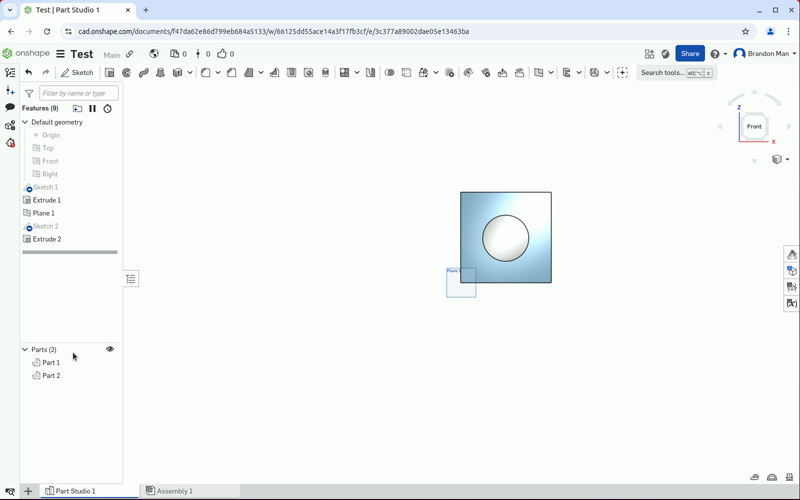
key(y)
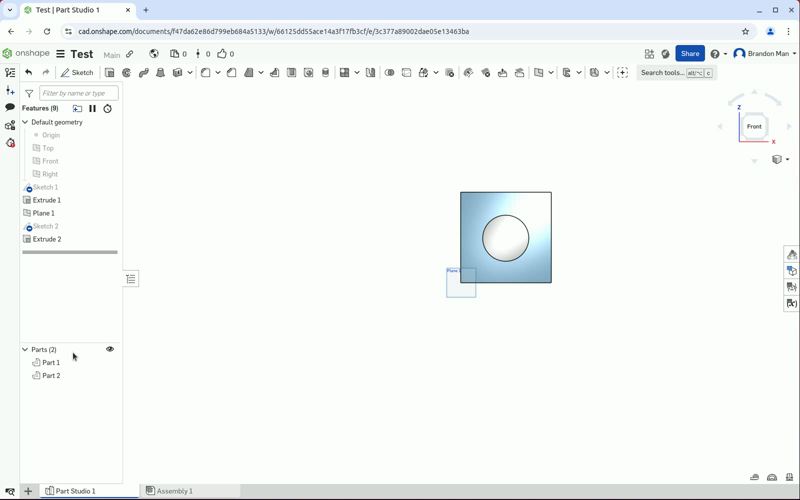
key(shift+p)
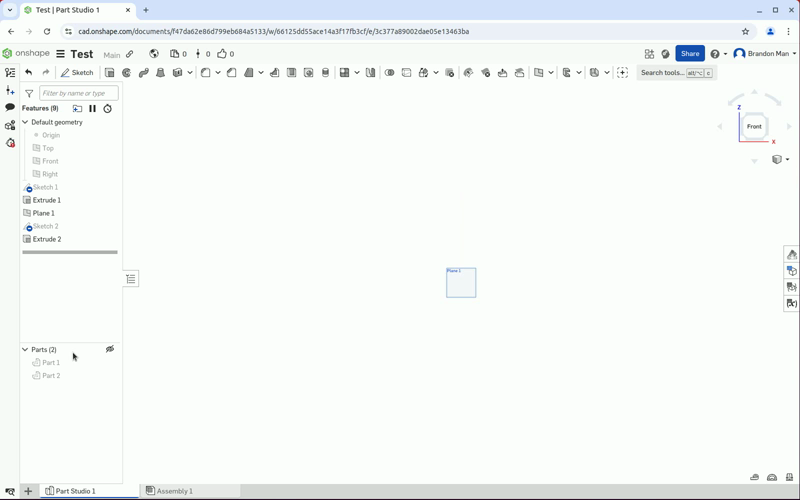
key(space)
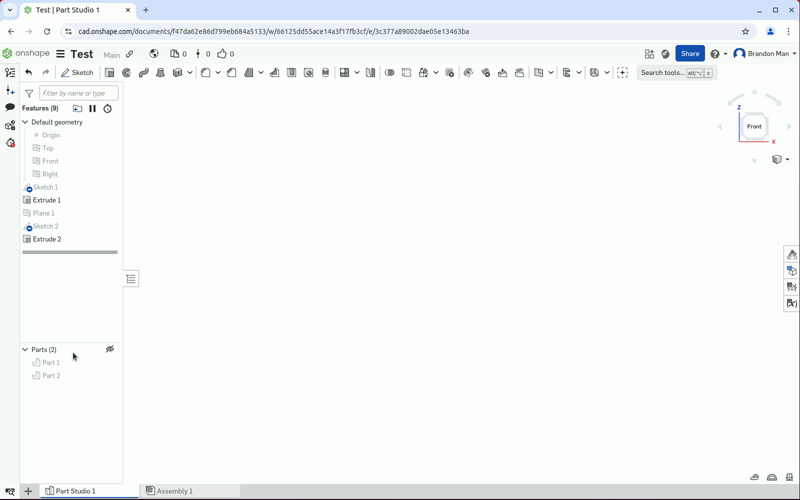
key_down(shift)
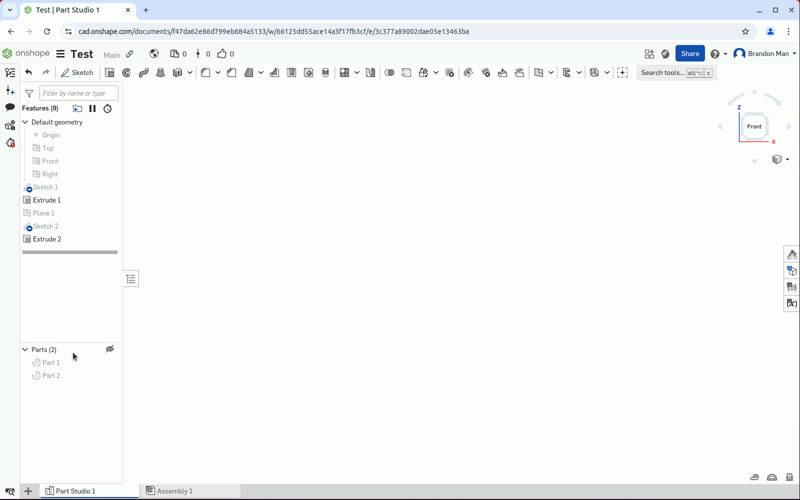
key(down)
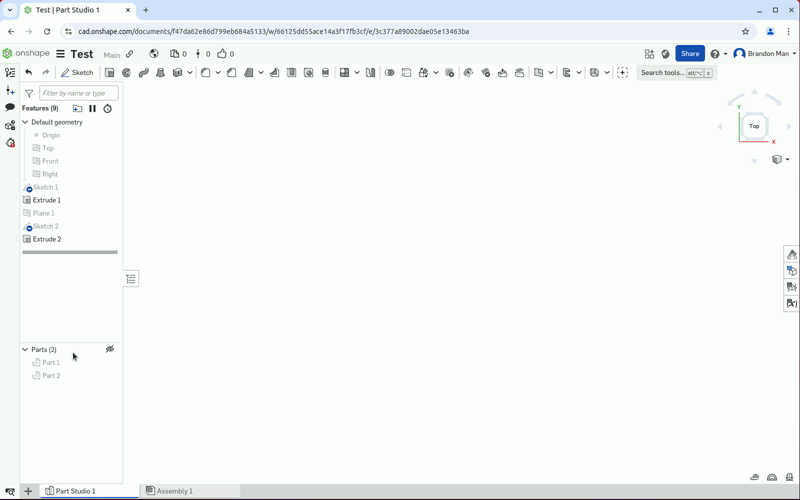
key_up(shift)
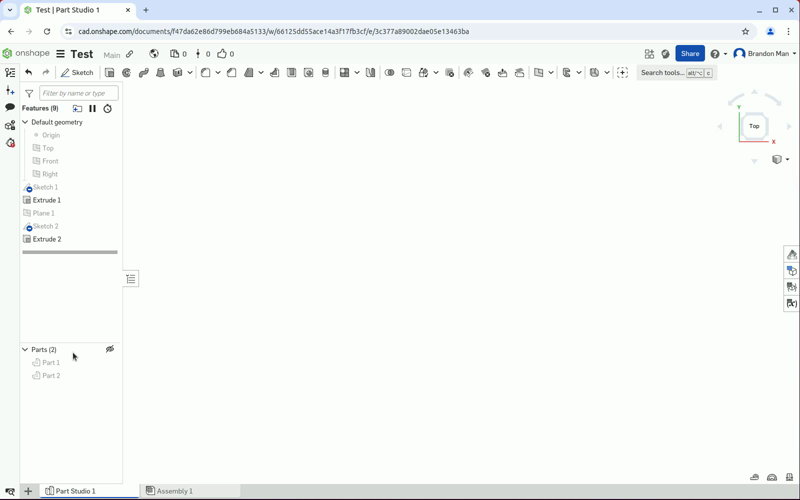
mouse_move(73, 352)
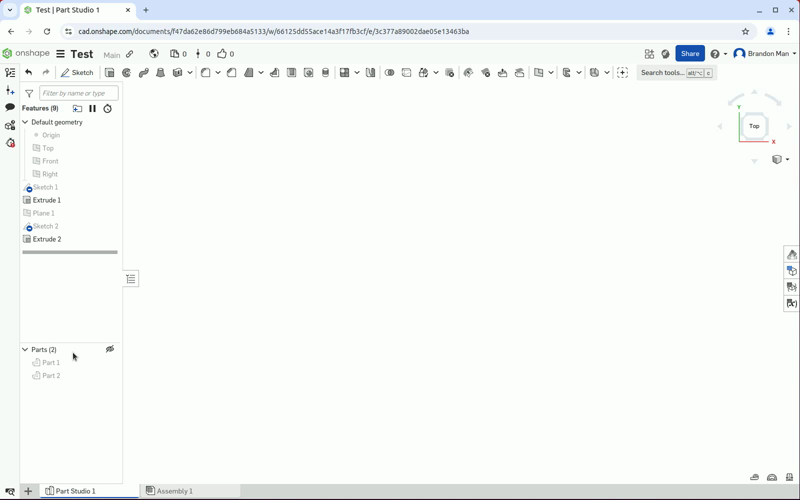
key(shift+y)
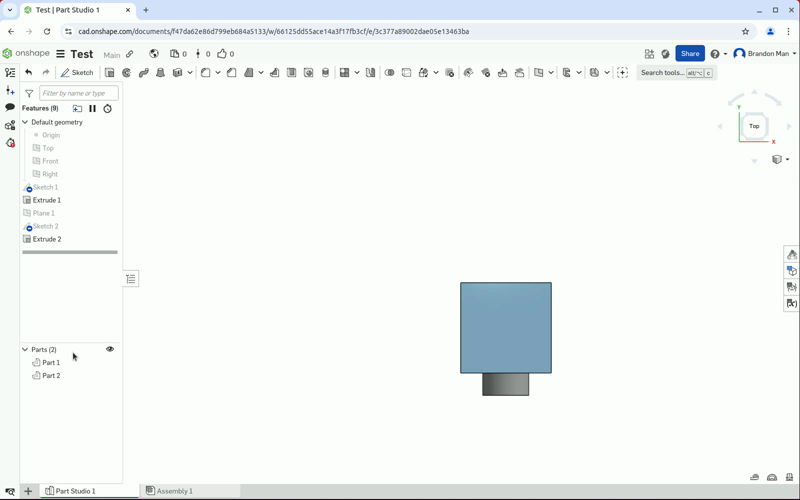
mouse_move(541, 75)
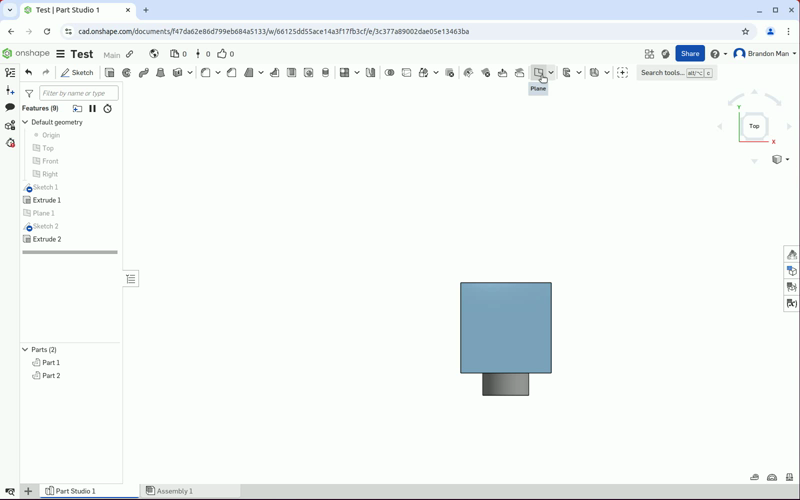
click(541, 75)
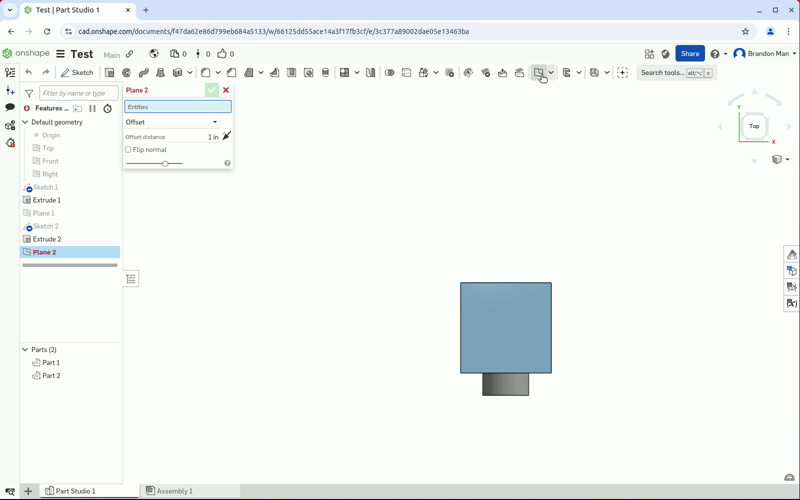
mouse_move(73, 150)
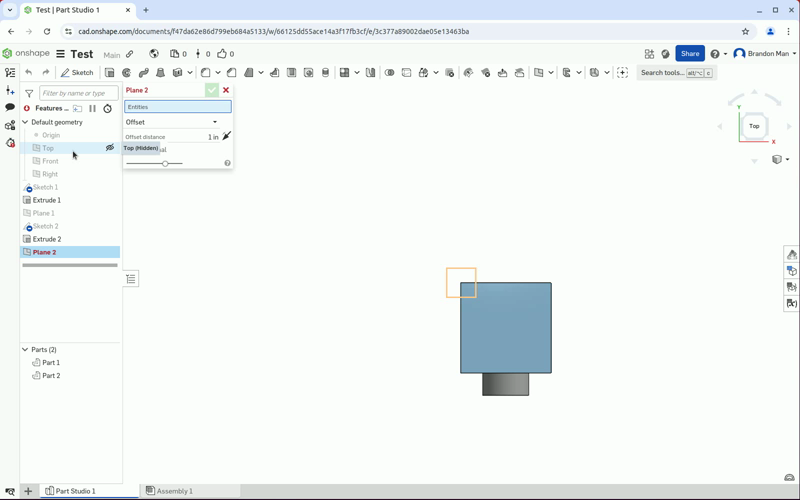
click(73, 150)
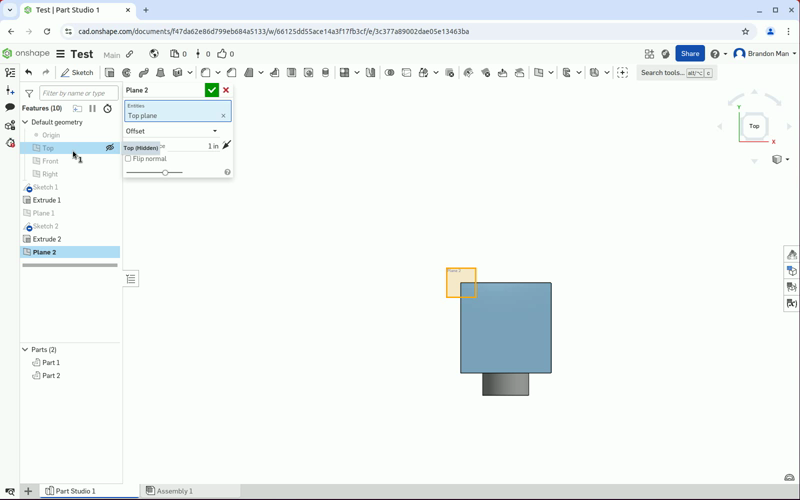
key(tab, 2)
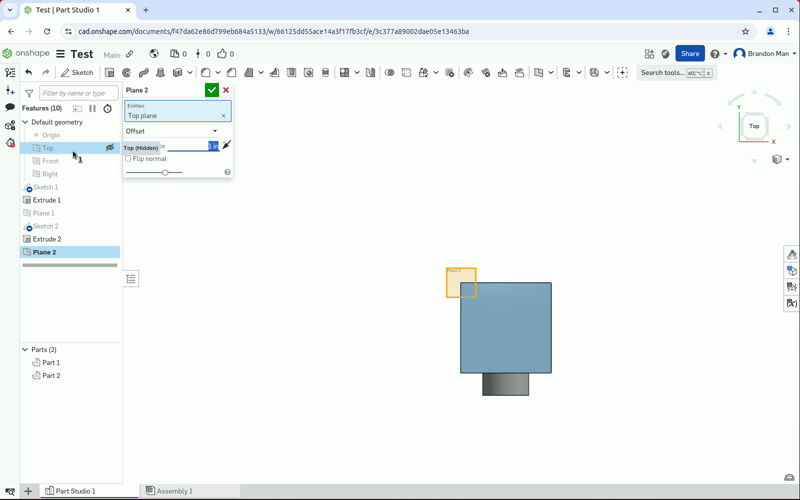
text(18.548)
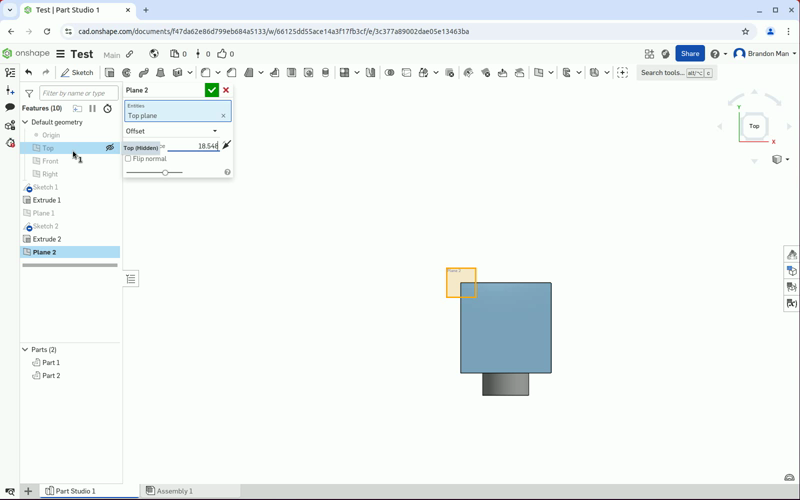
key(enter, 2)
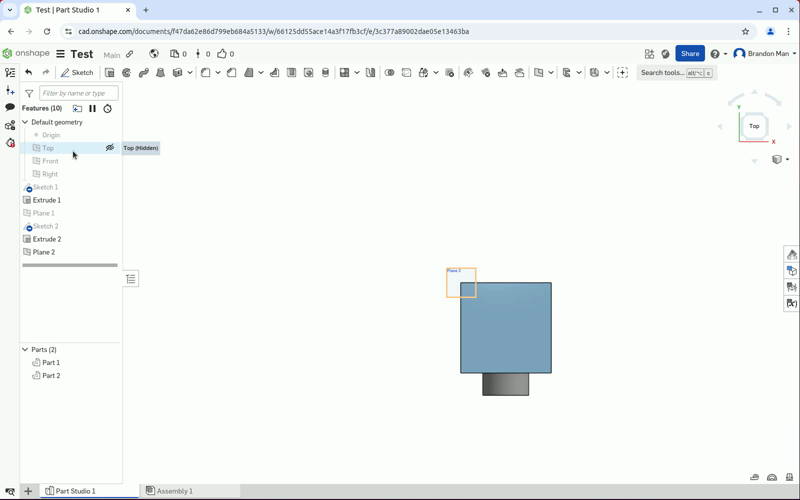
key(shift+s)
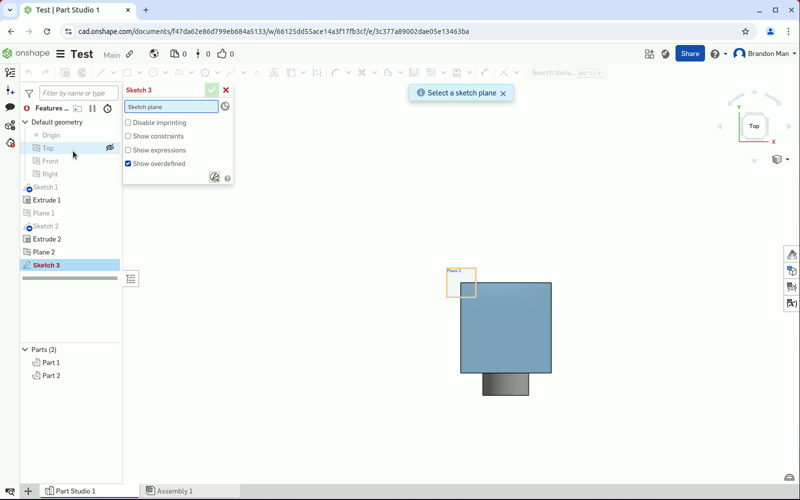
mouse_move(73, 254)
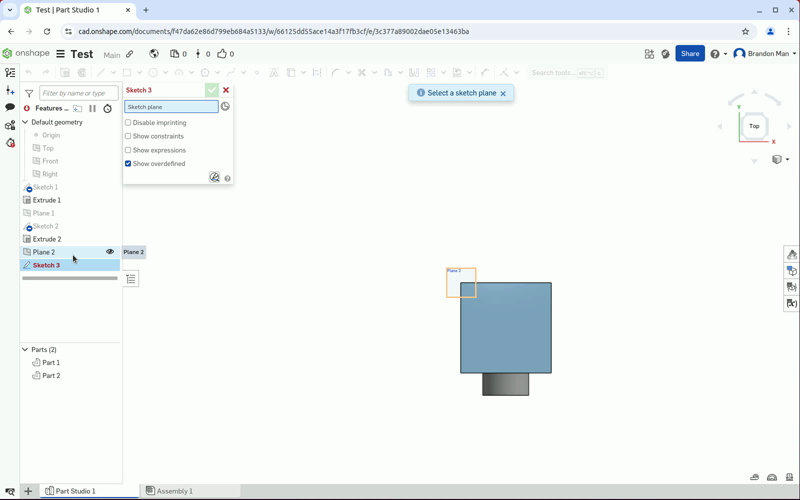
click(73, 254)
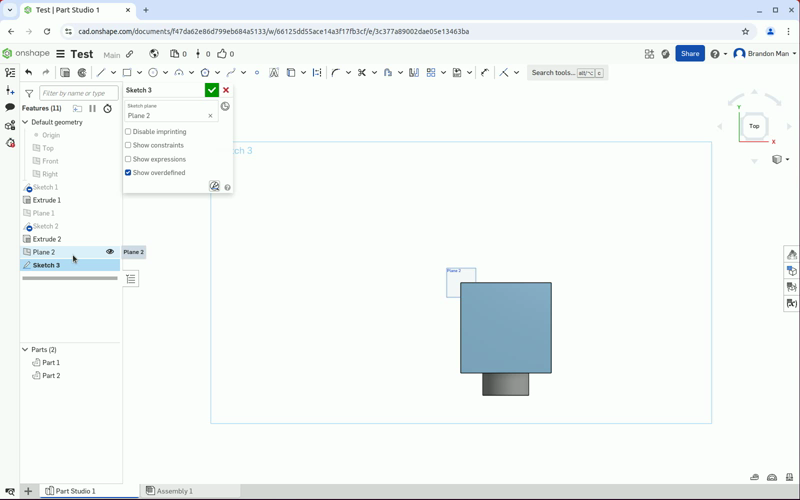
mouse_move(73, 352)
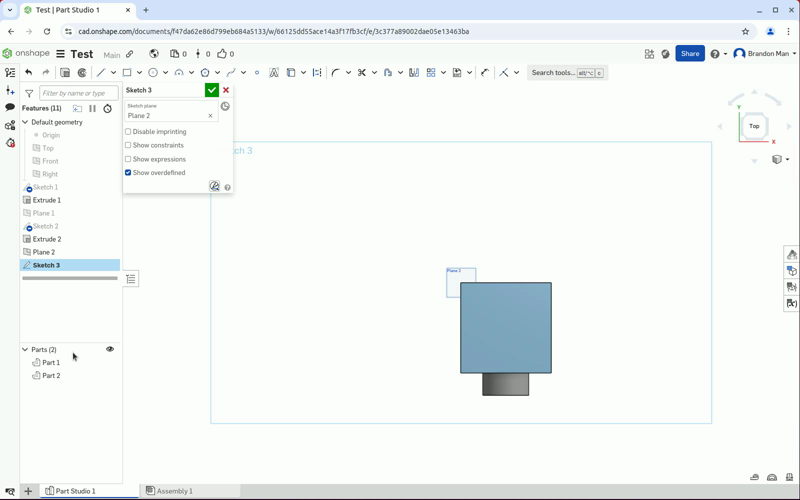
key(y)
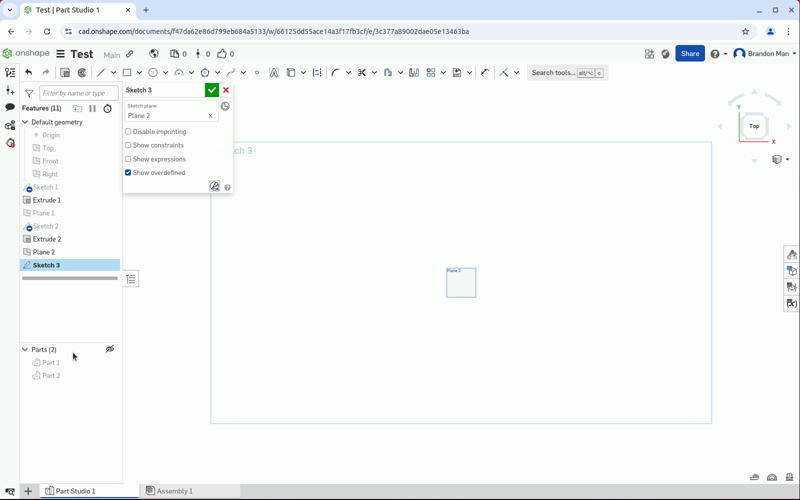
key(c)
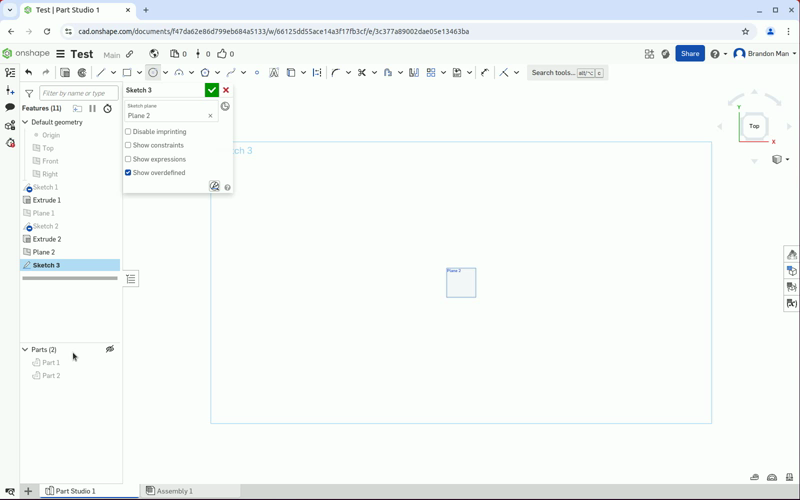
key_down(shift)
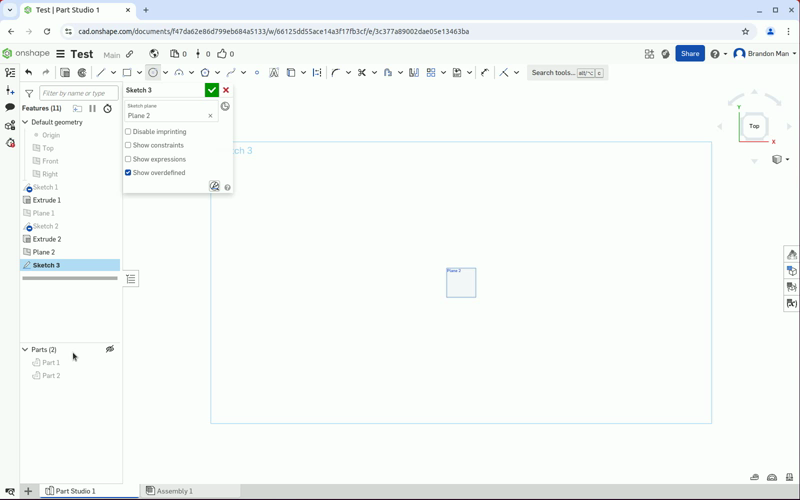
mouse_move(505, 327)
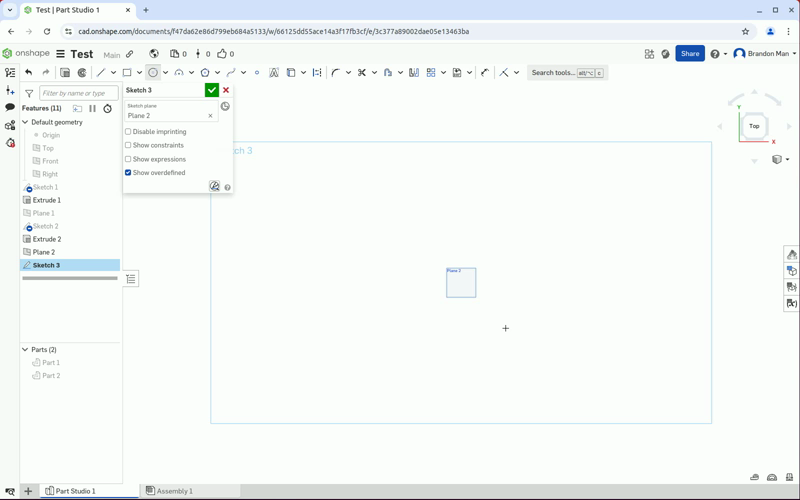
click(505, 327)
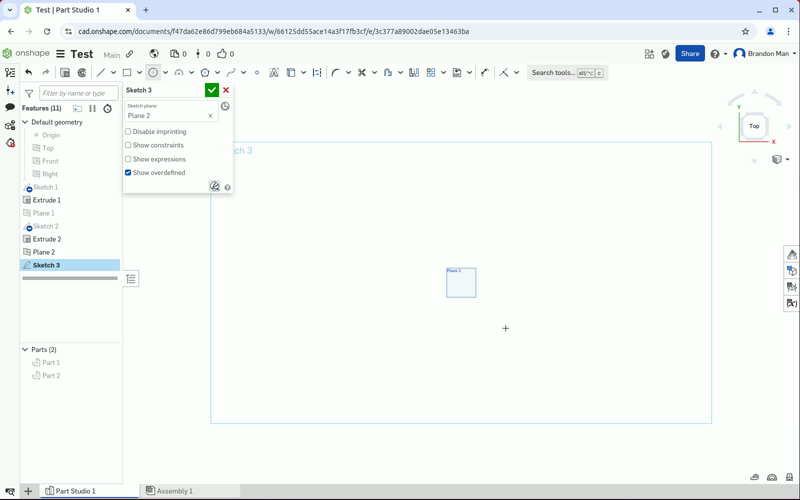
key_up(shift)
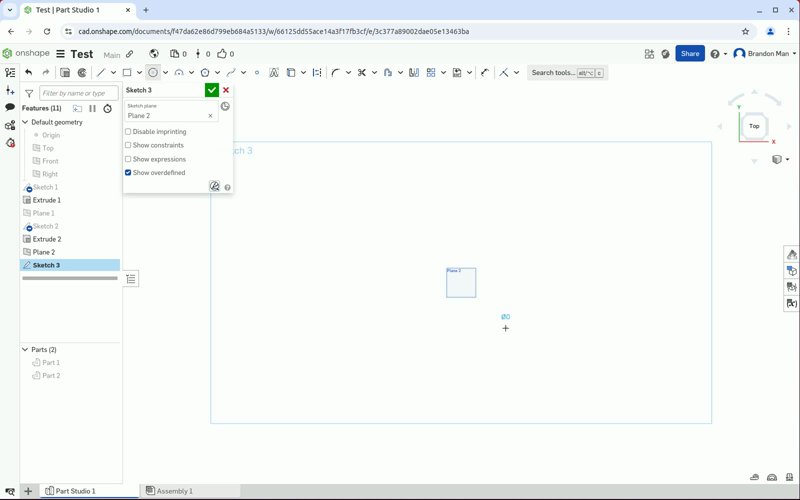
mouse_move(528, 327)
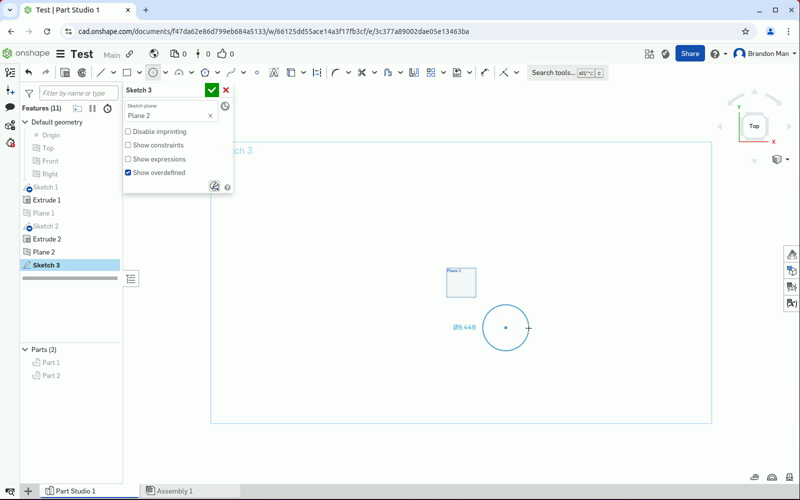
click(528, 327)
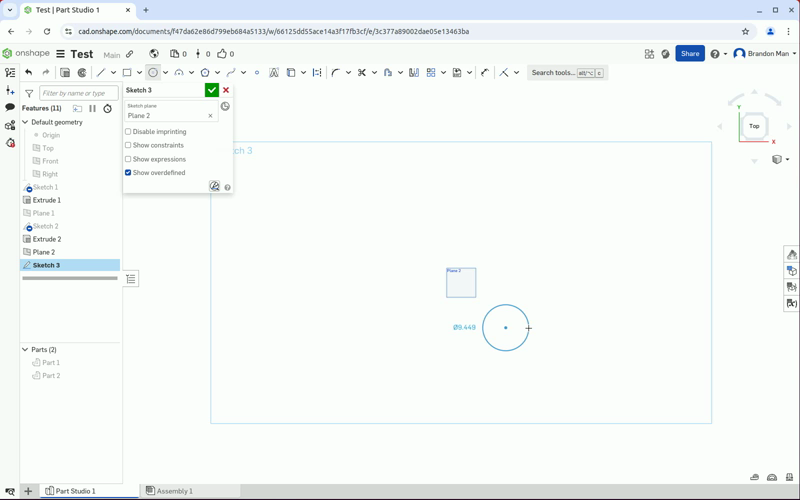
key(esc)
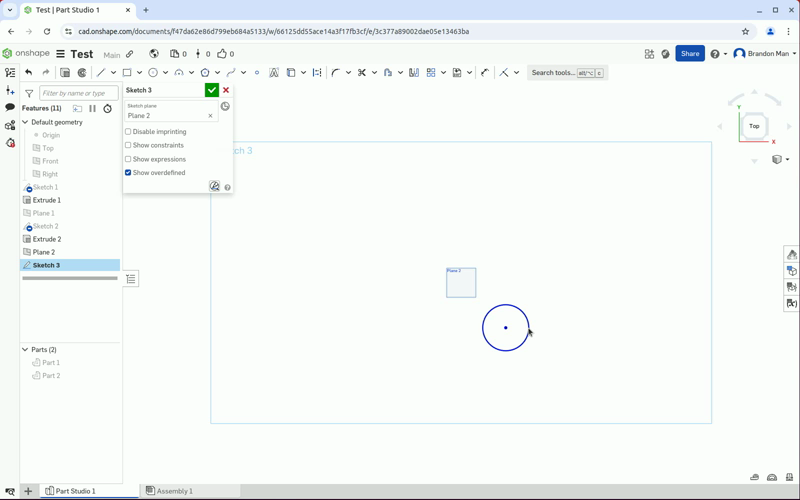
mouse_move(500, 342)
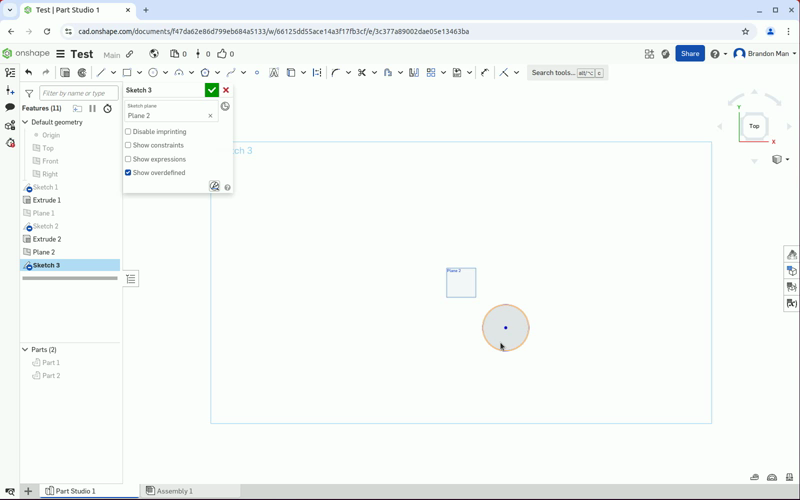
scroll(6)
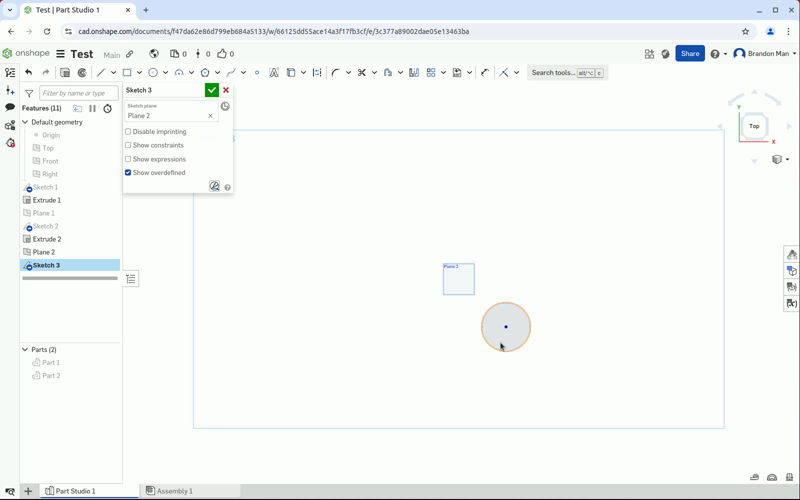
scroll(6)
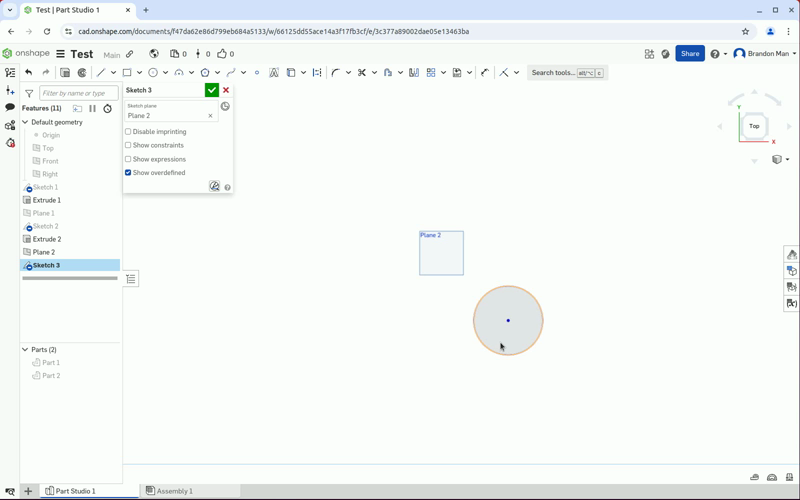
scroll(6)
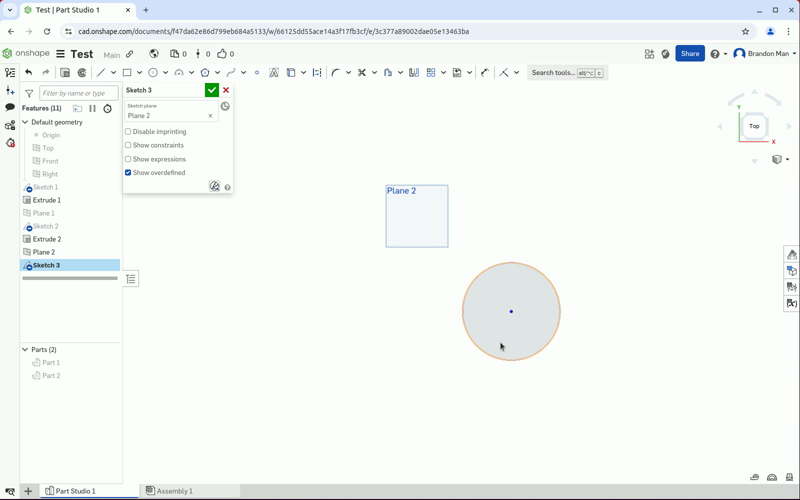
scroll(6)
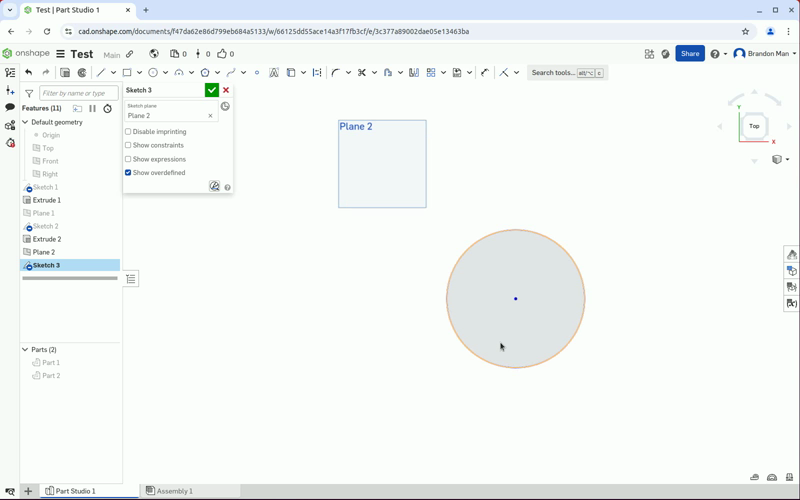
scroll(6)
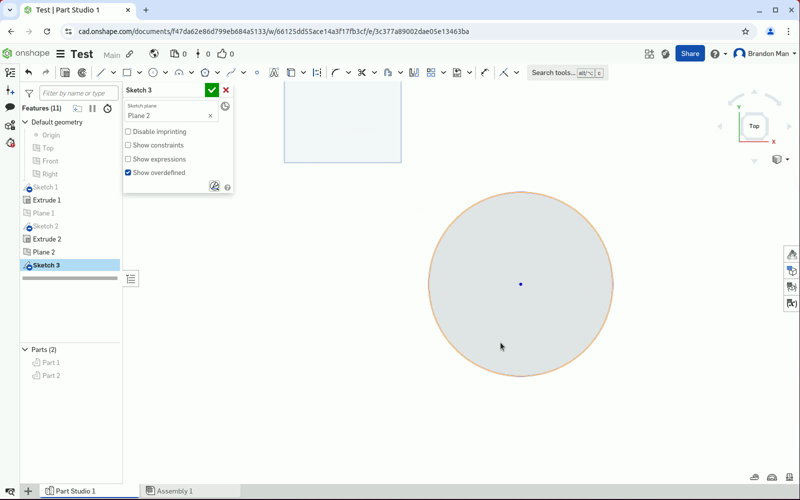
scroll(6)
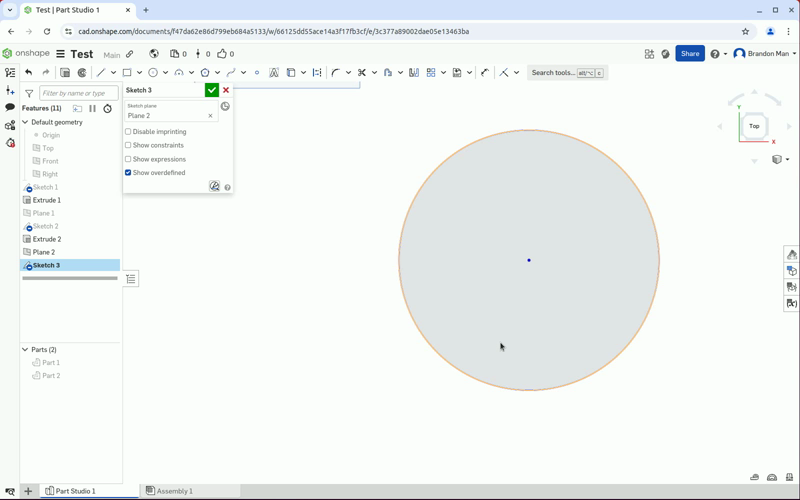
scroll(6)
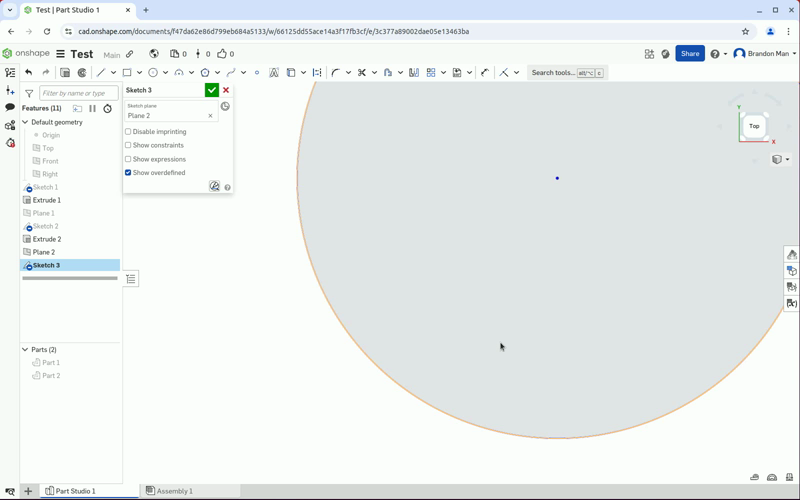
click(500, 342)
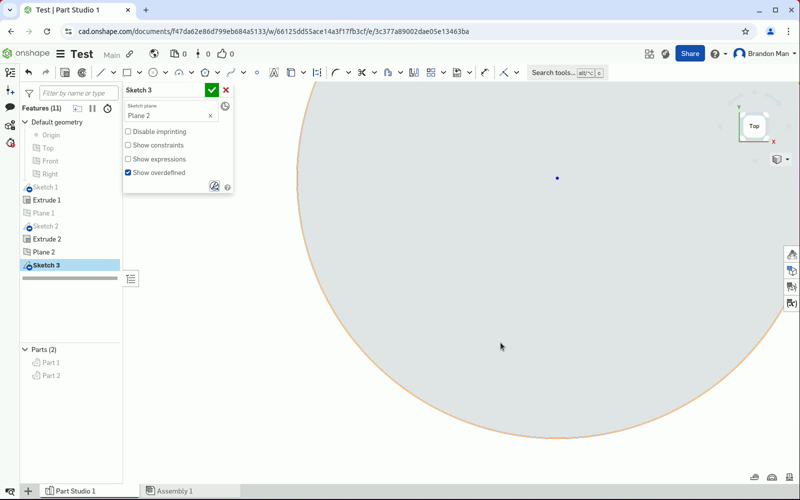
scroll(-6)
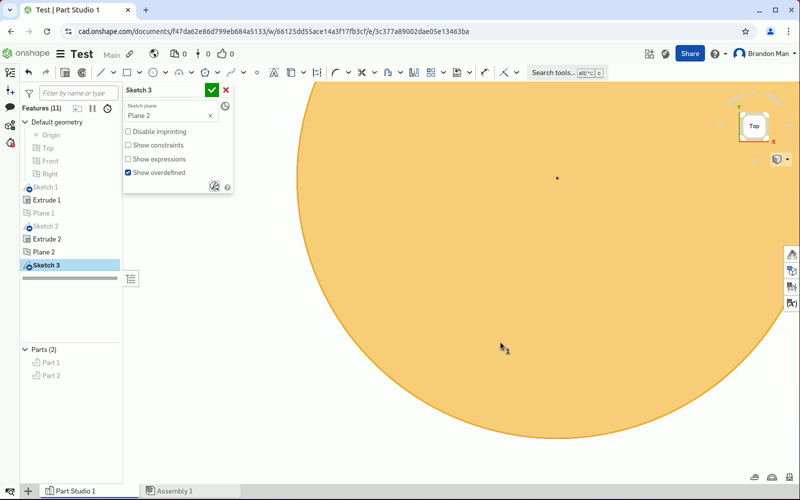
scroll(-6)
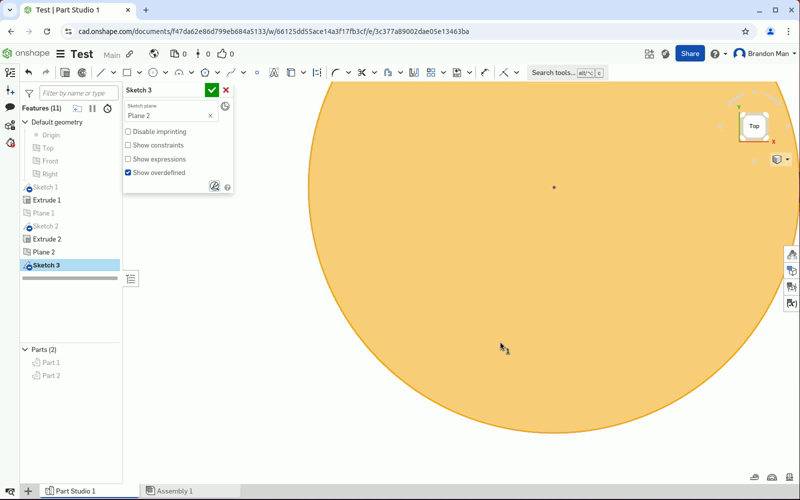
scroll(-6)
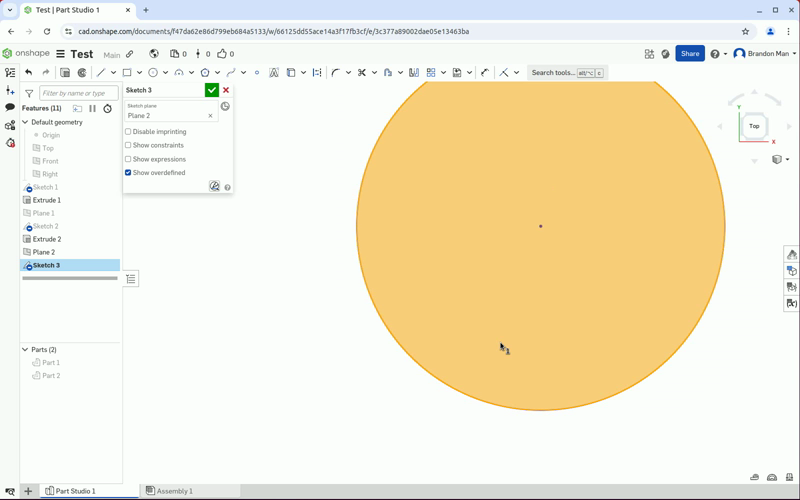
scroll(-6)
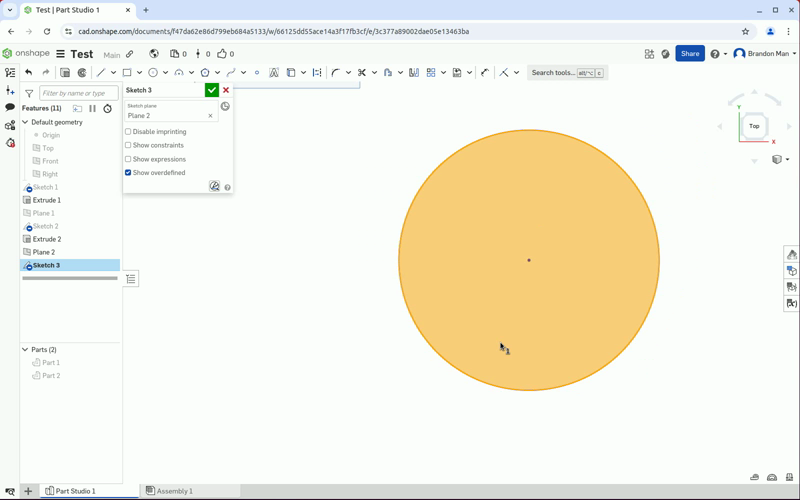
scroll(-6)
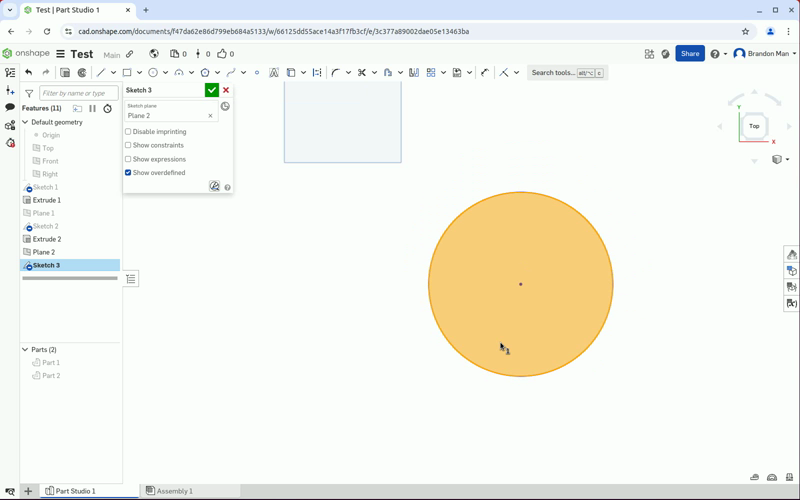
scroll(-6)
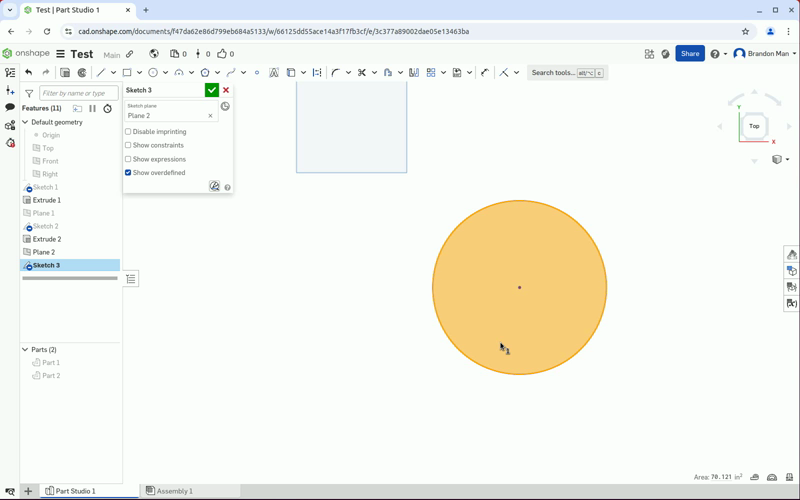
scroll(-6)
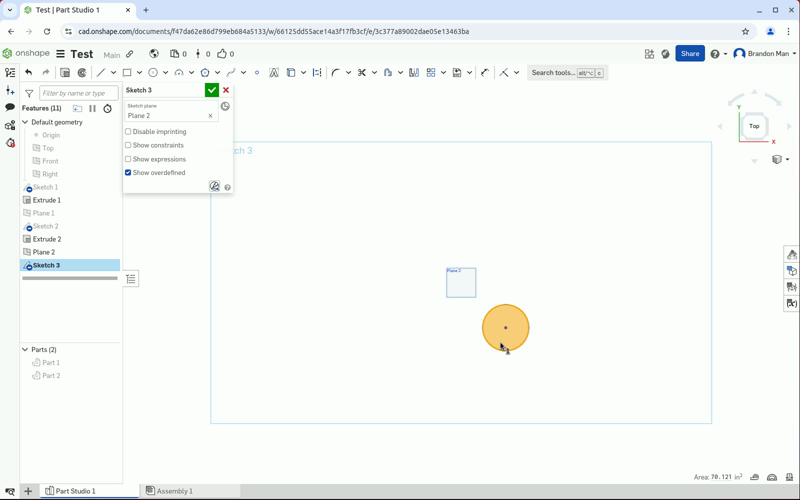
mouse_move(73, 352)
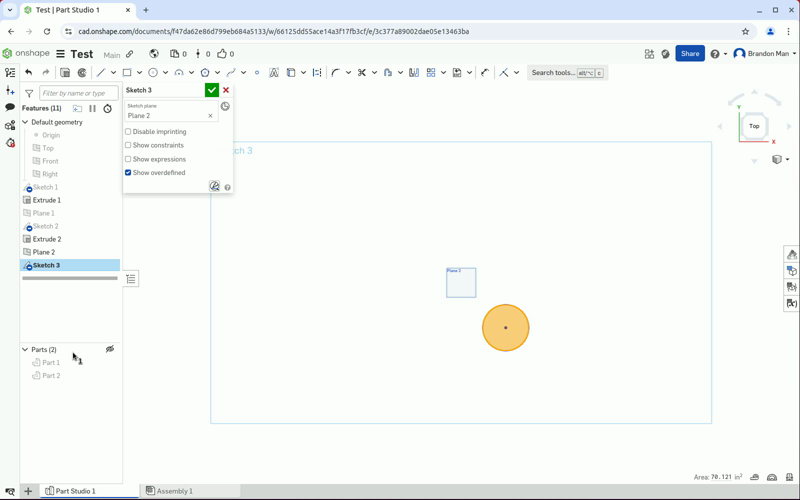
key(shift+y)
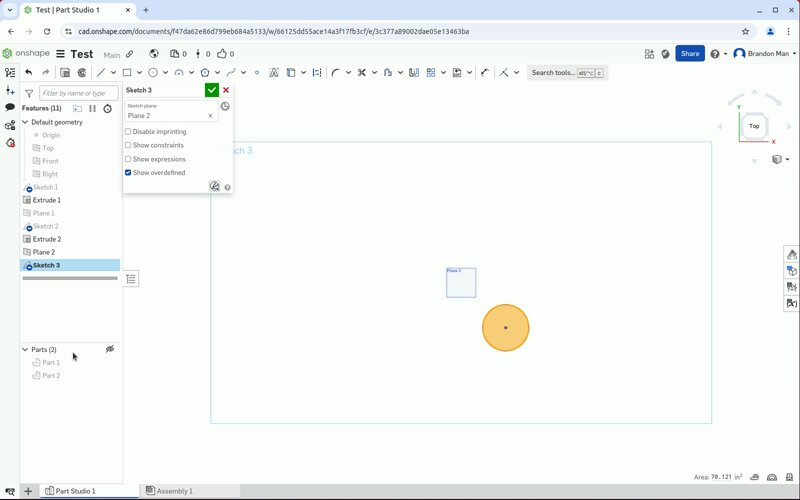
key(shift+e)
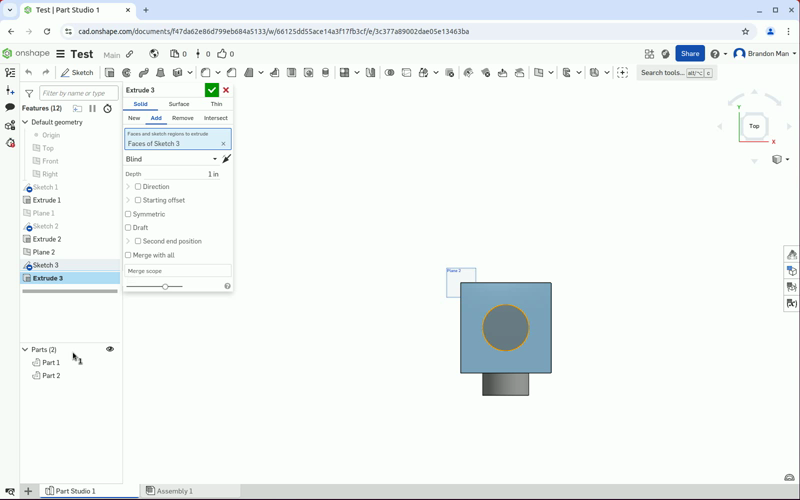
mouse_move(143, 106)
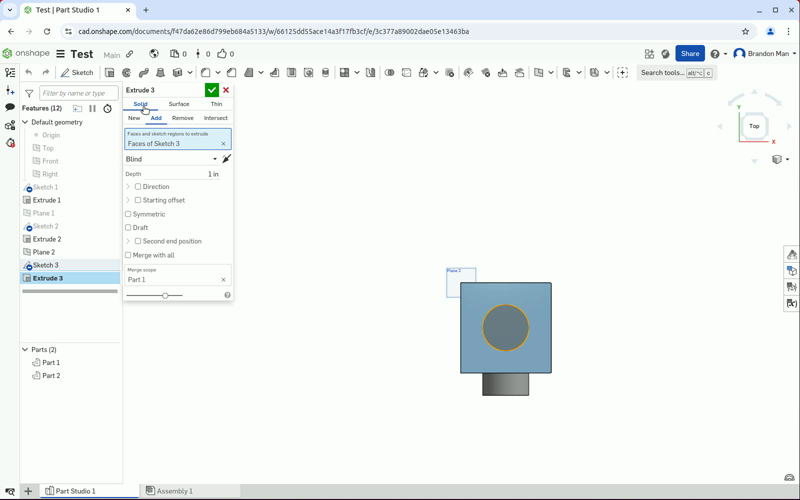
click(143, 106)
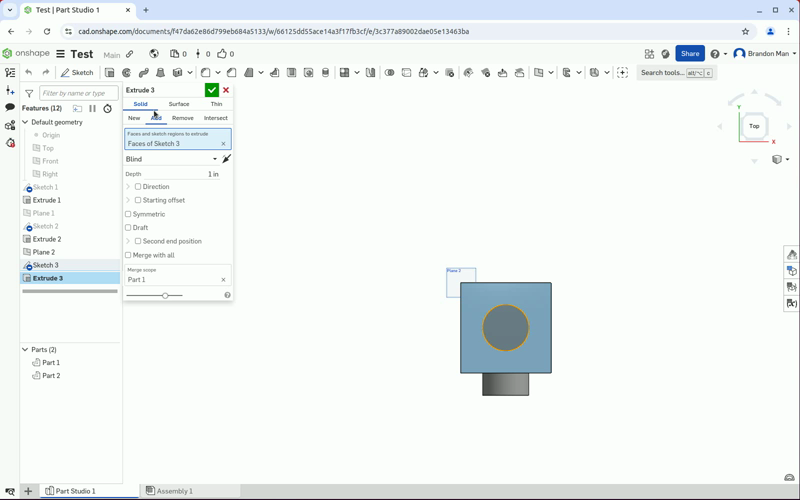
mouse_move(186, 120)
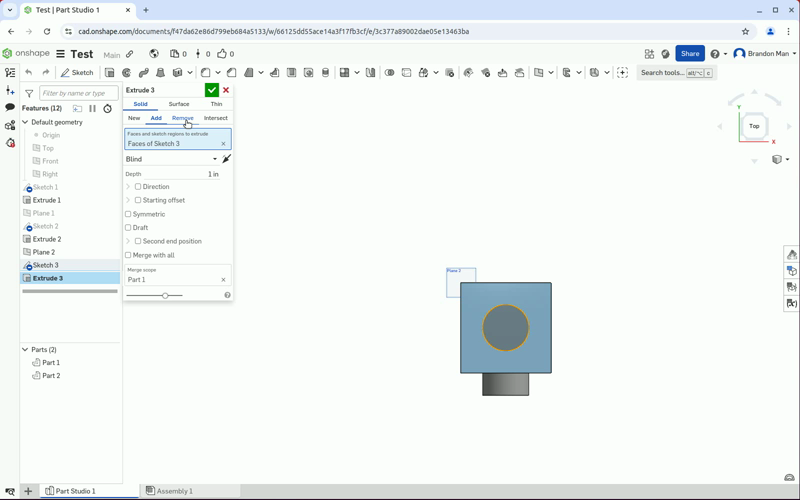
click(186, 120)
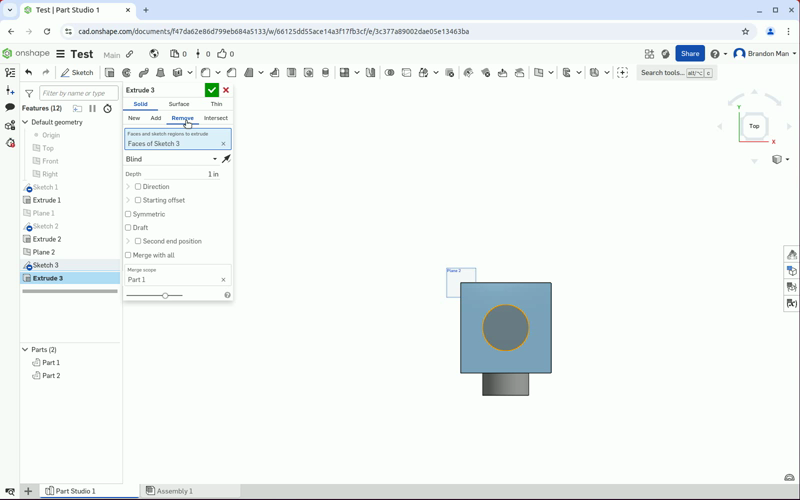
key(tab, 4)
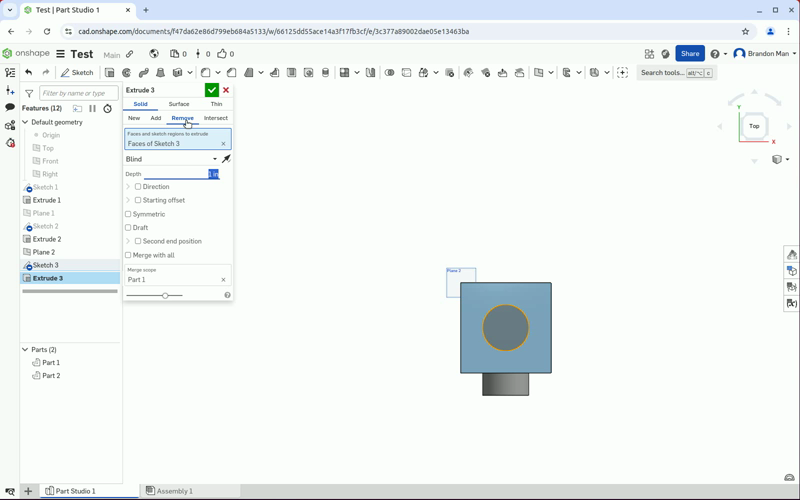
text(18.535)
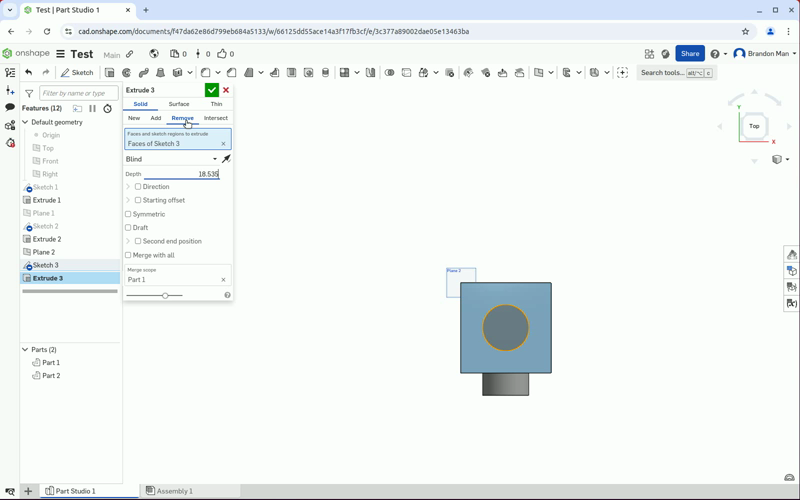
key(tab, 6)
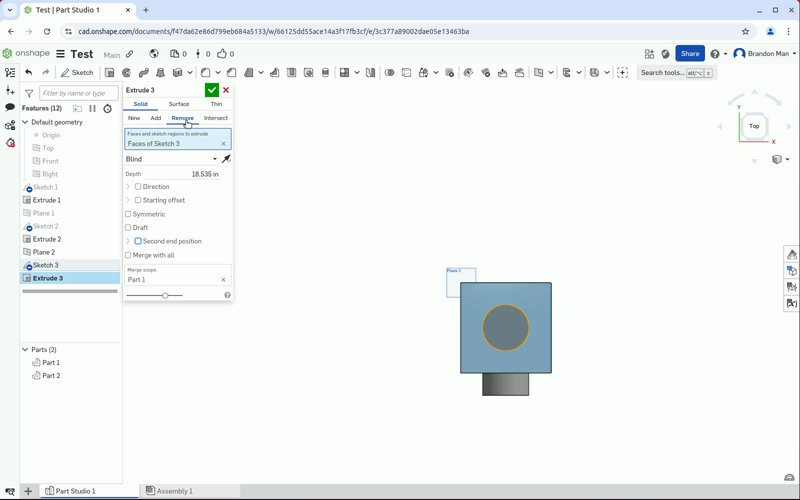
key(space)
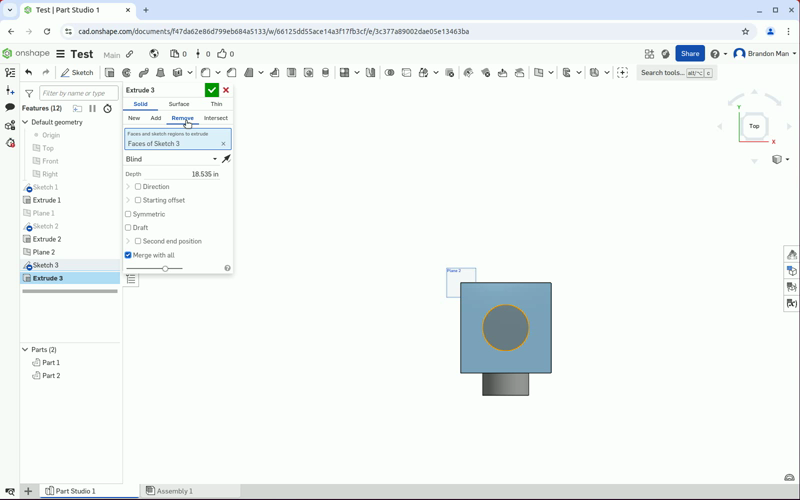
key(enter)
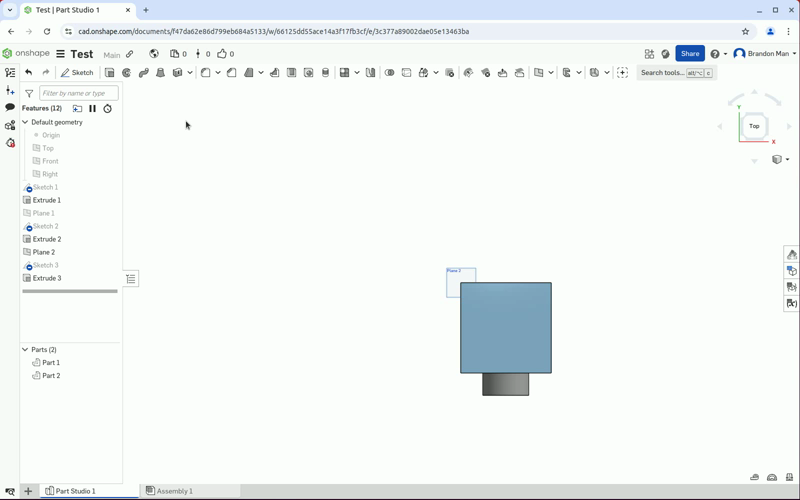
key(shift+h)
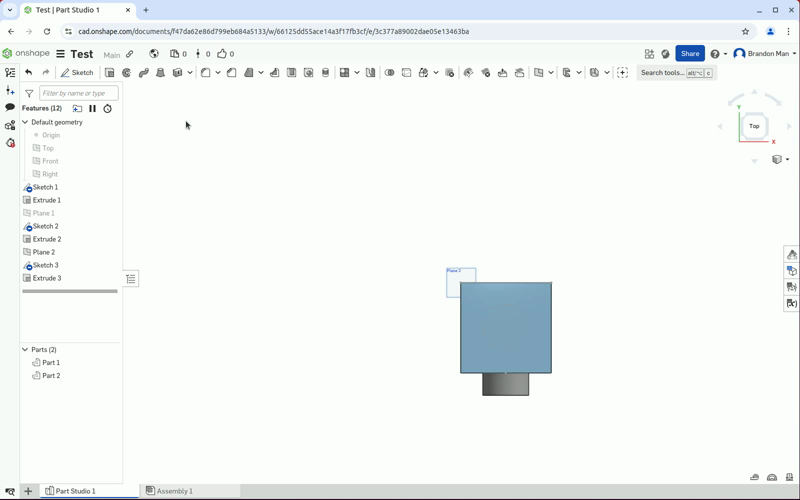
key(shift+h)
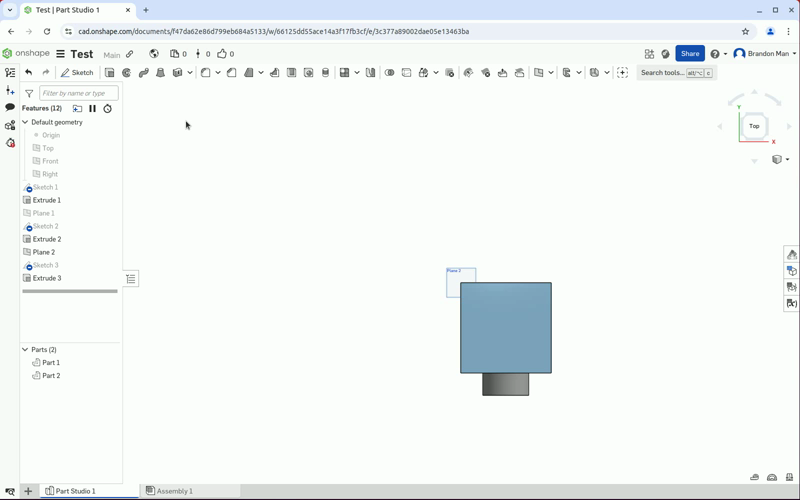
mouse_move(73, 189)
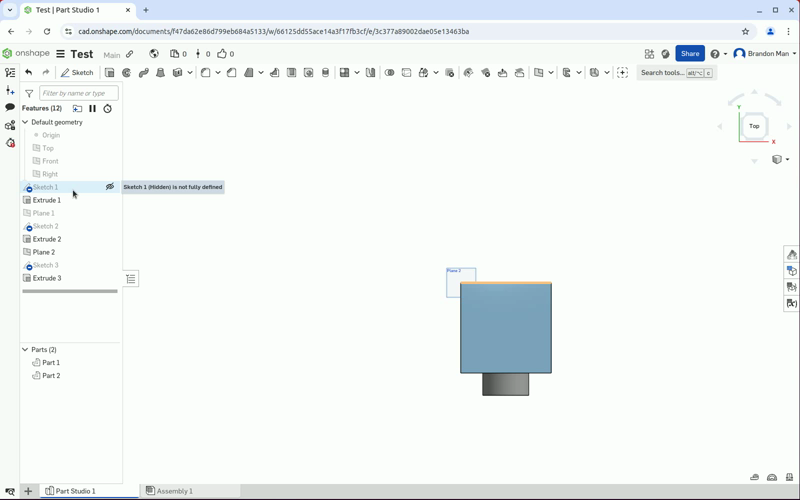
click(73, 189)
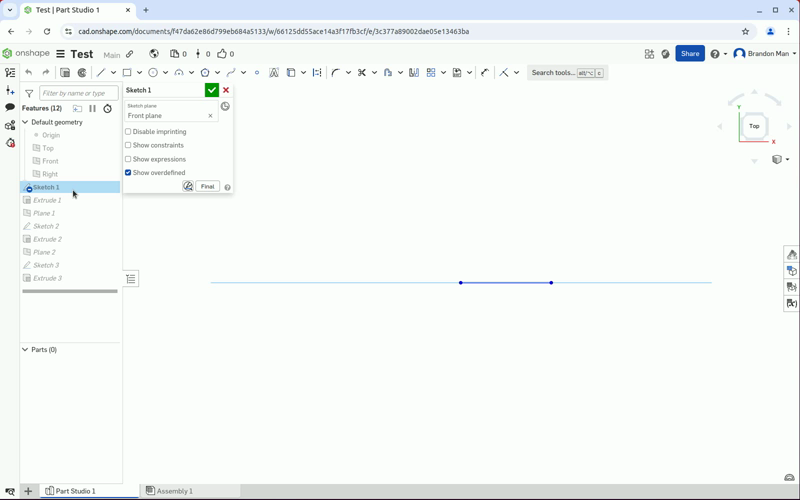
mouse_move(229, 92)
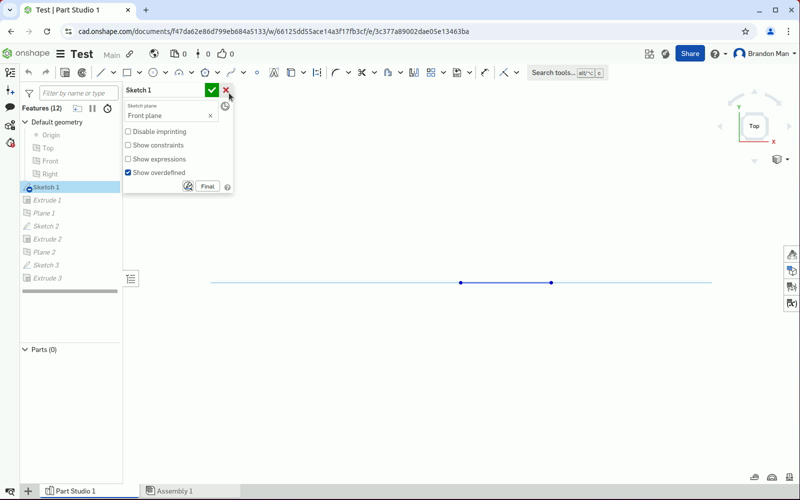
click(229, 92)
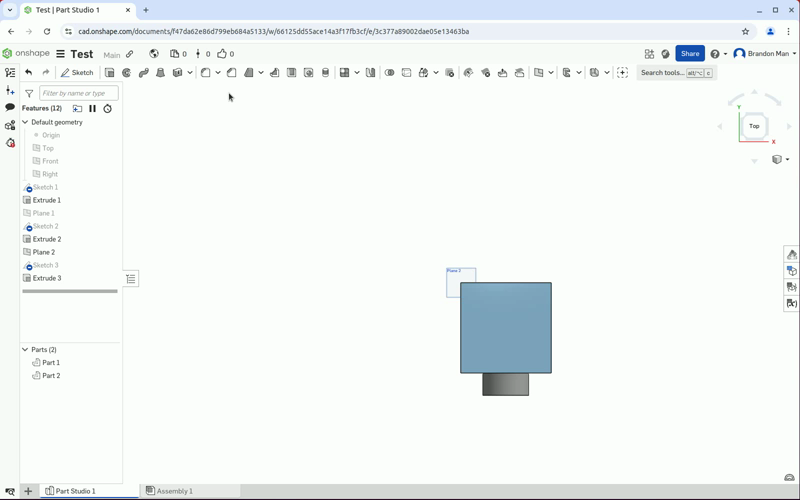
mouse_move(73, 352)
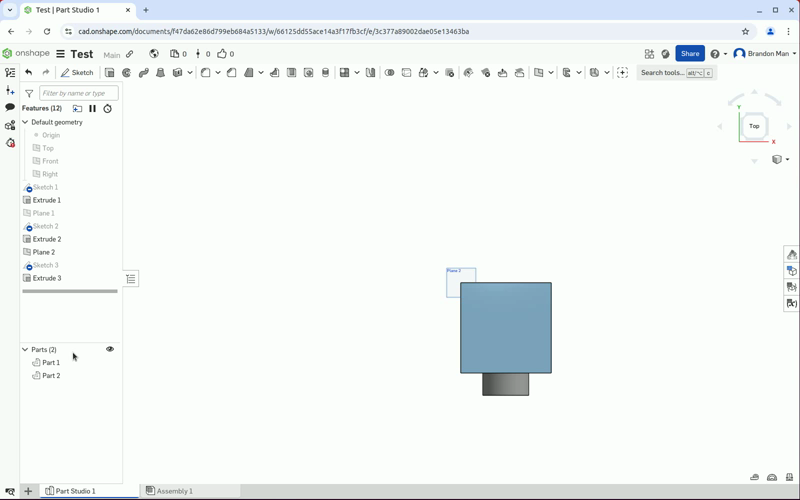
key(y)
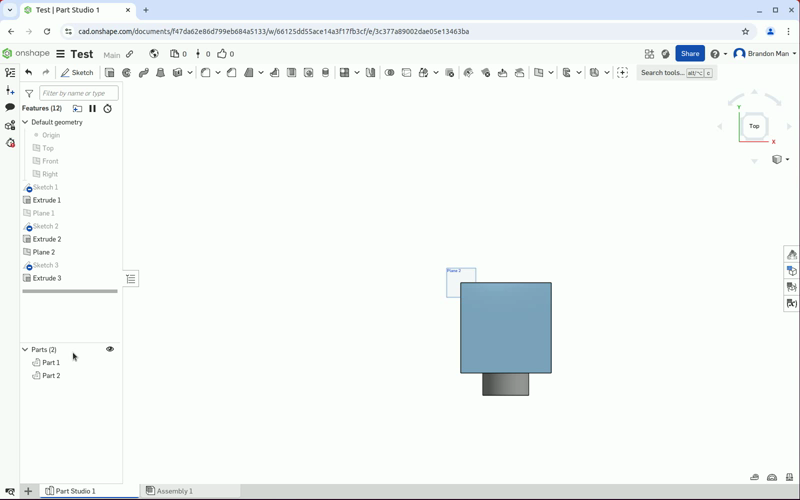
key(shift+p)
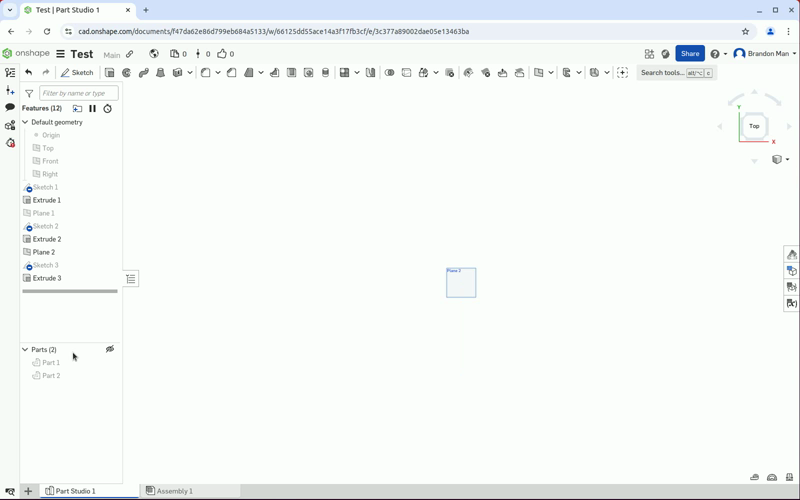
key(space)
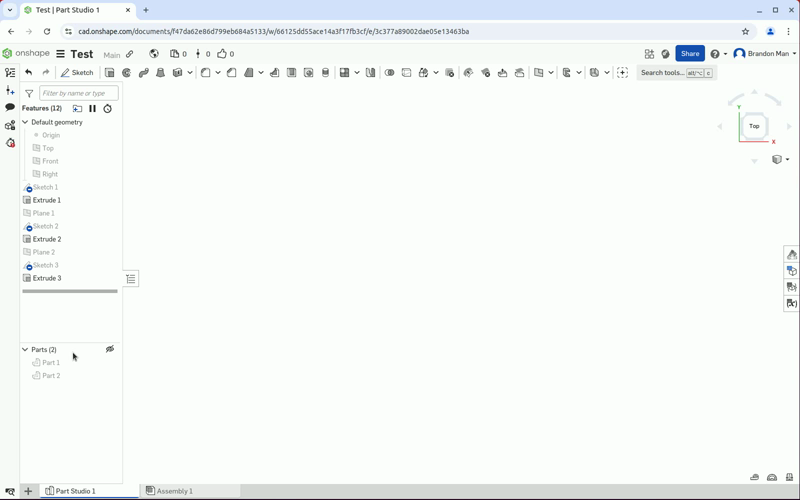
key_down(shift)
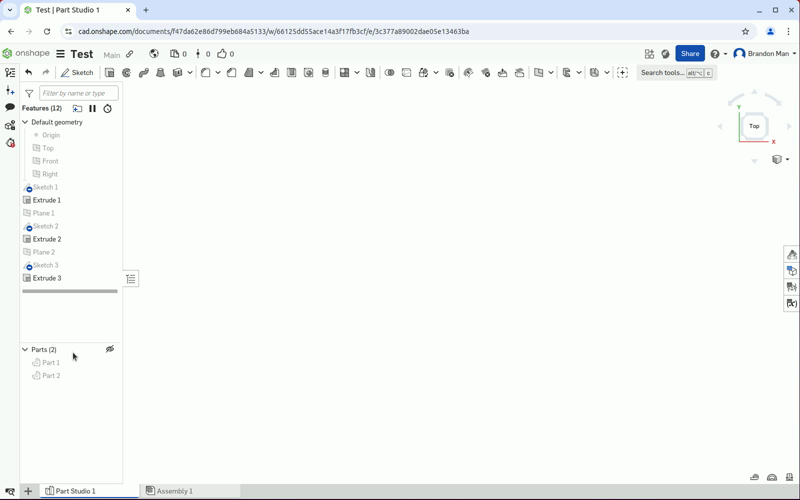
key(up)
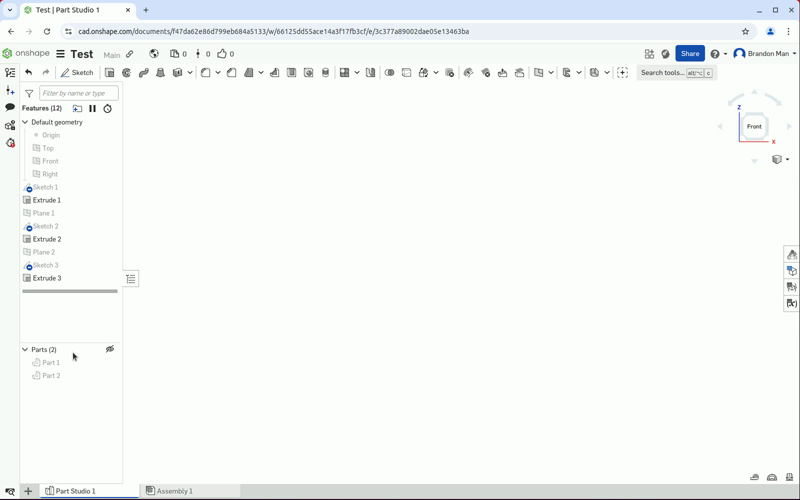
key_up(shift)
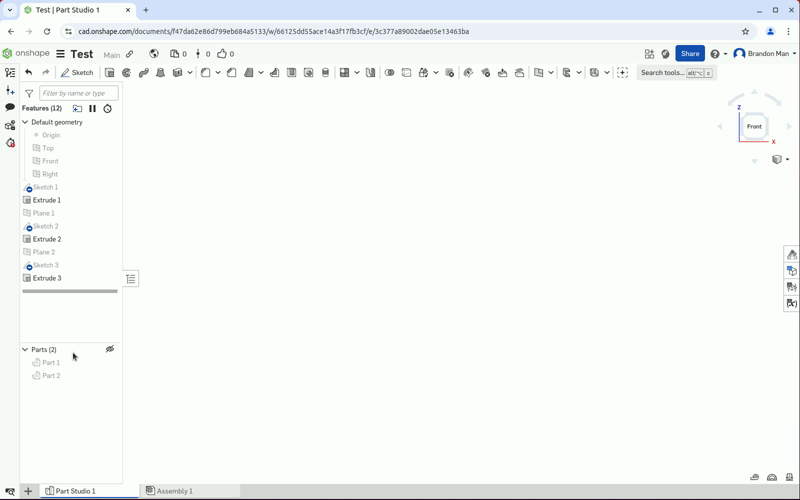
key(space)
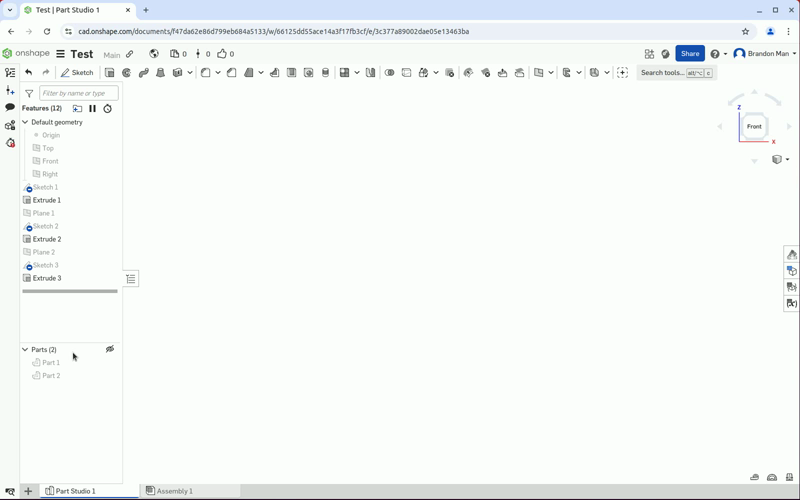
key_down(shift)
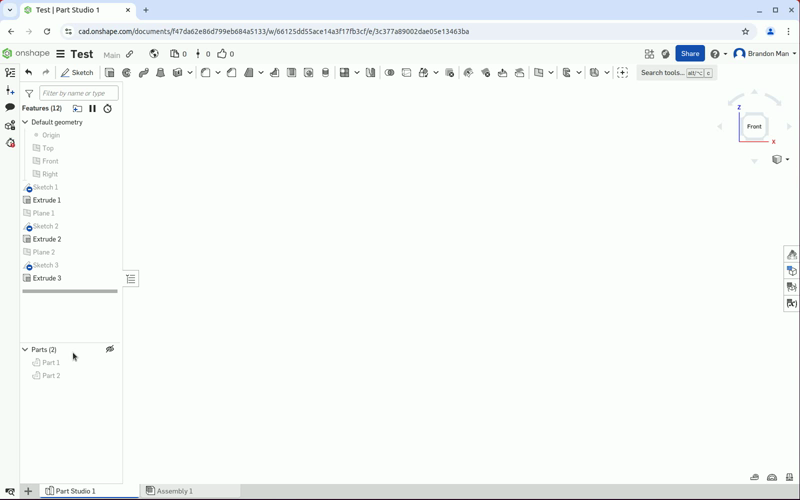
key(left)
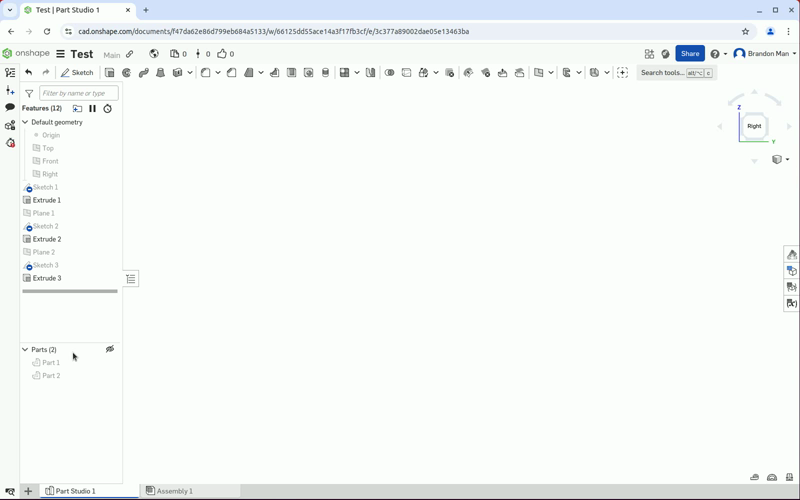
key_up(shift)
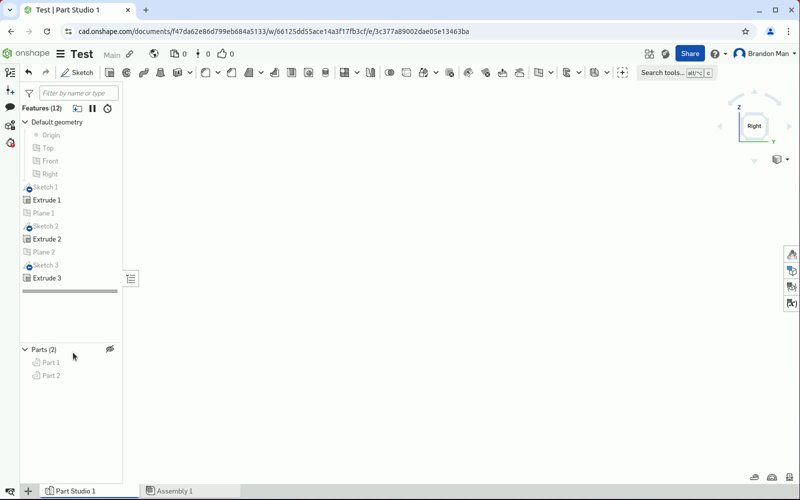
mouse_move(73, 352)
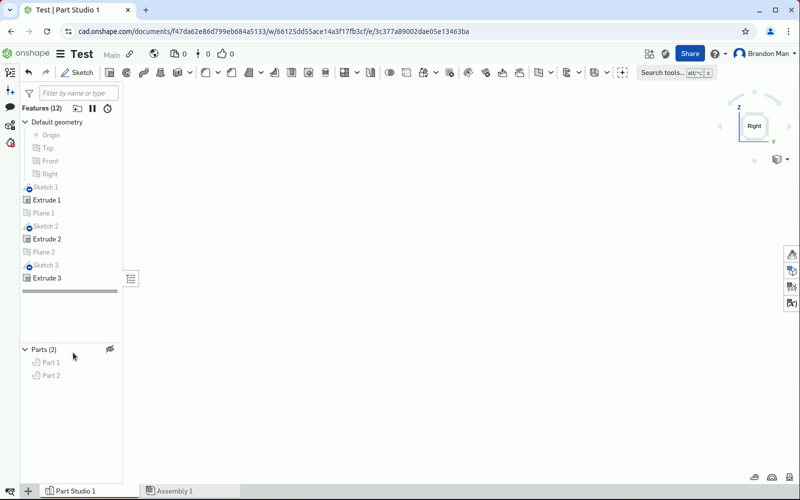
key(shift+y)
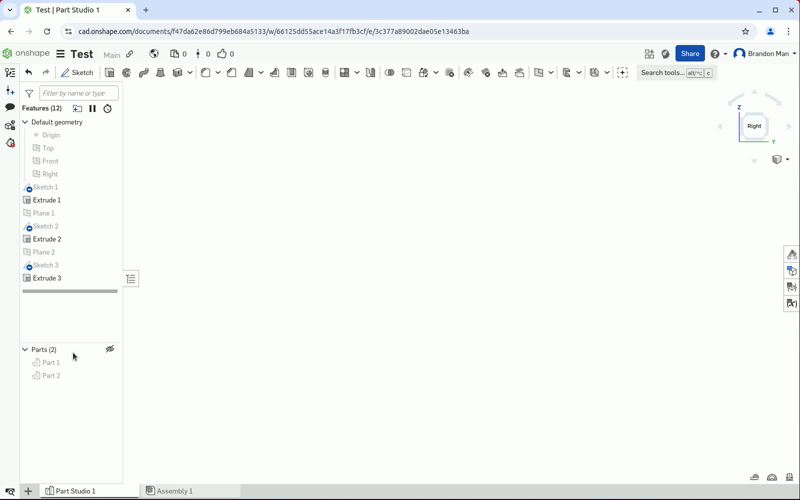
key(shift+s)
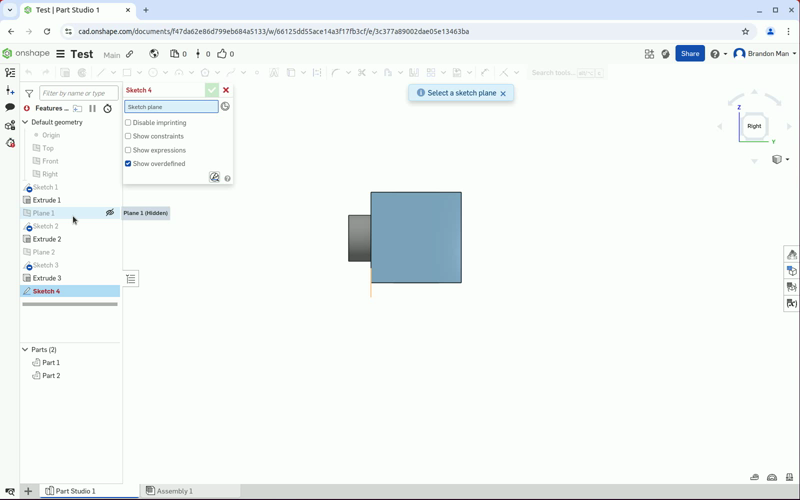
scroll(3)
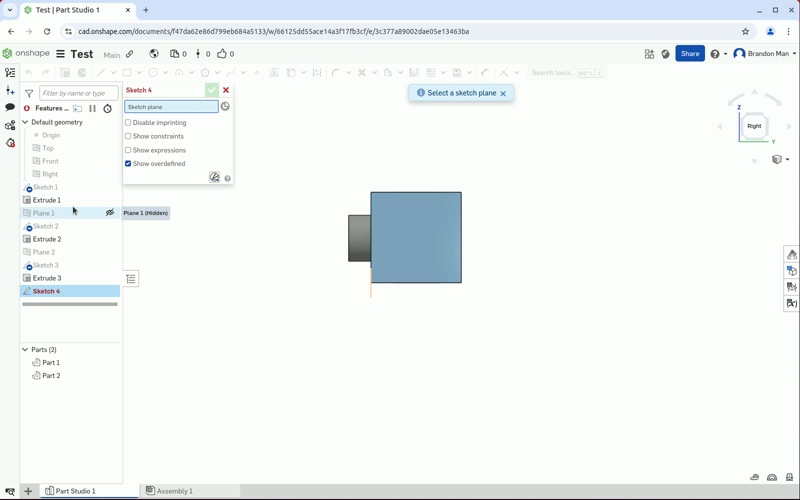
mouse_move(73, 176)
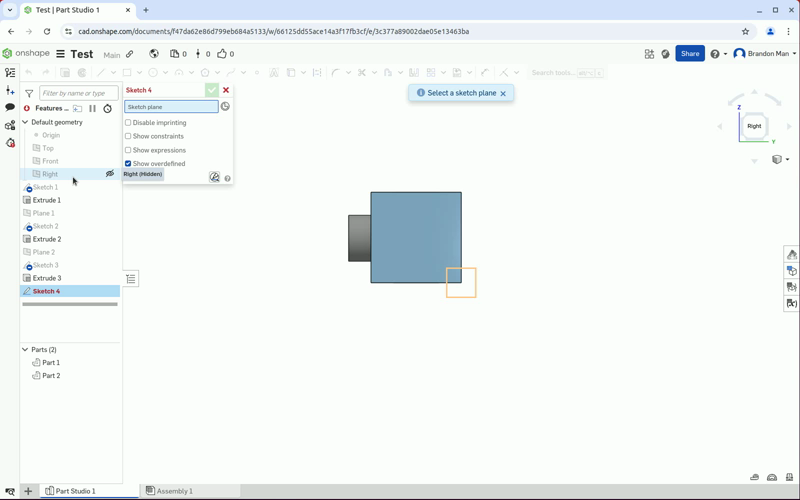
click(73, 176)
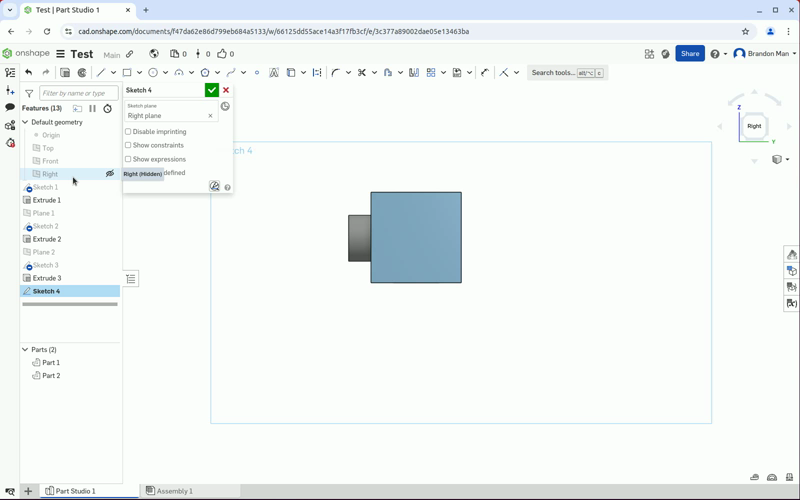
mouse_move(73, 352)
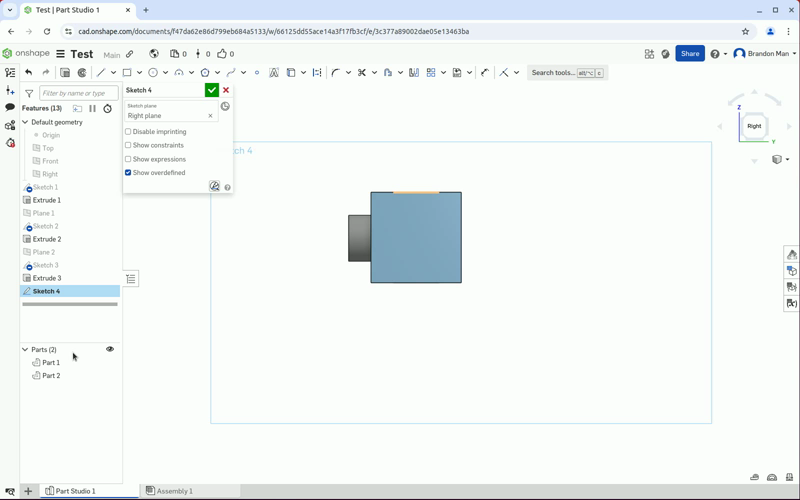
key(y)
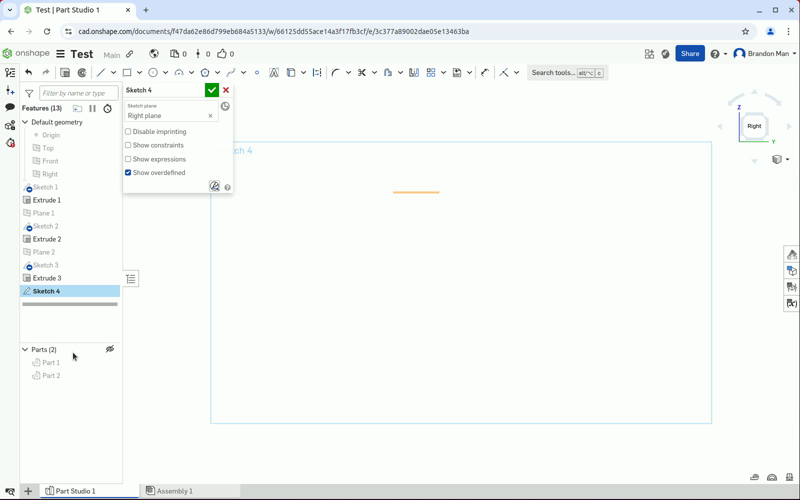
key(l)
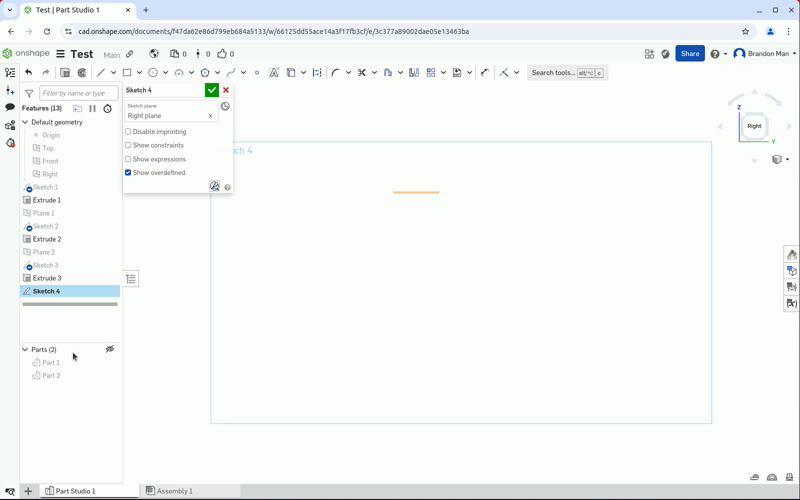
key_down(shift)
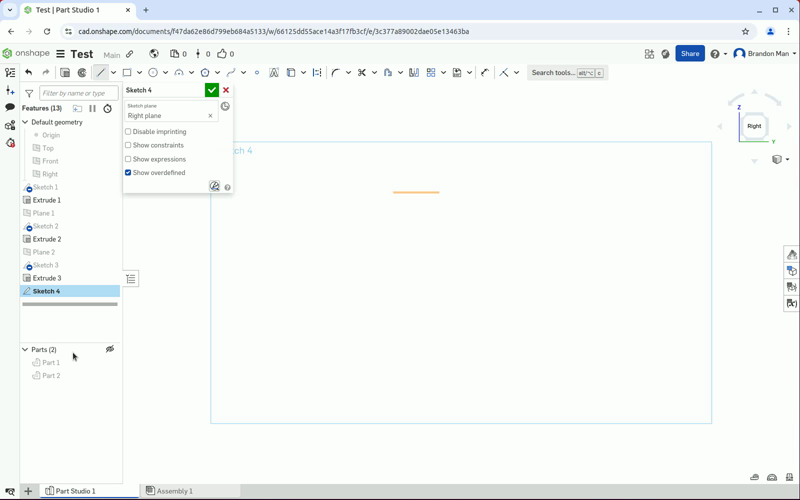
mouse_move(392, 260)
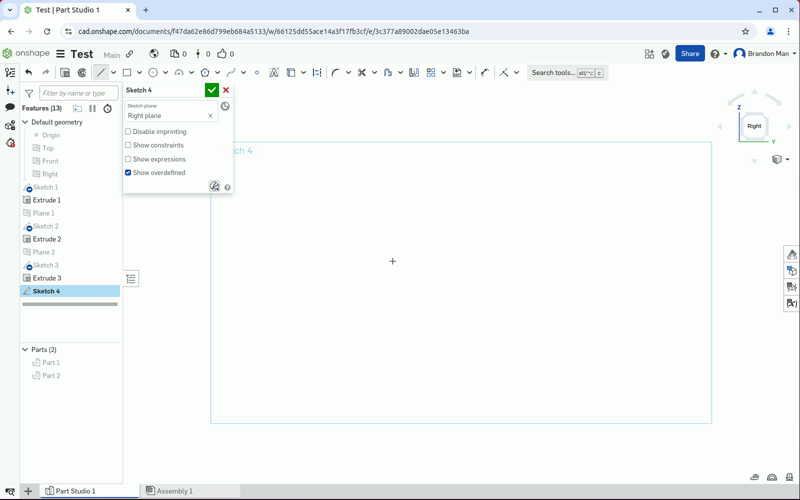
click(392, 260)
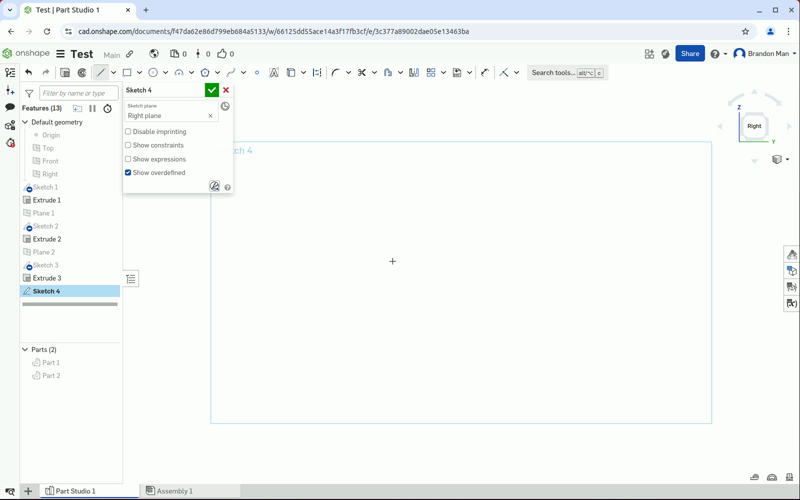
key_up(shift)
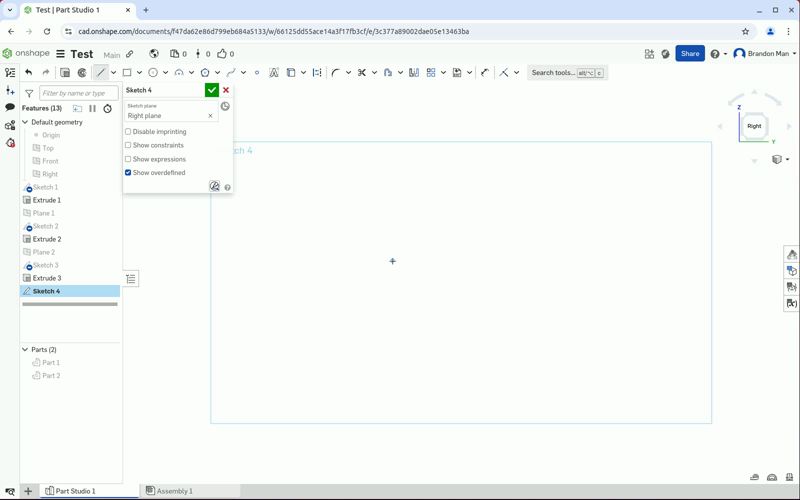
key_down(shift)
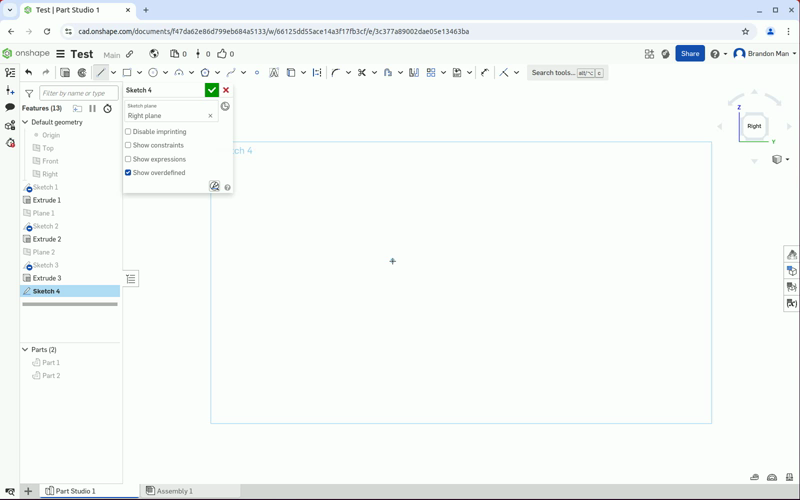
mouse_move(422, 260)
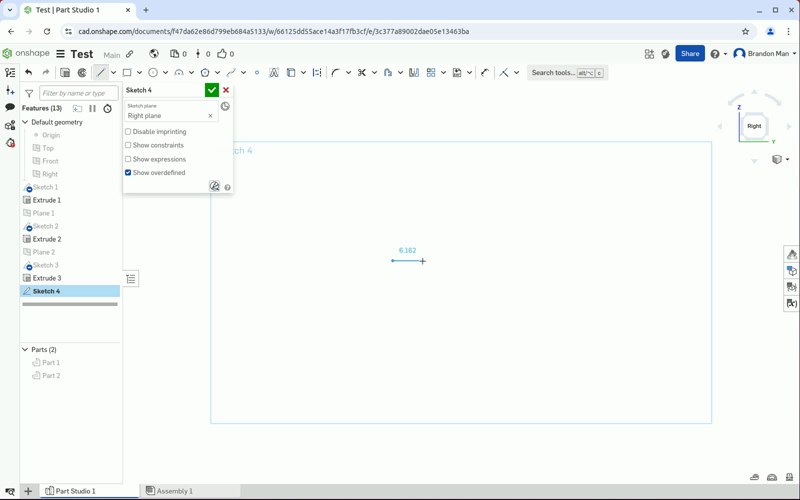
mouse_move(437, 260)
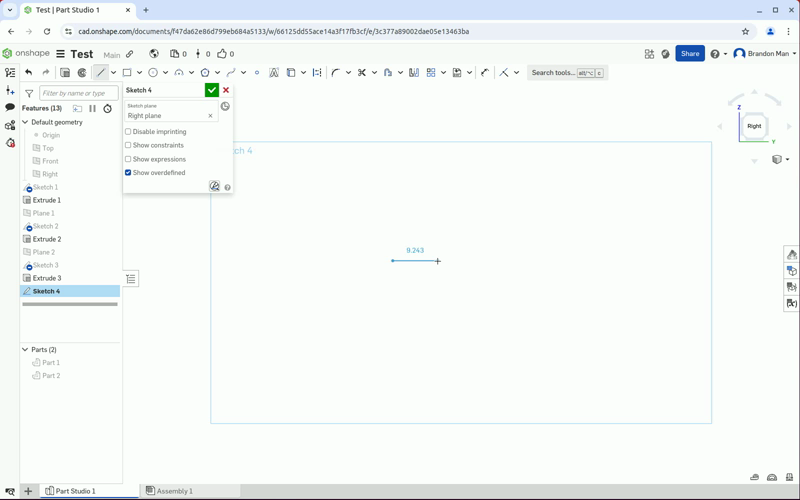
click(437, 260)
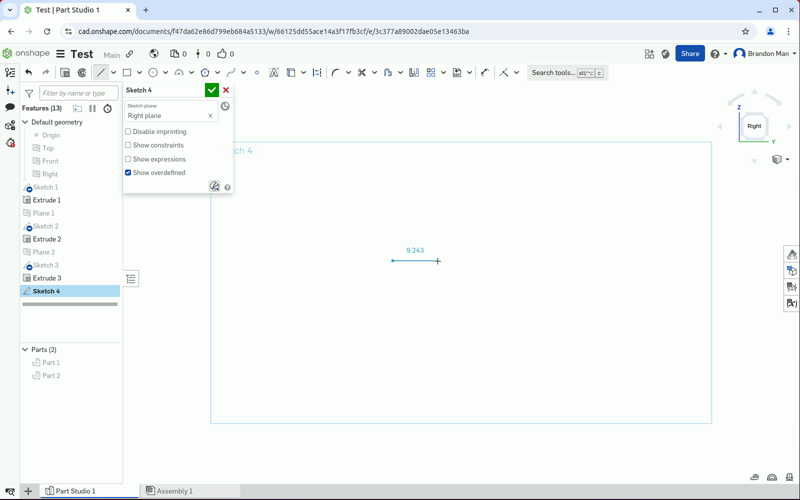
key_up(shift)
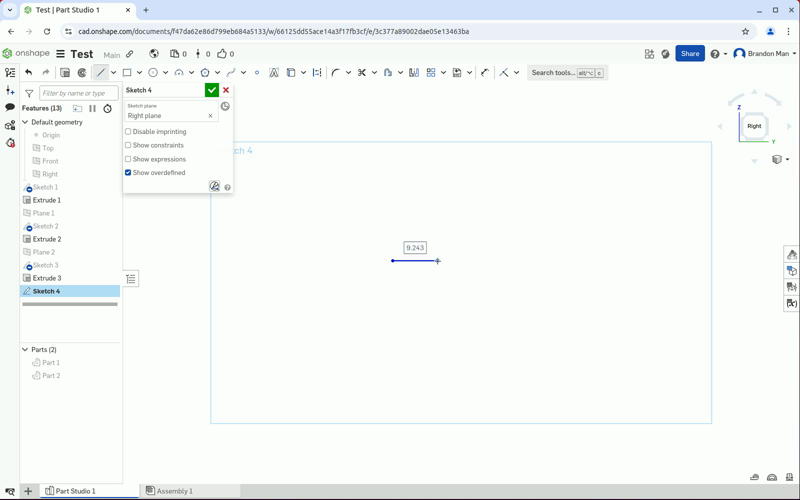
key_down(shift)
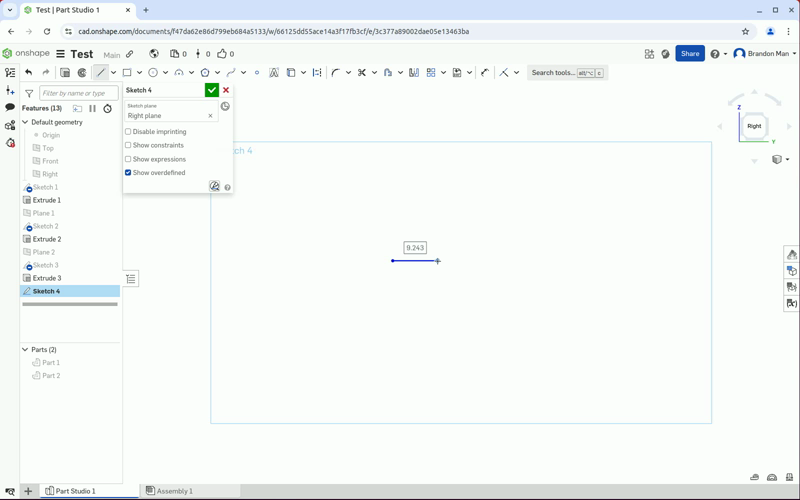
mouse_move(467, 260)
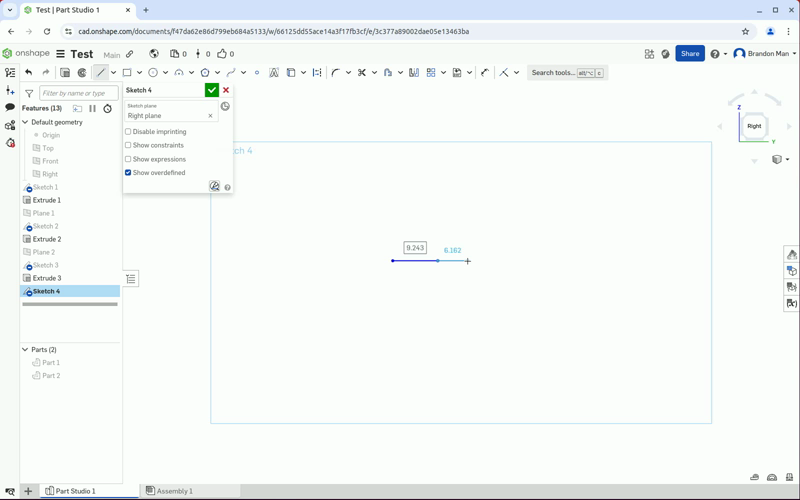
mouse_move(437, 215)
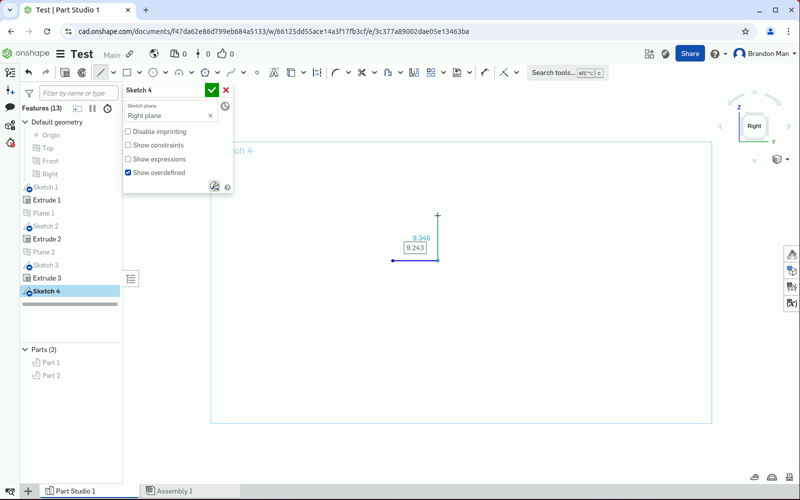
click(437, 215)
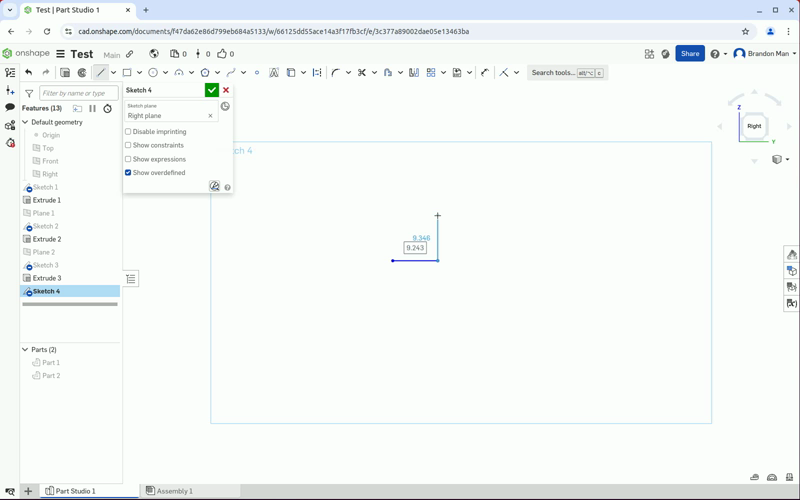
key_up(shift)
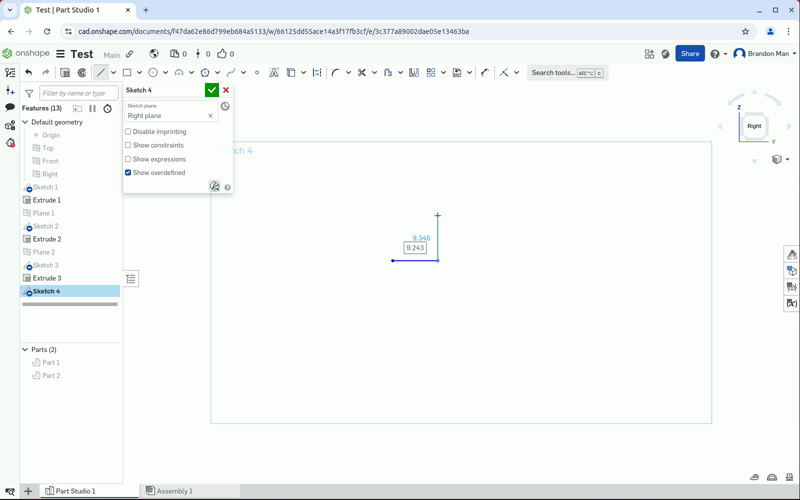
key_down(shift)
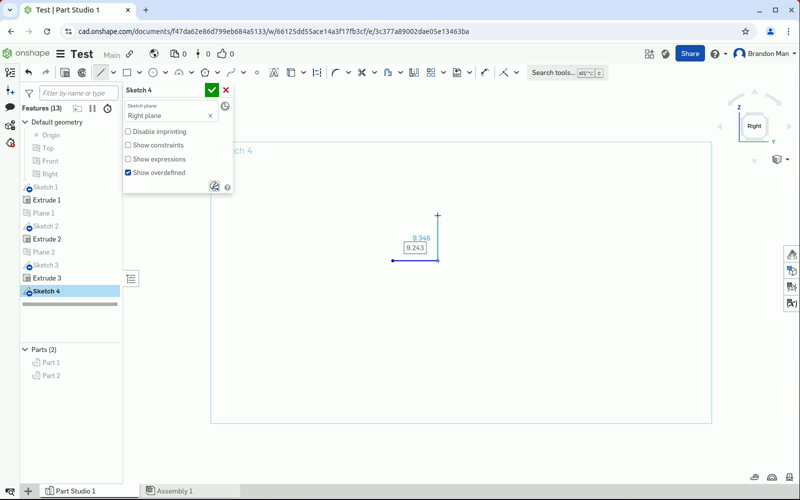
mouse_move(467, 215)
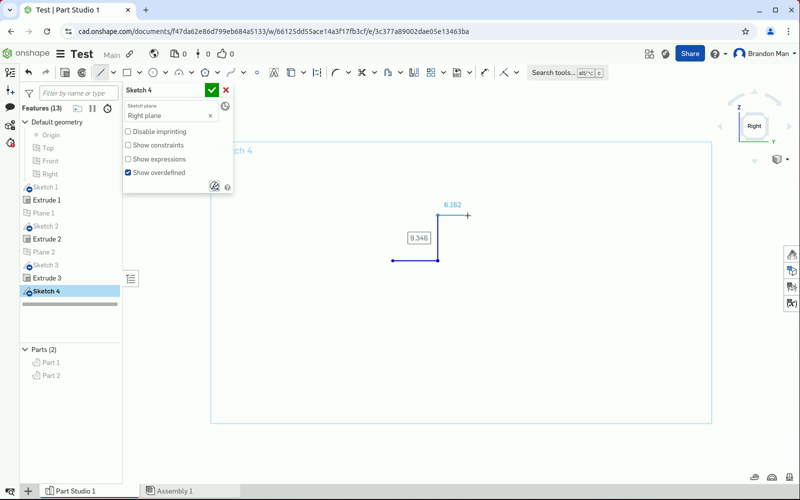
mouse_move(392, 215)
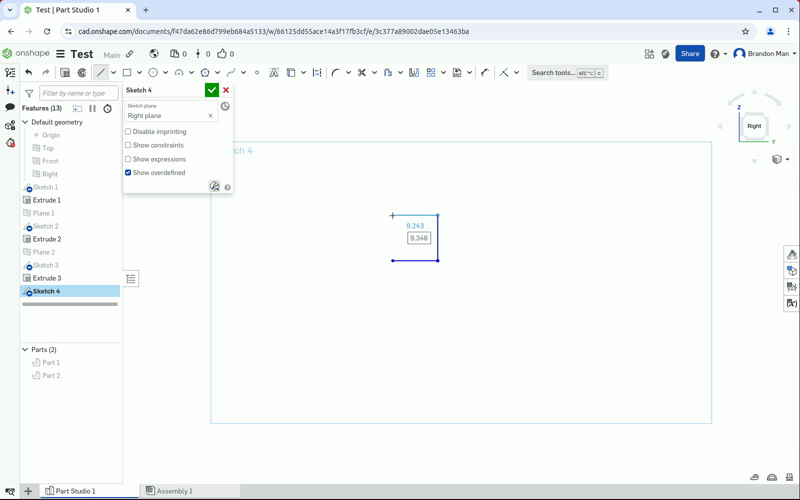
click(392, 215)
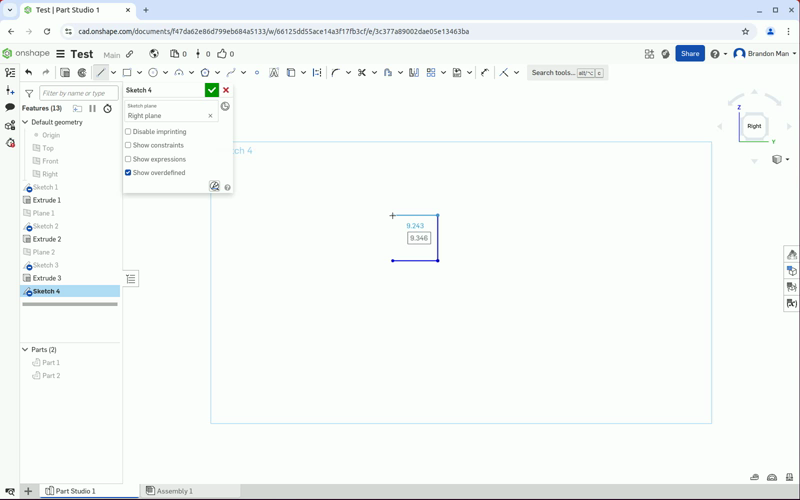
key_up(shift)
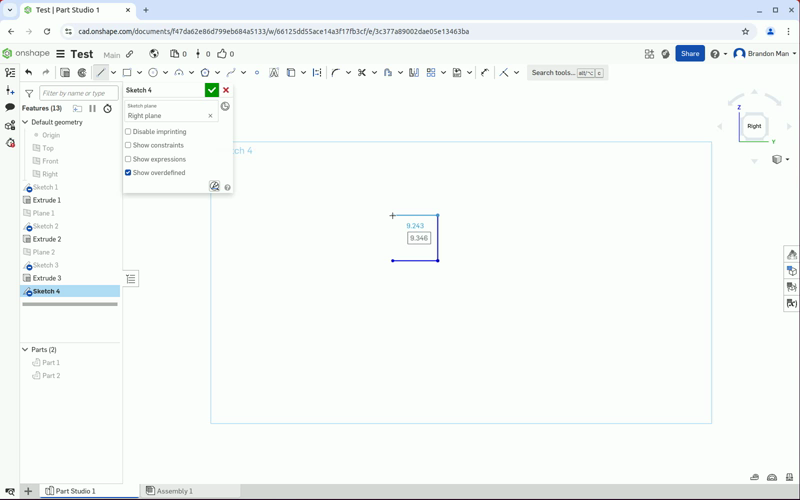
mouse_move(422, 215)
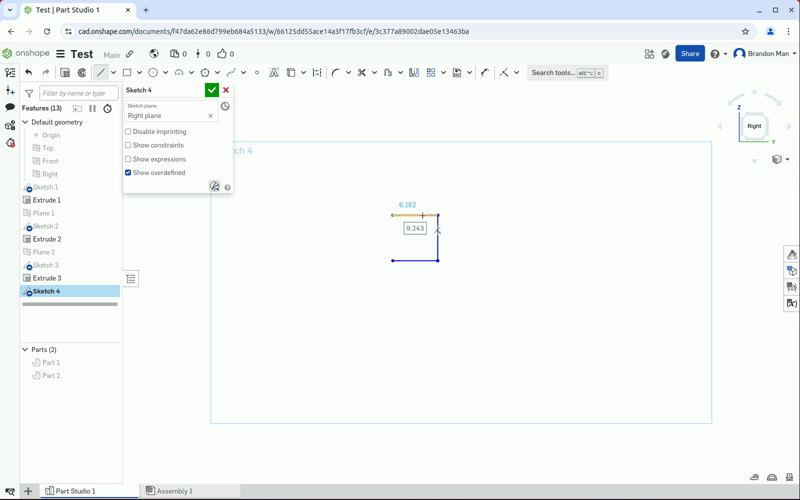
key_down(shift)
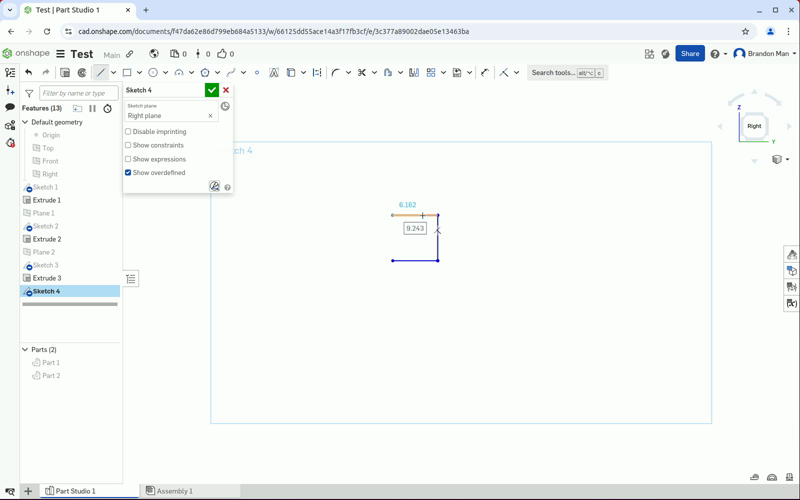
mouse_move(392, 260)
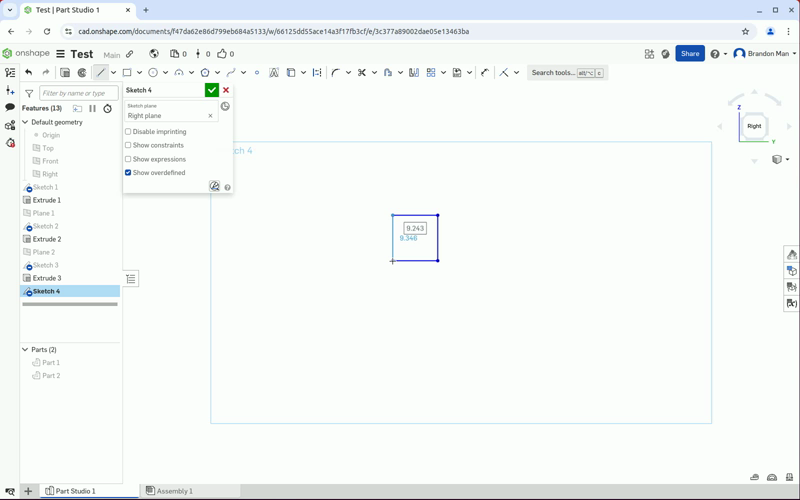
key_up(shift)
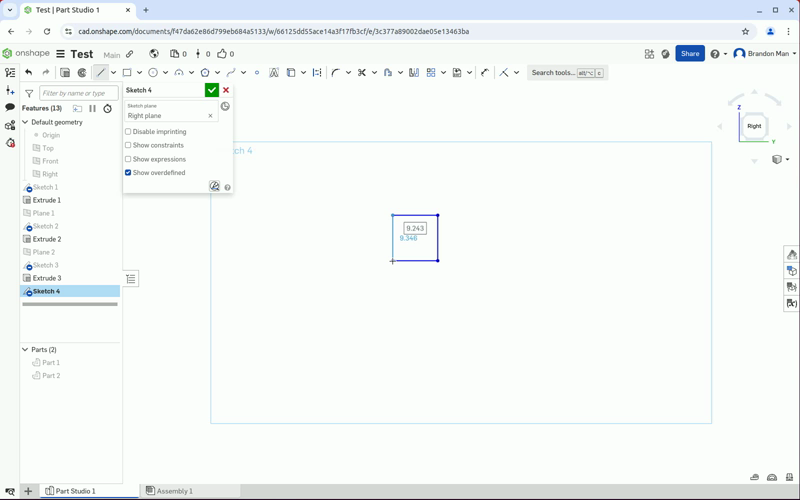
click(392, 260)
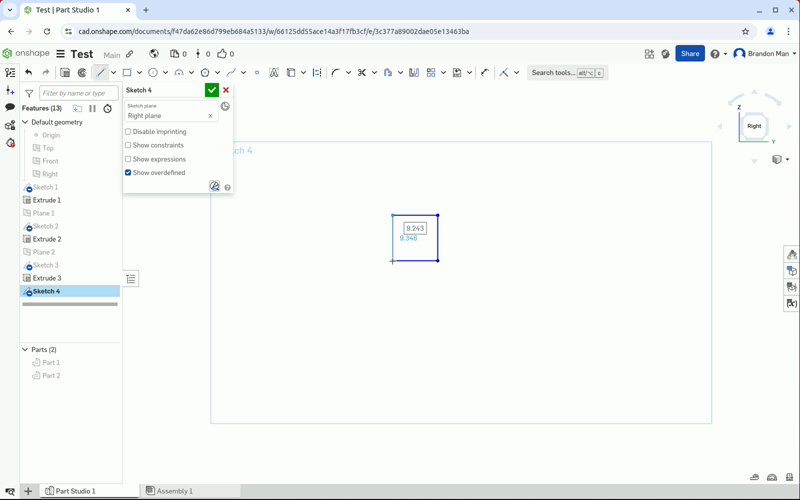
key(esc)
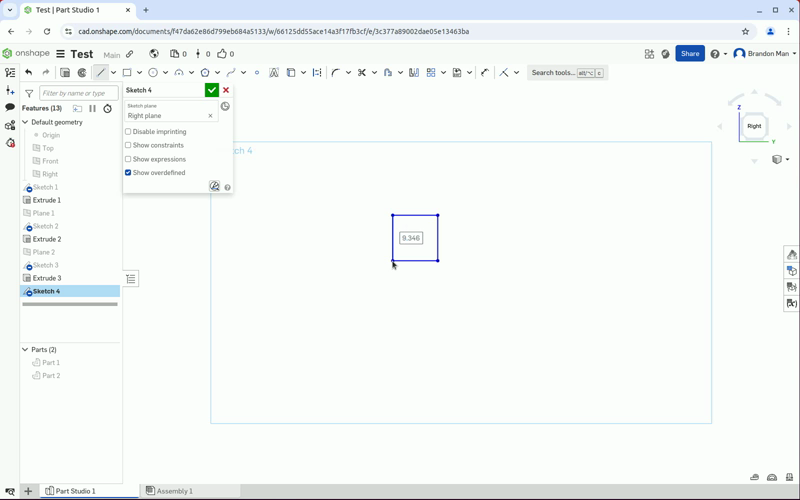
mouse_move(407, 236)
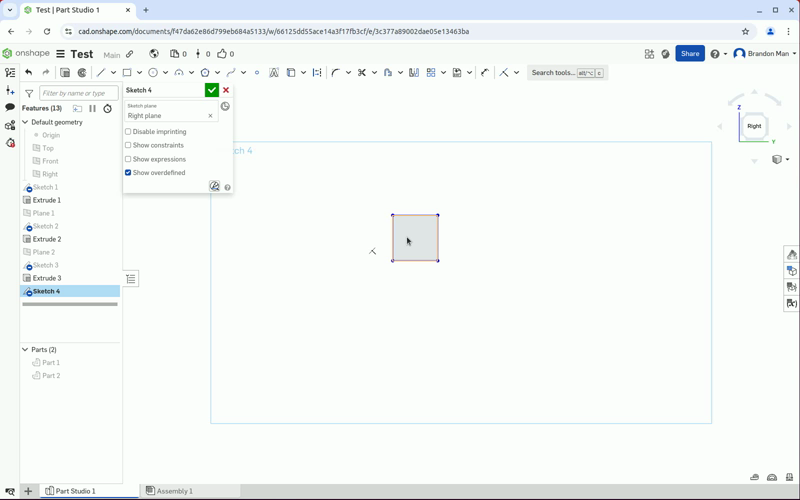
click(407, 236)
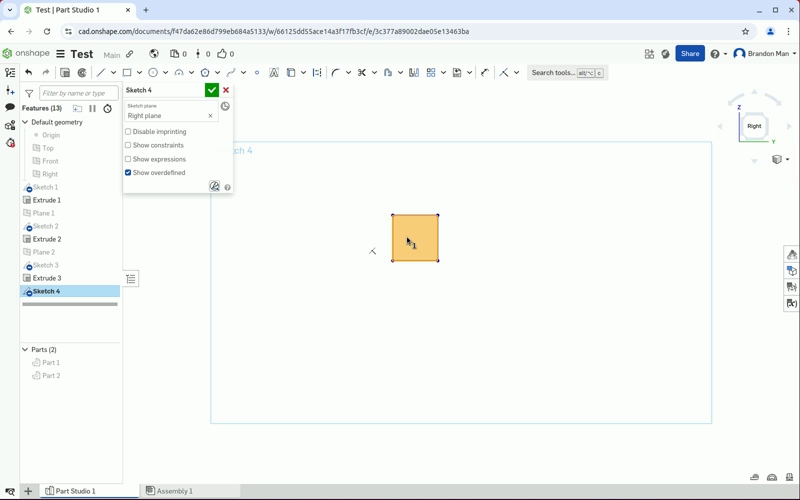
mouse_move(73, 352)
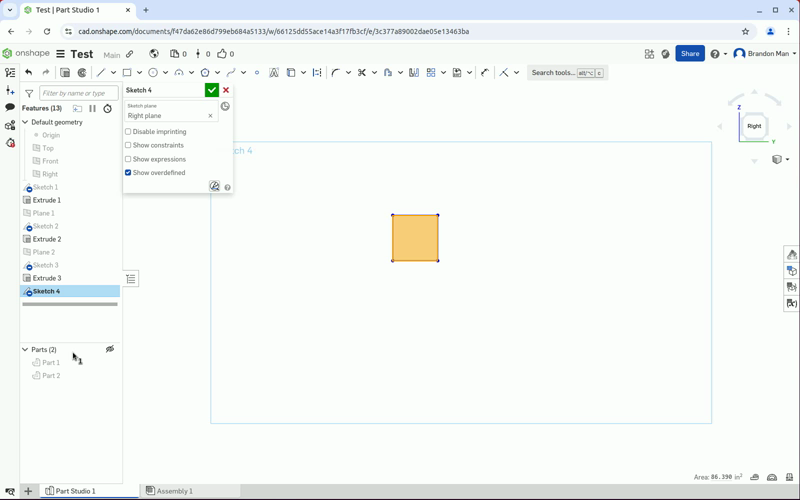
key(shift+y)
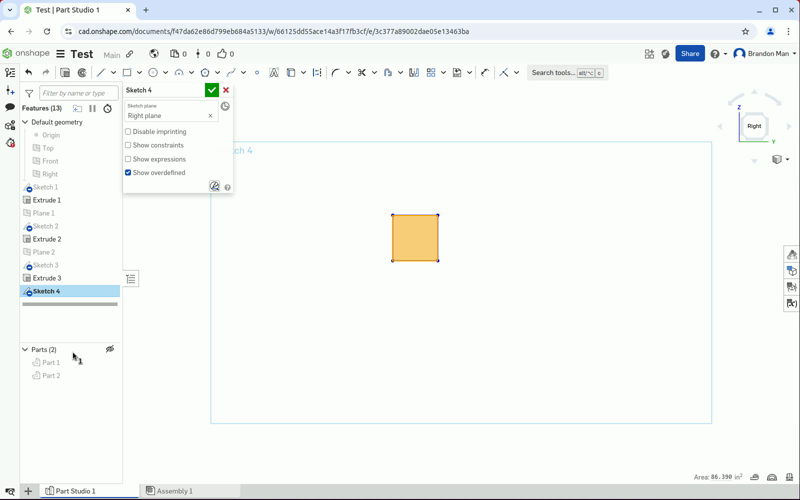
key(shift+e)
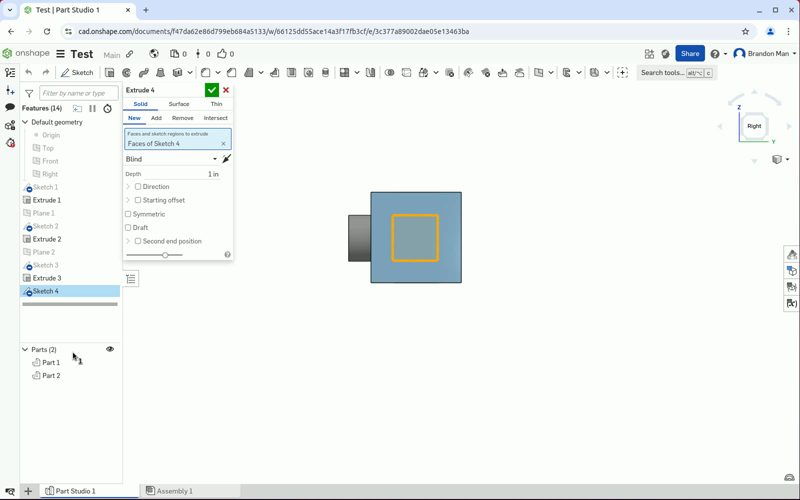
mouse_move(143, 106)
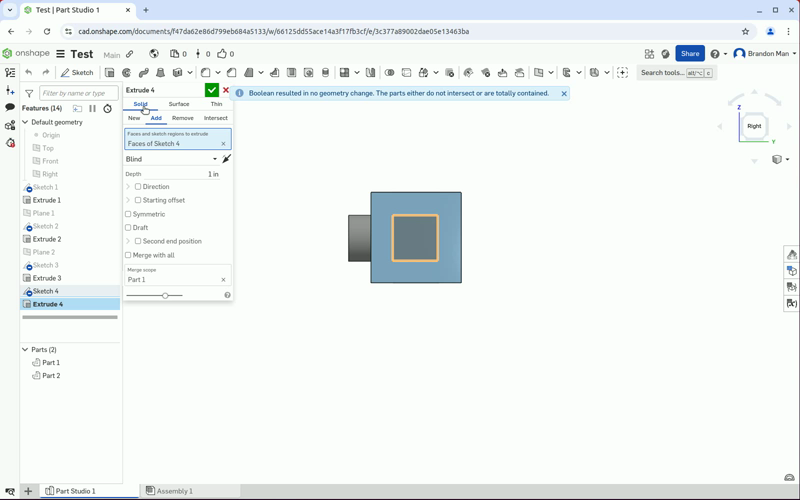
click(143, 106)
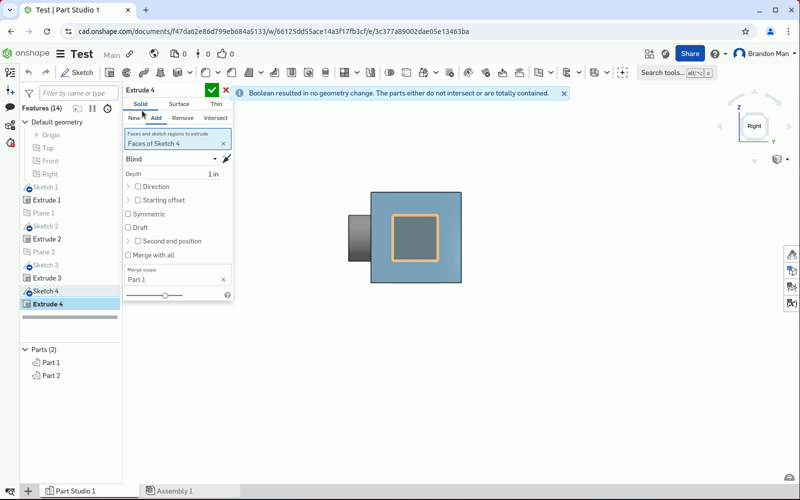
mouse_move(137, 120)
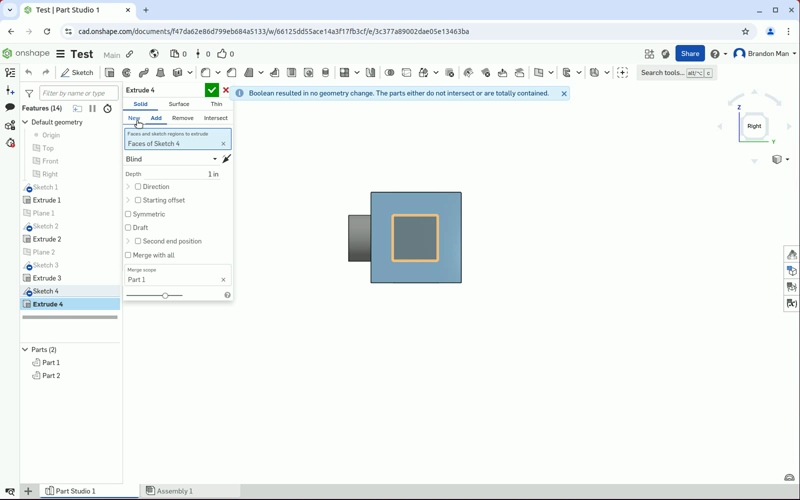
click(137, 120)
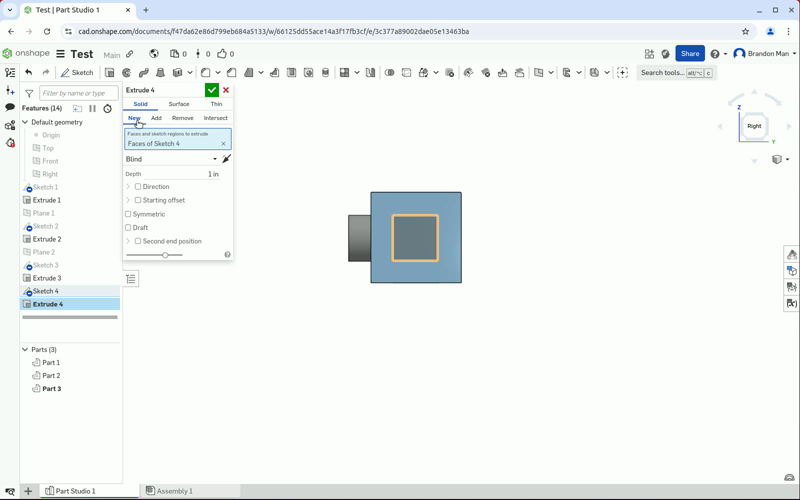
key(tab, 4)
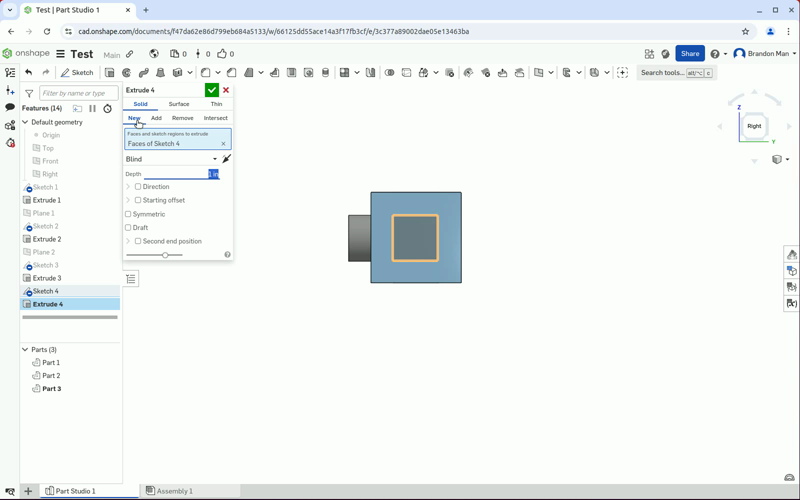
text(4.574)
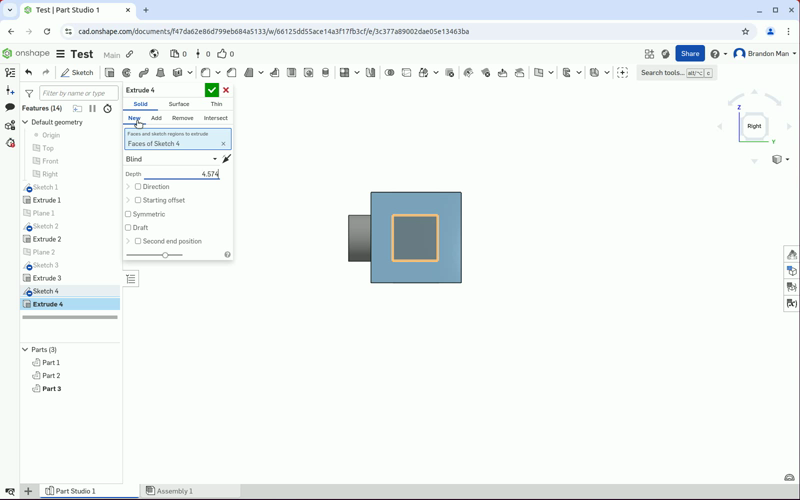
key(enter)
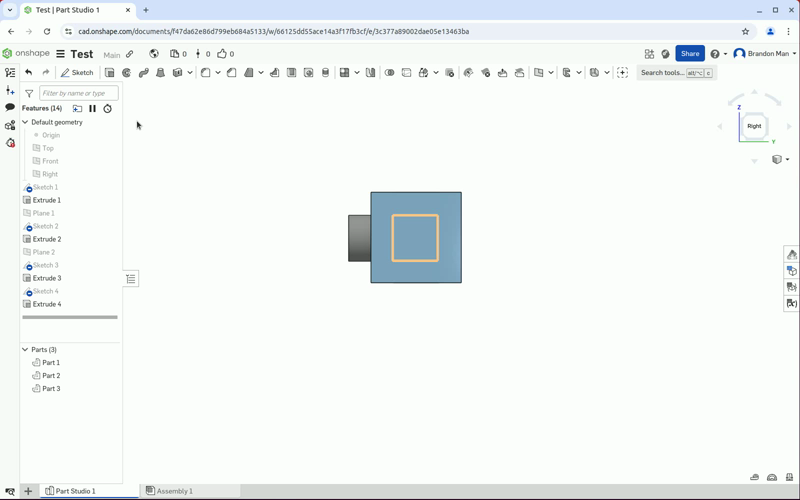
key(shift+h)
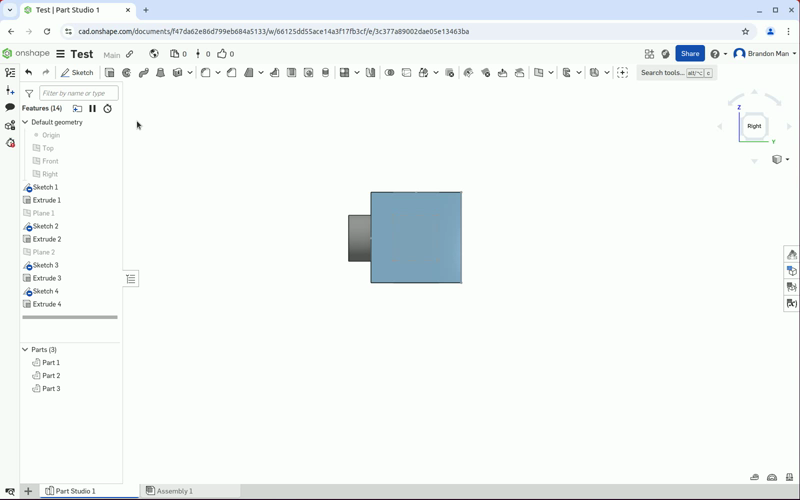
key(shift+h)
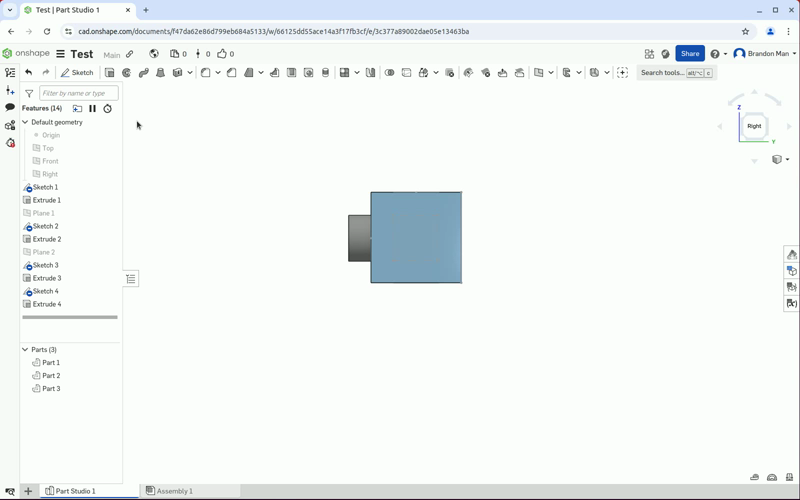
key(shift+7)
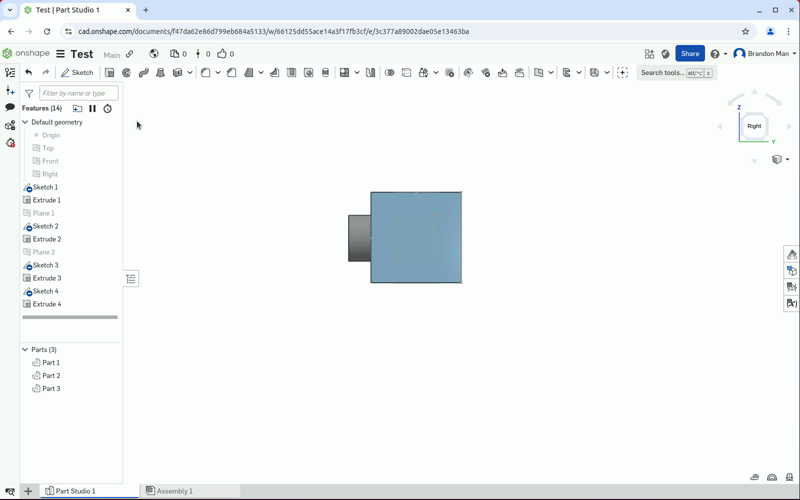
key(right, 2)
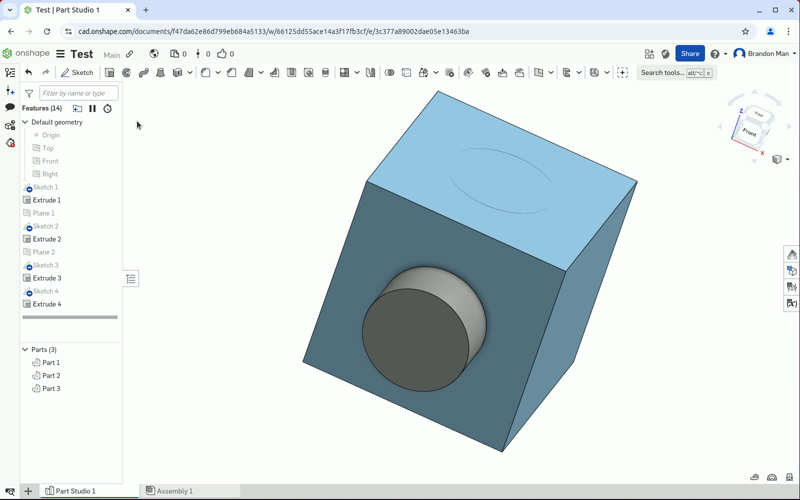
key(down, 2)
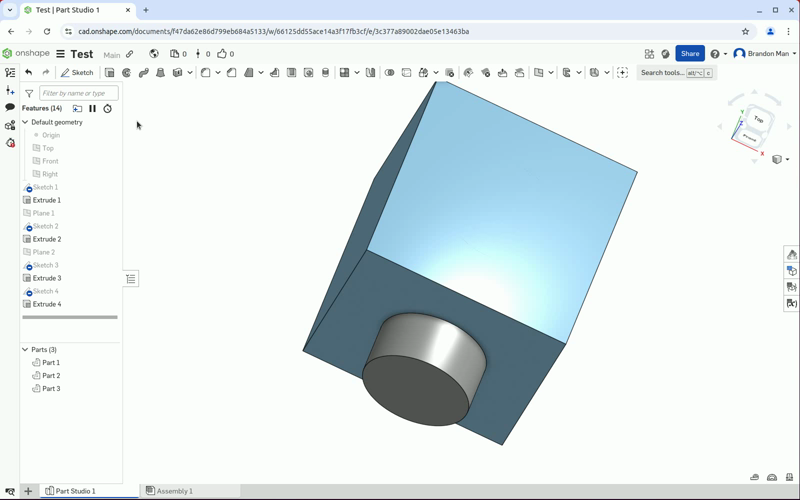
key(up, 2)
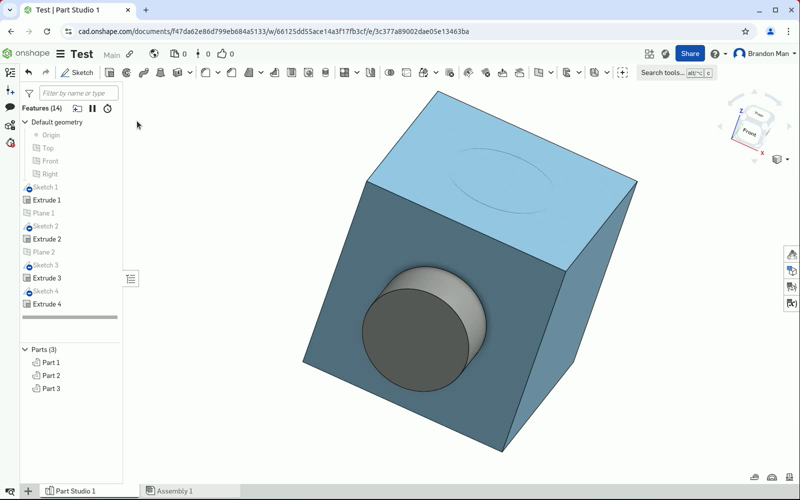
key(left, 2)
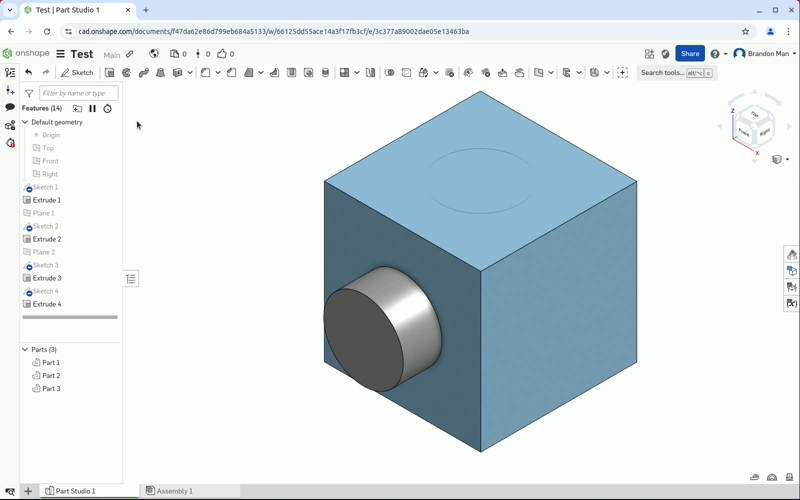
mouse_move(73, 189)
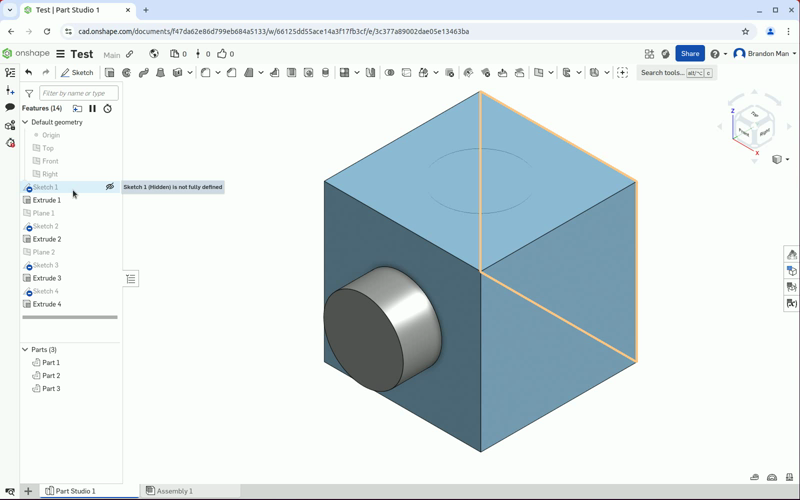
click(73, 189)